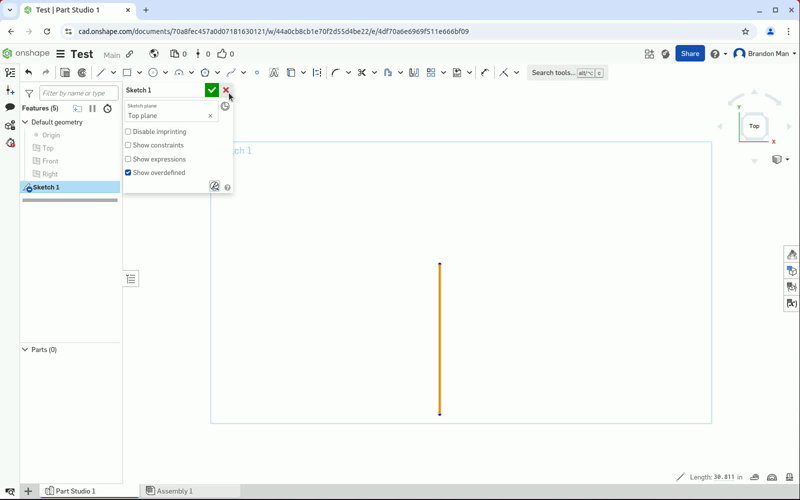
key(shift+h)
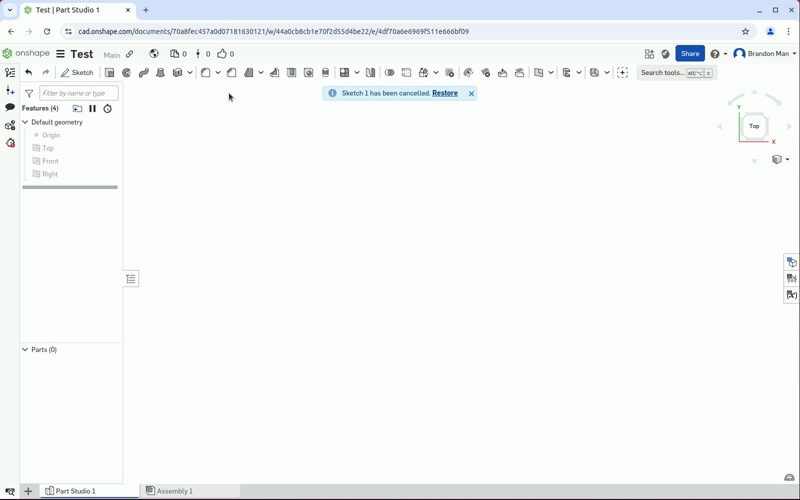
mouse_move(73, 352)
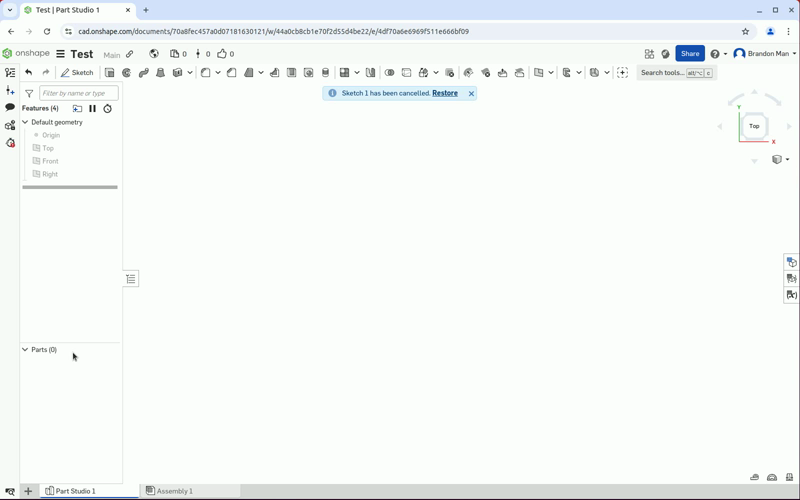
key(y)
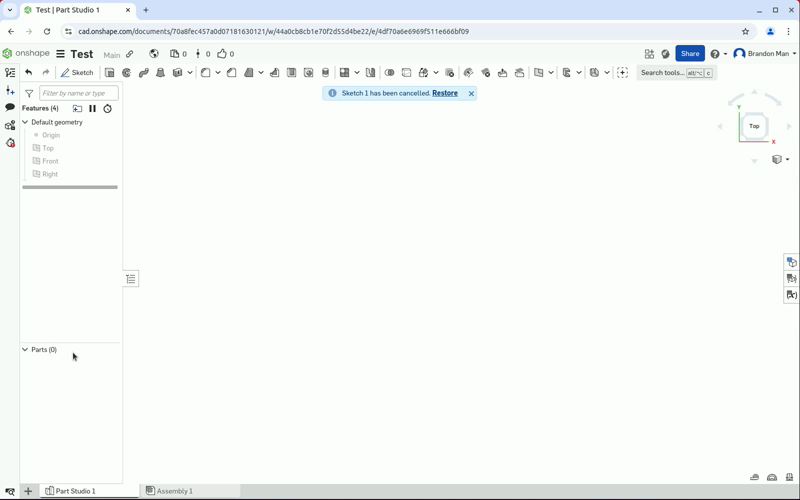
key(shift+p)
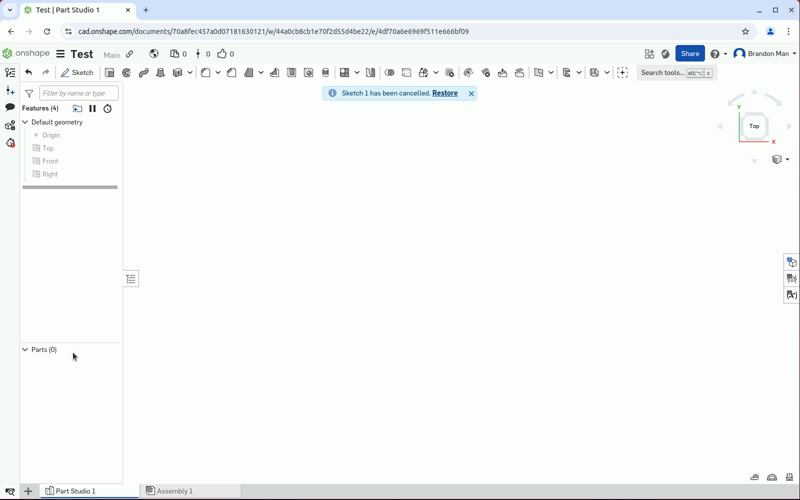
key(space)
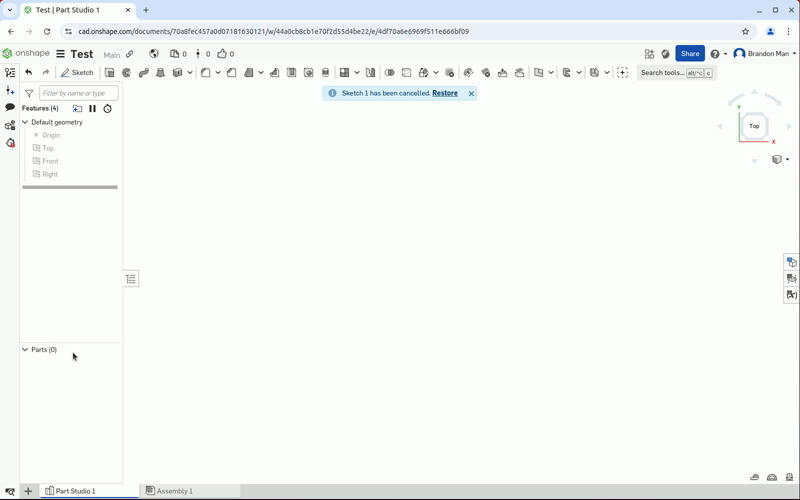
key_down(shift)
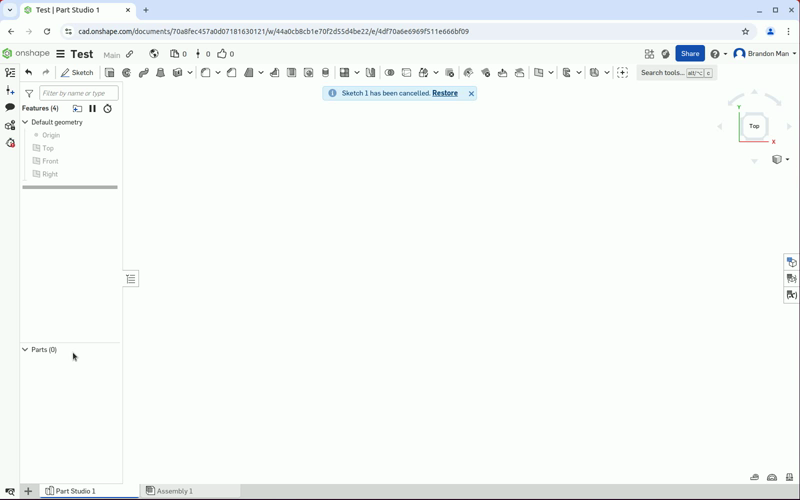
key(up)
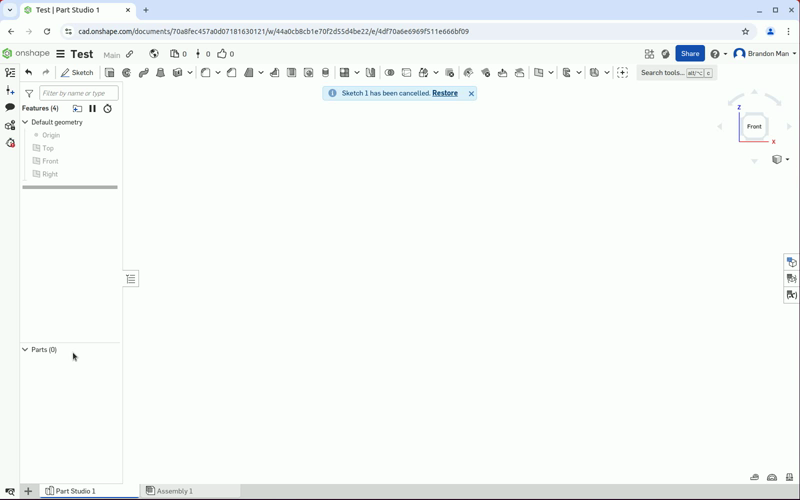
key_up(shift)
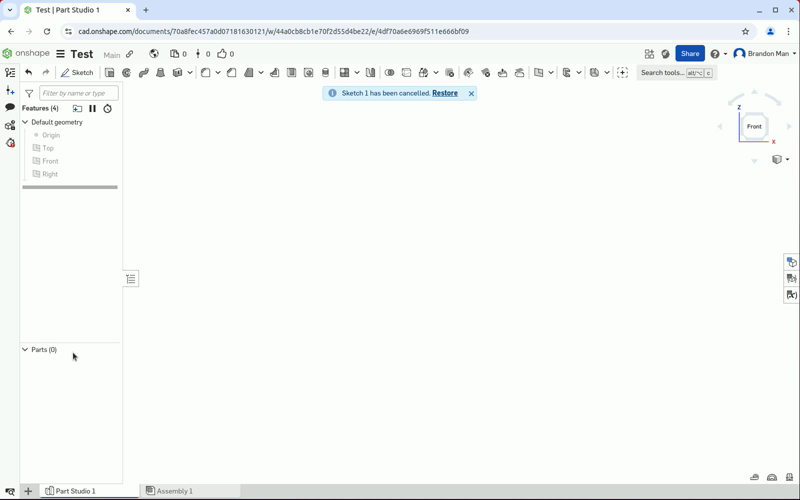
mouse_move(73, 352)
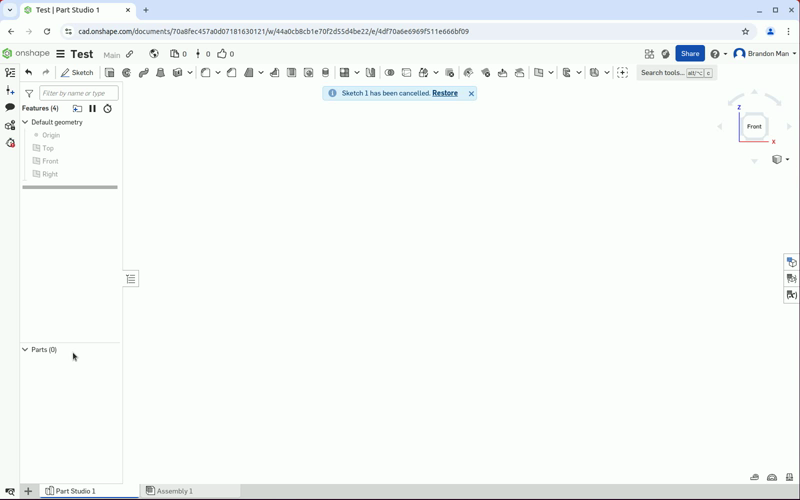
key(shift+y)
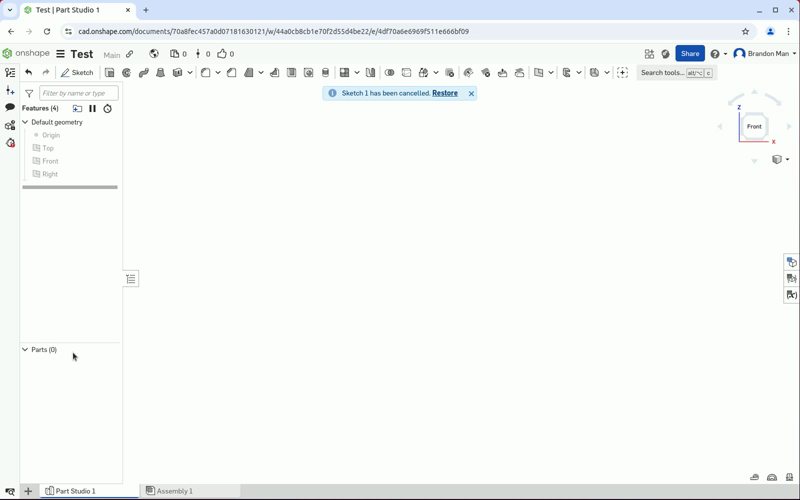
key(shift+s)
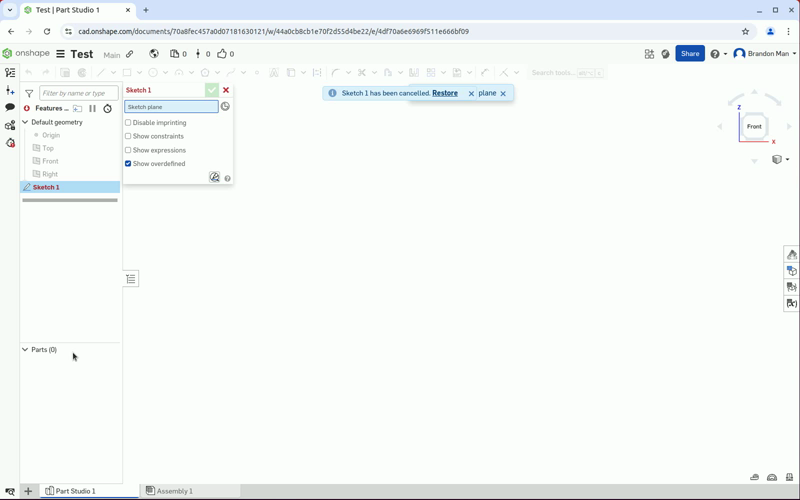
mouse_move(73, 163)
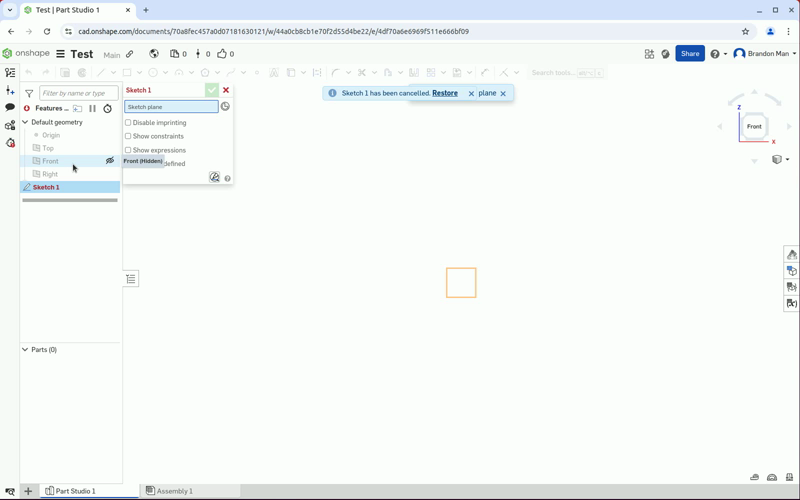
click(73, 163)
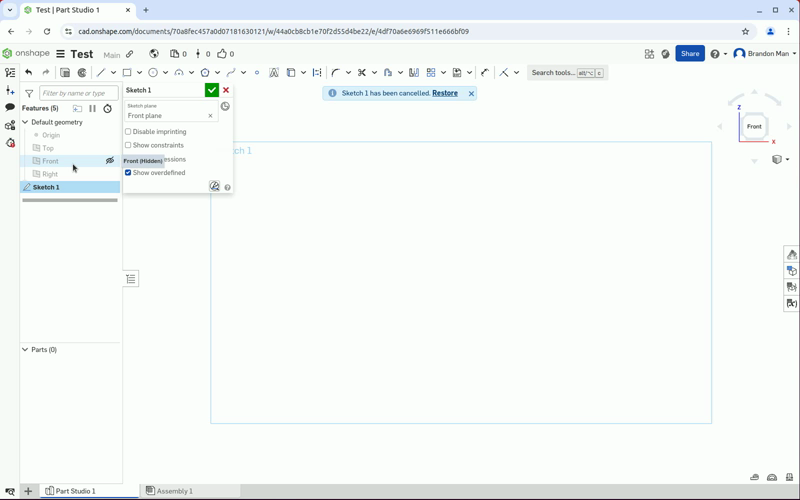
mouse_move(73, 352)
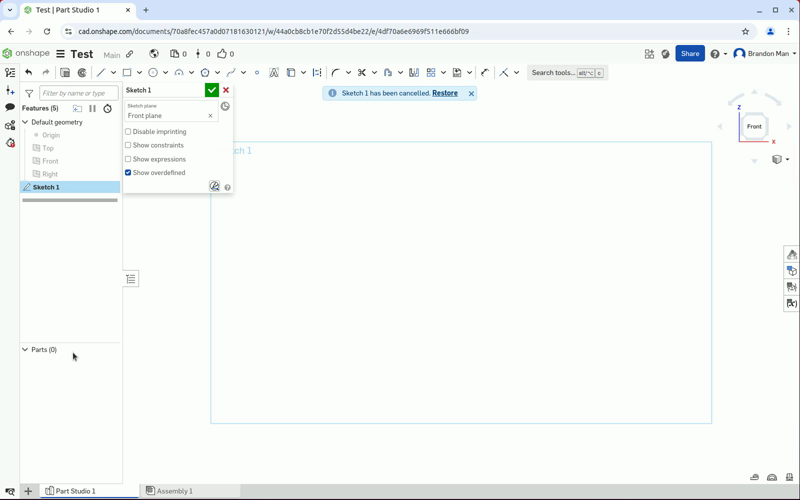
key(y)
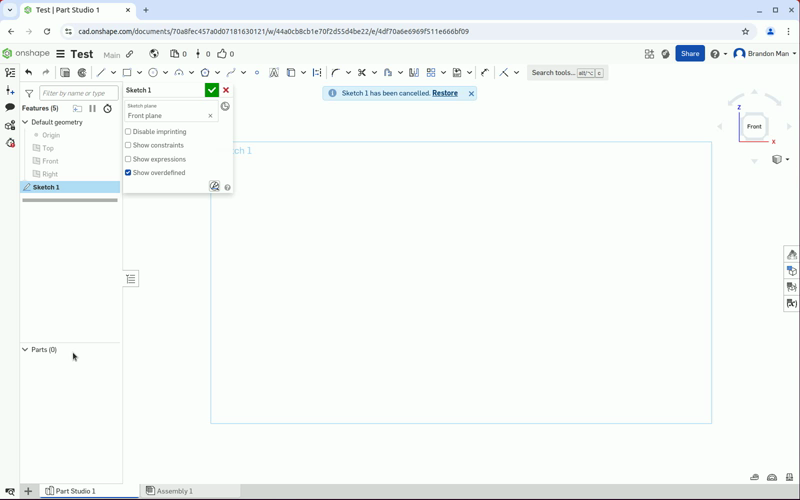
key(c)
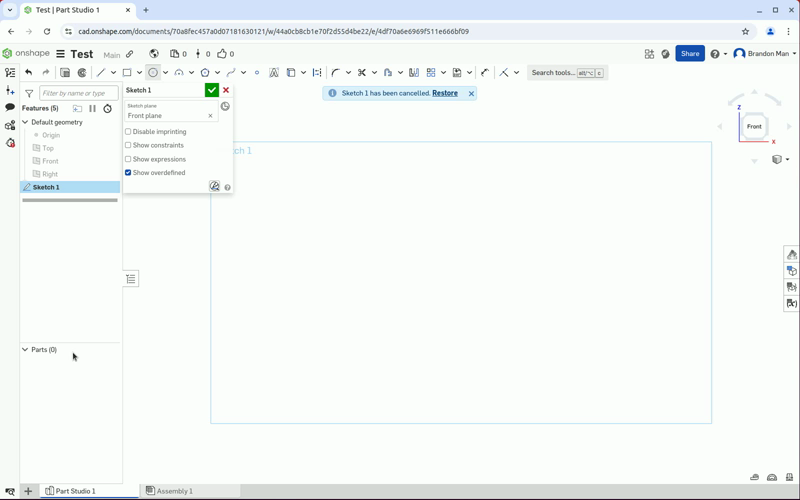
key_down(shift)
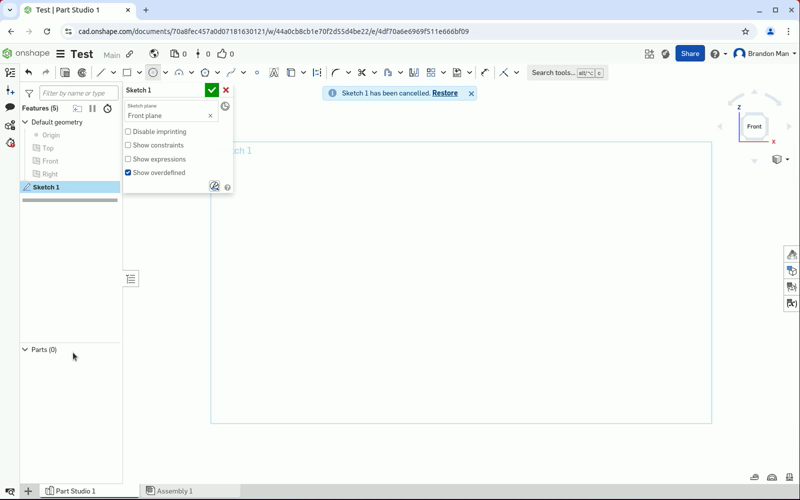
mouse_move(461, 282)
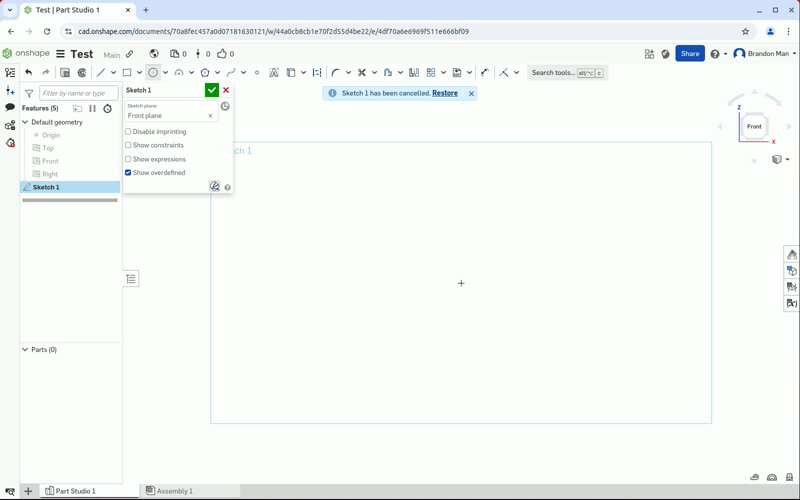
click(461, 282)
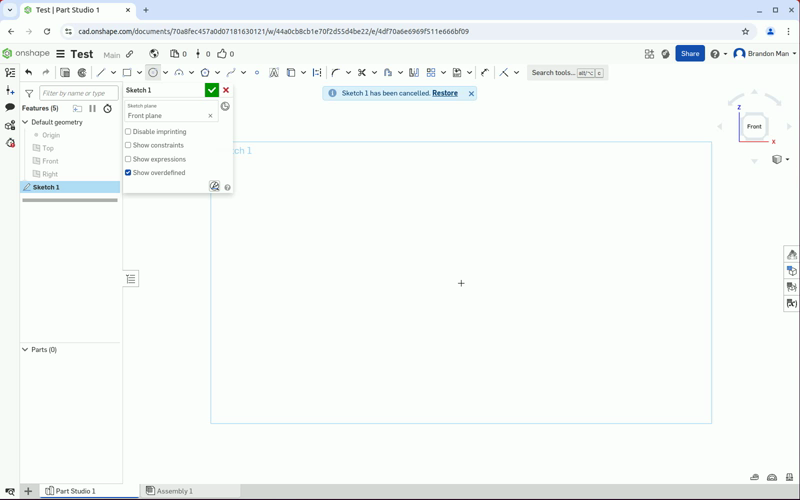
key_up(shift)
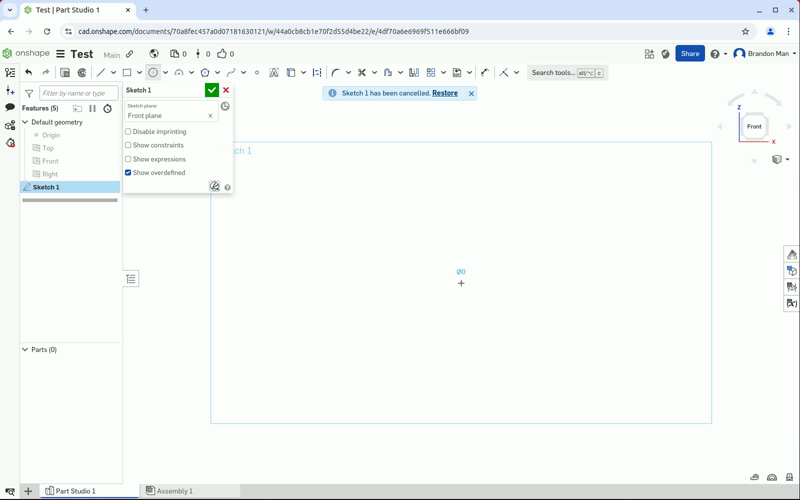
mouse_move(528, 282)
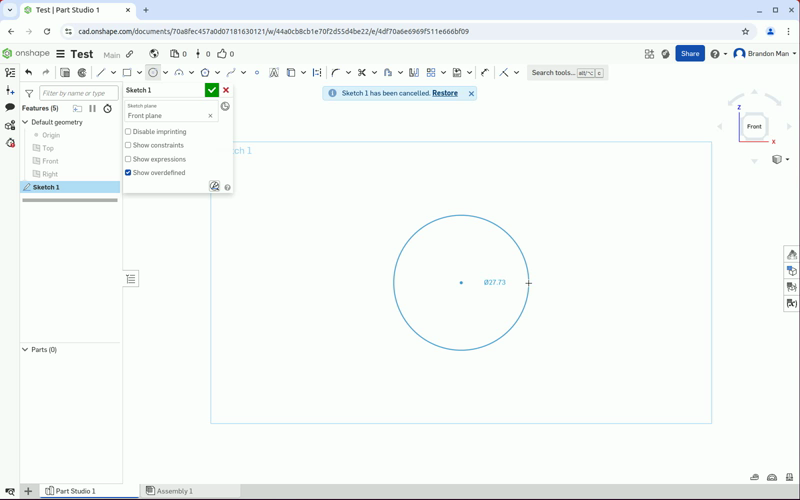
click(528, 282)
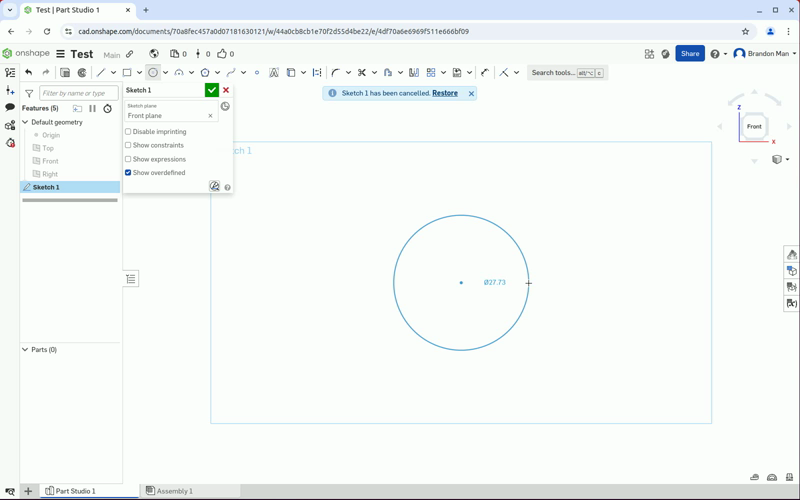
key(esc)
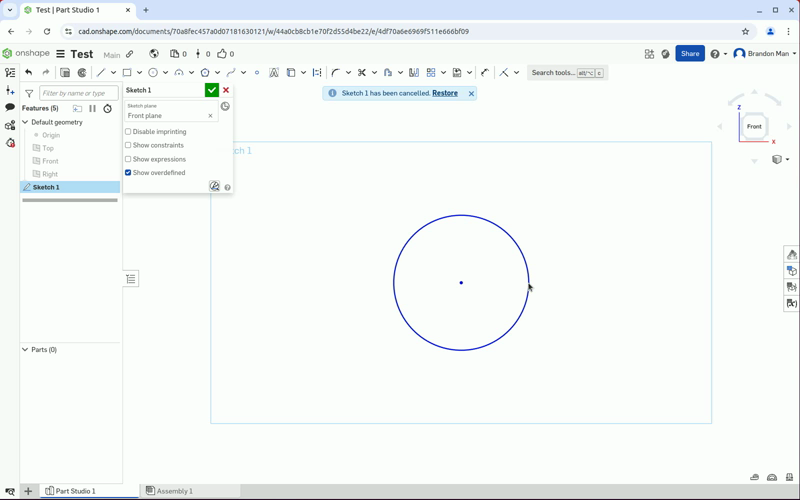
mouse_move(418, 255)
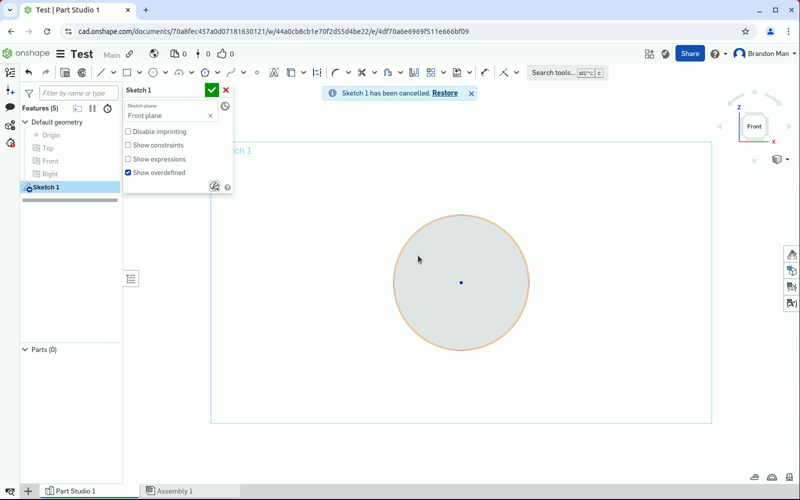
click(418, 255)
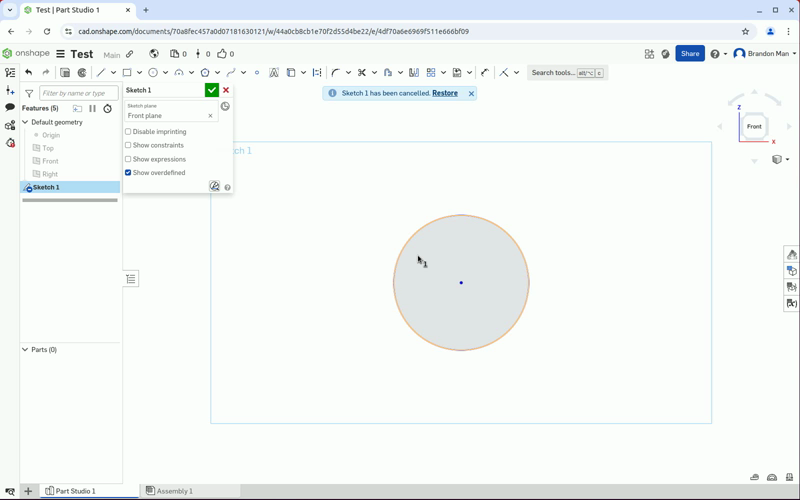
mouse_move(73, 352)
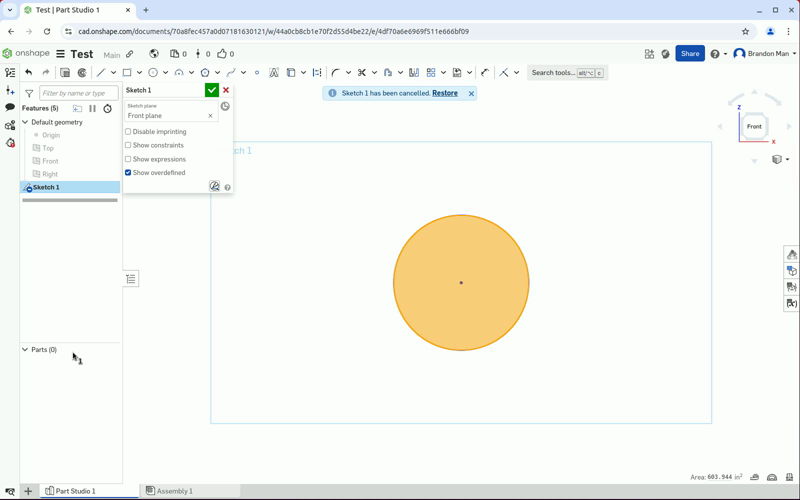
key(shift+y)
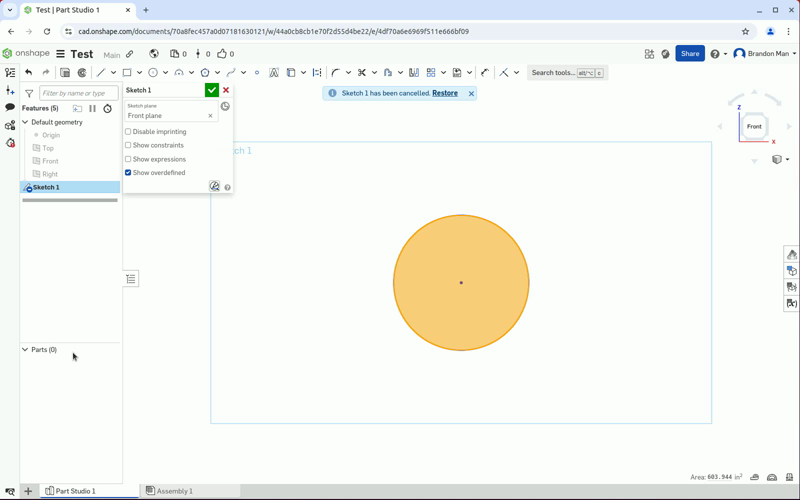
key(shift+e)
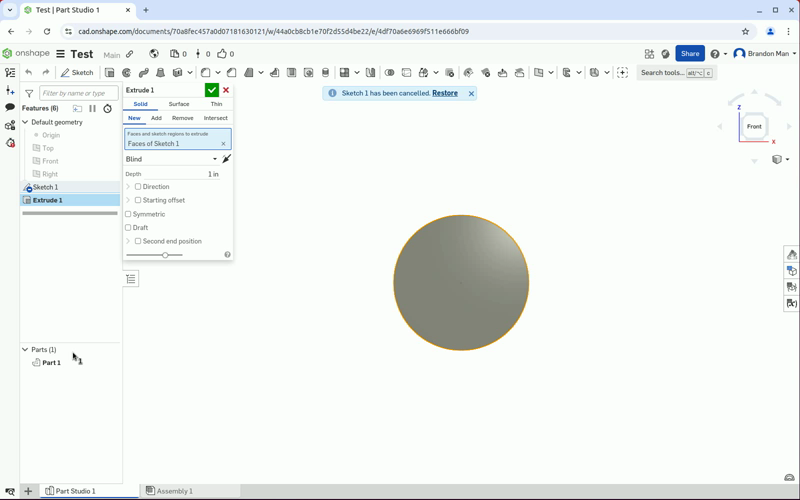
mouse_move(143, 106)
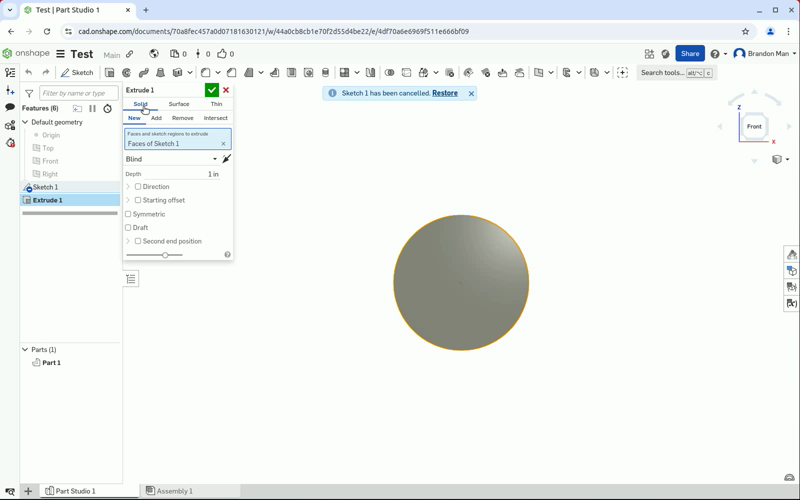
click(143, 106)
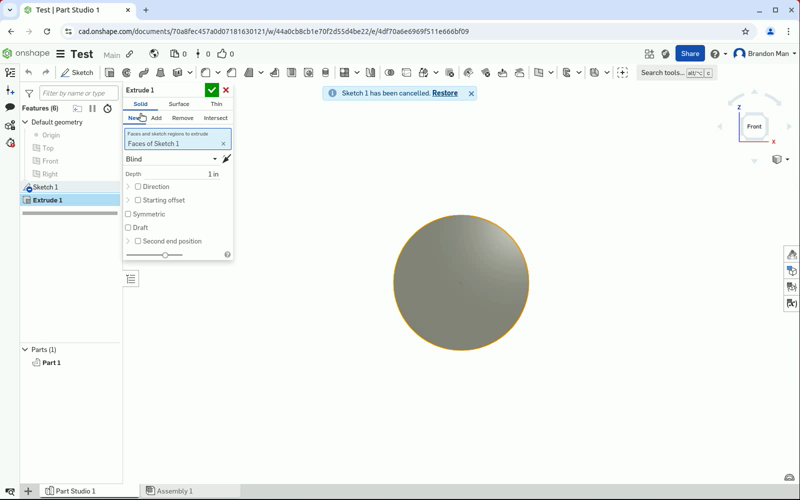
mouse_move(137, 120)
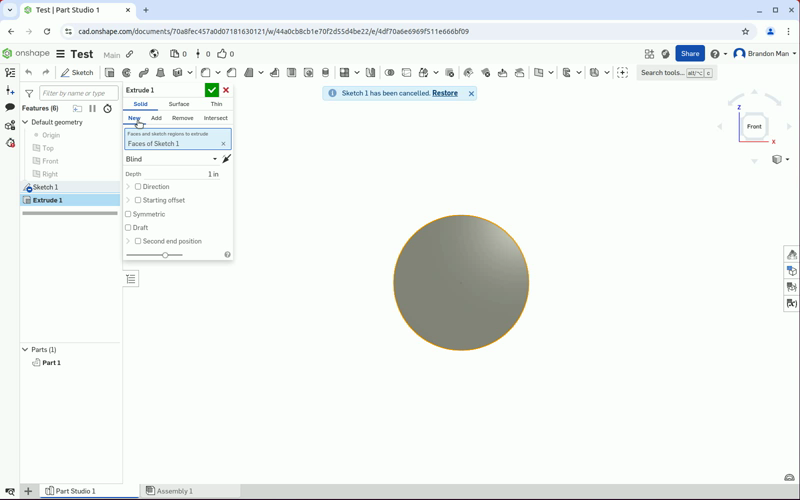
click(137, 120)
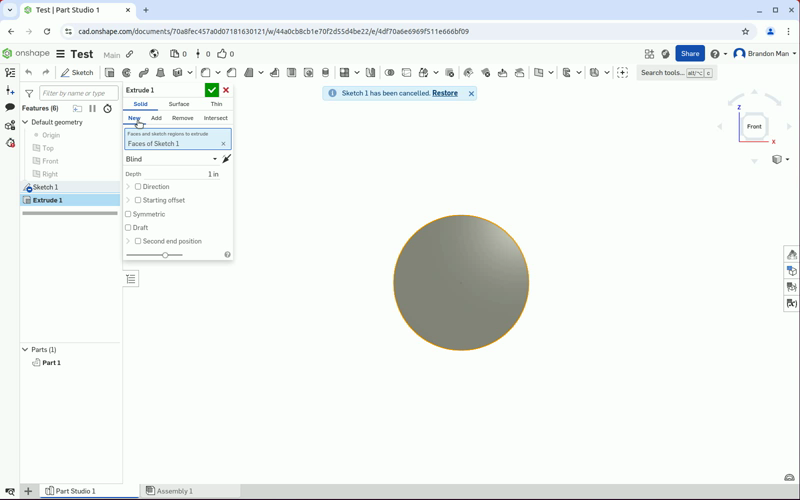
key(tab, 4)
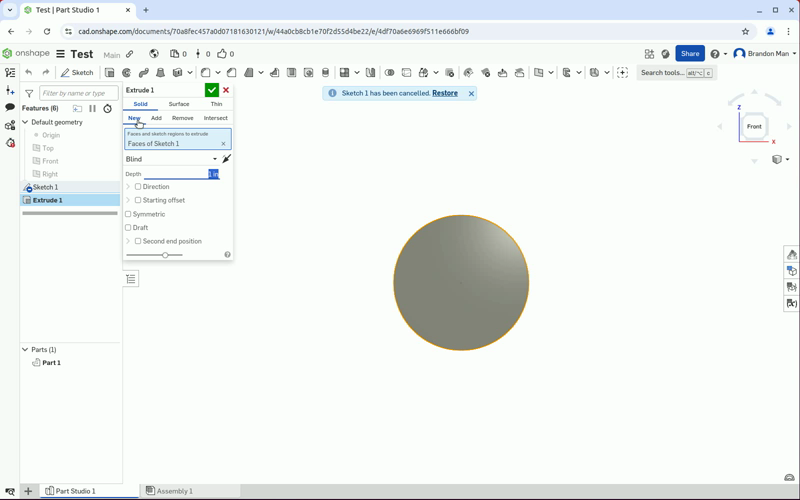
text(23.108)
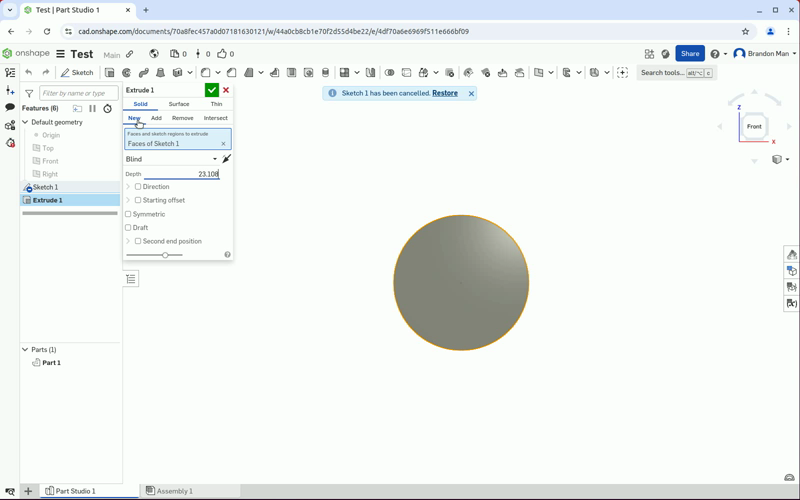
key(enter)
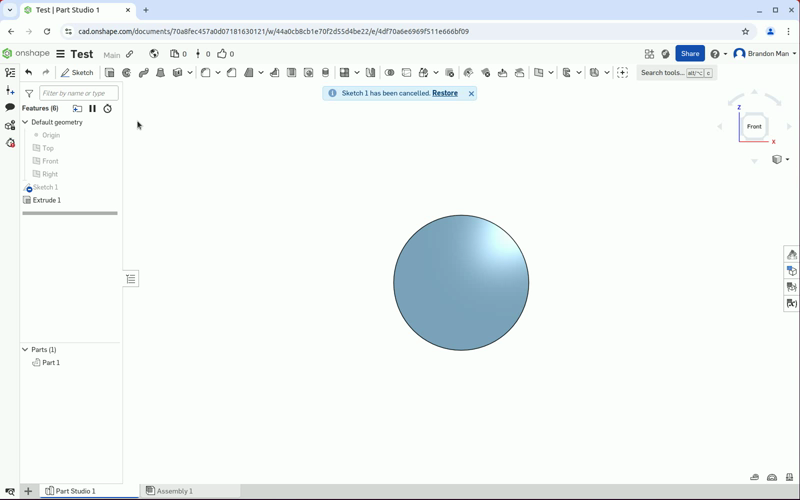
key(shift+h)
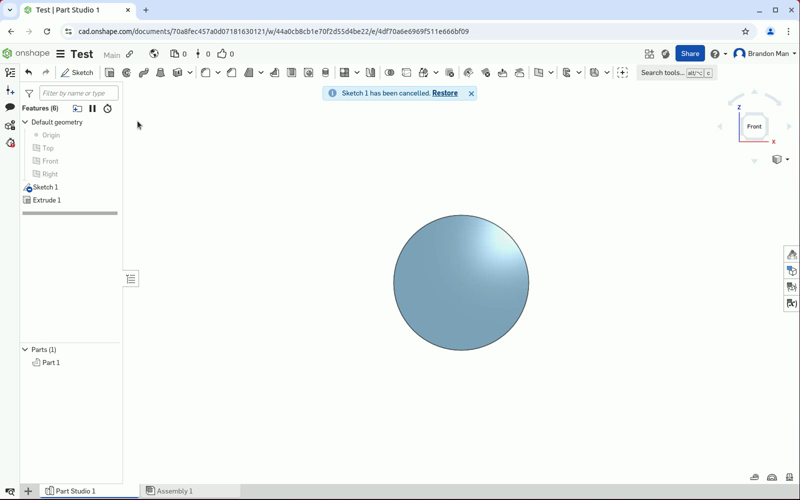
key(shift+h)
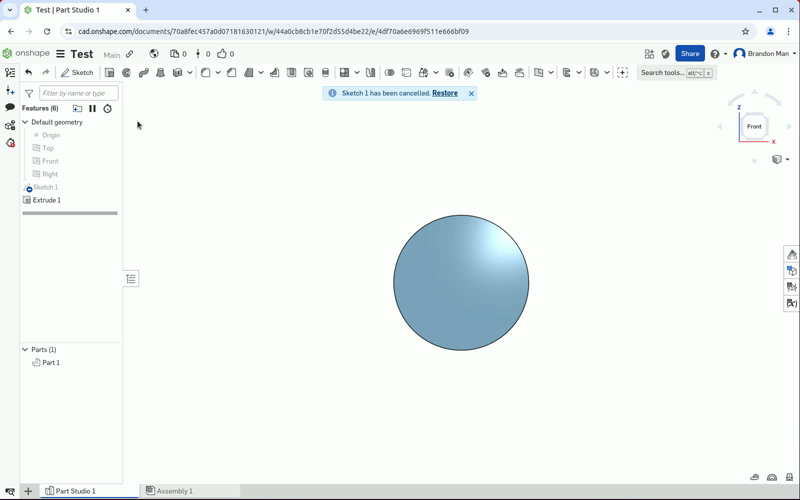
mouse_move(73, 189)
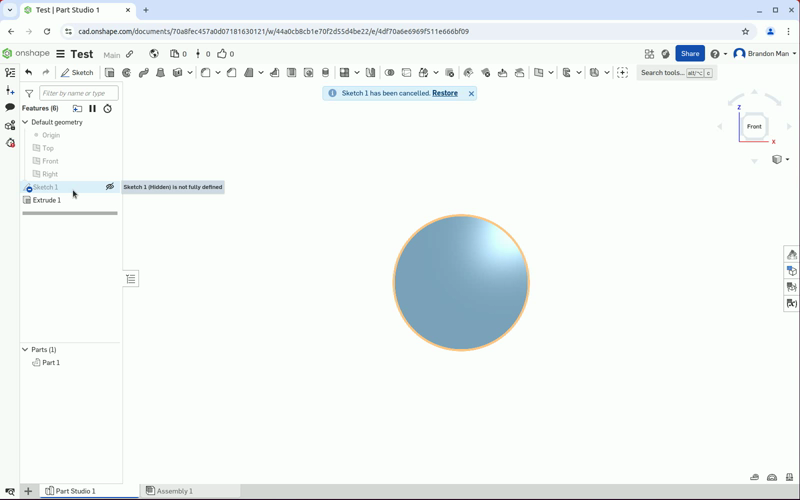
click(73, 189)
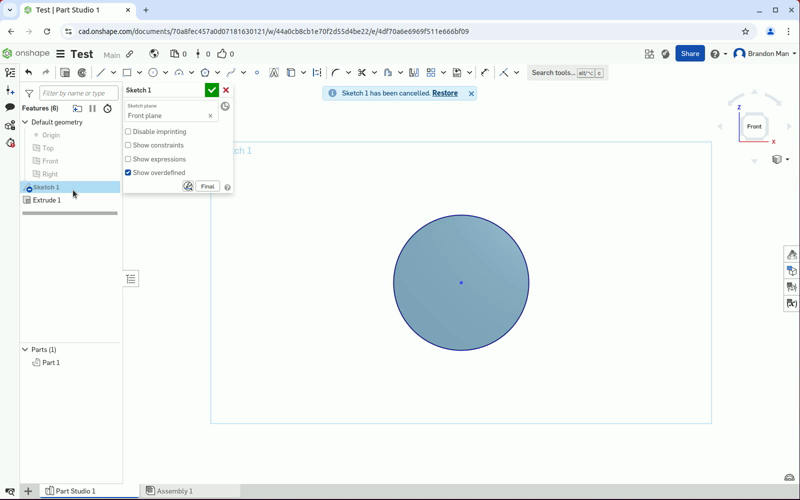
mouse_move(229, 92)
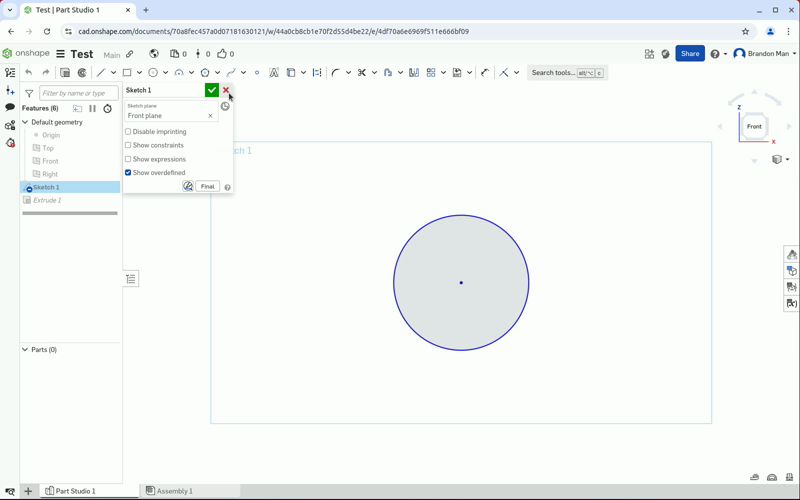
click(229, 92)
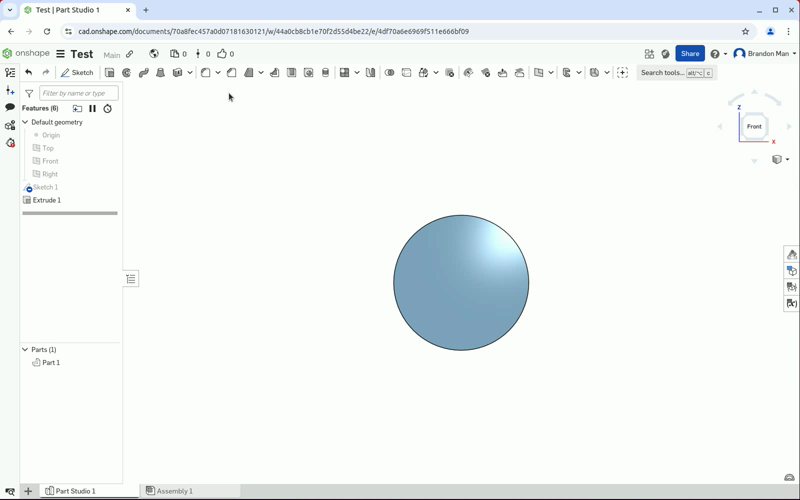
mouse_move(541, 75)
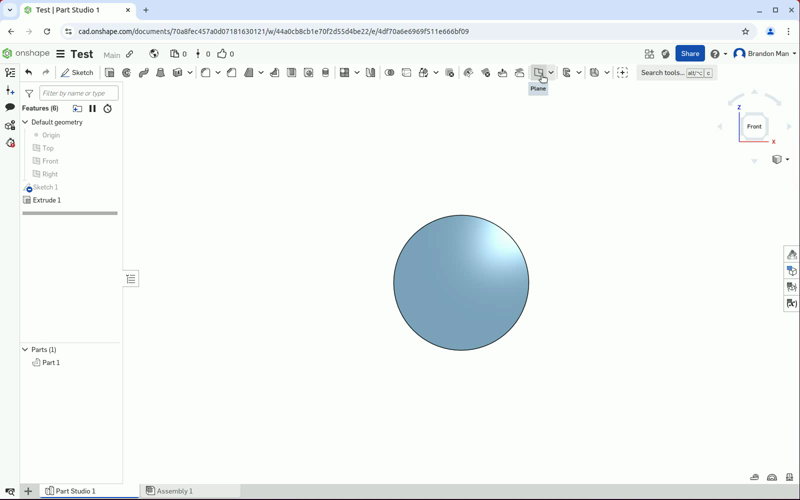
click(541, 75)
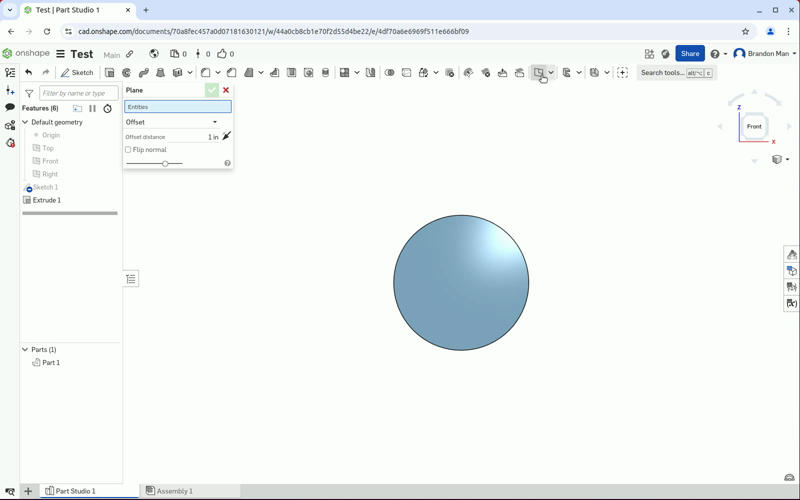
mouse_move(73, 163)
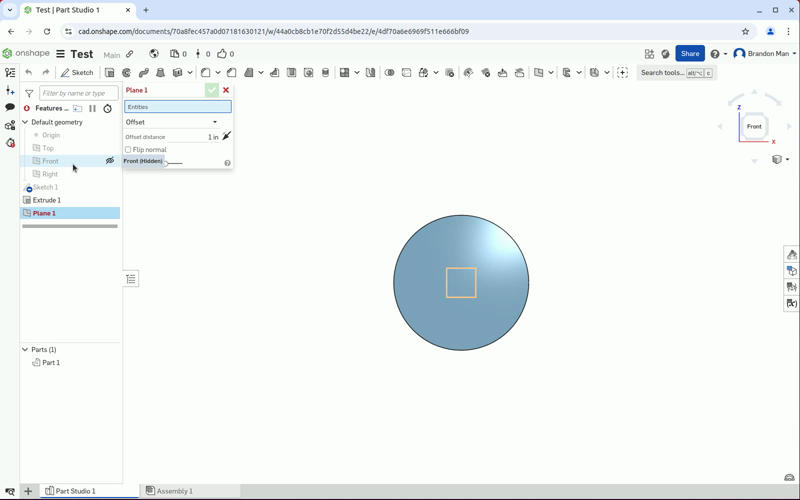
click(73, 163)
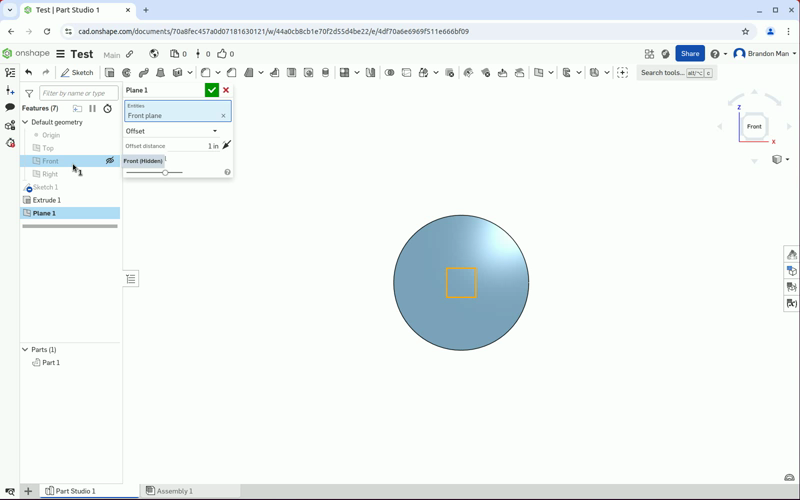
key(tab, 2)
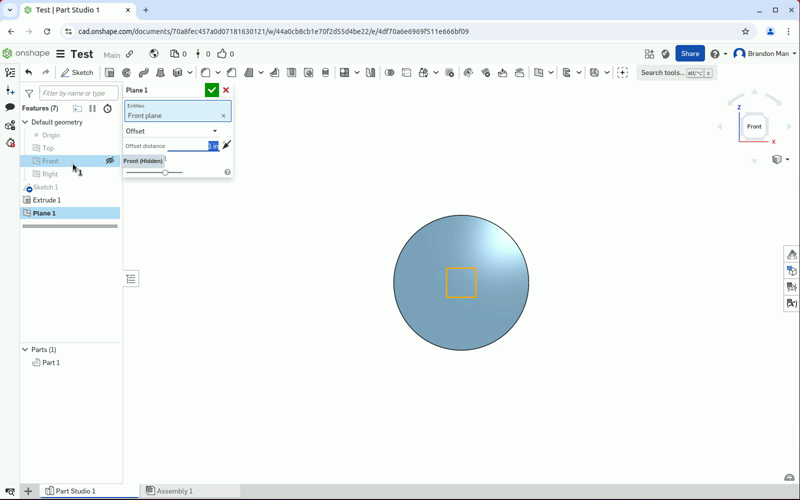
text(23.108)
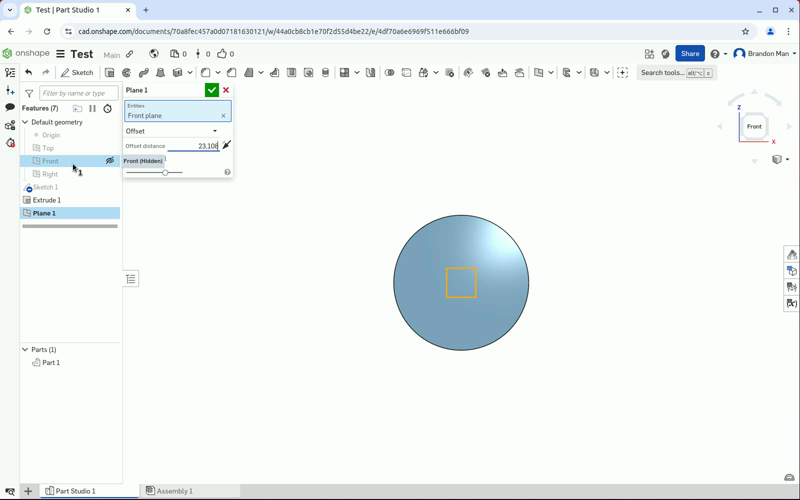
key(enter, 2)
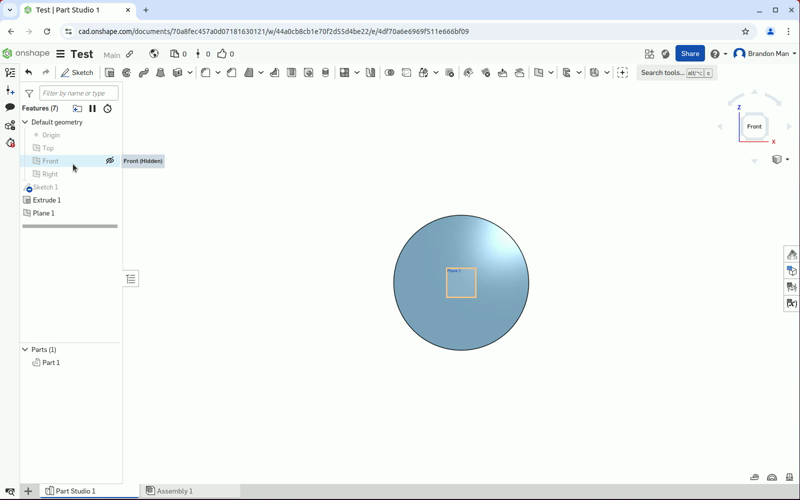
key(shift+s)
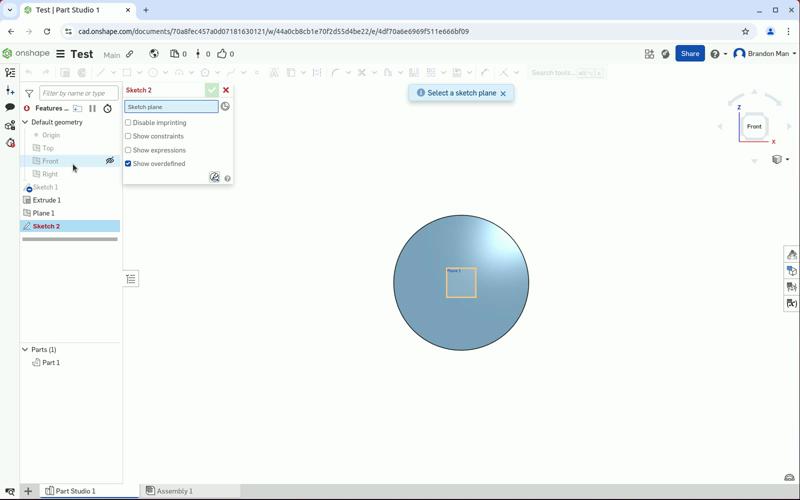
mouse_move(73, 215)
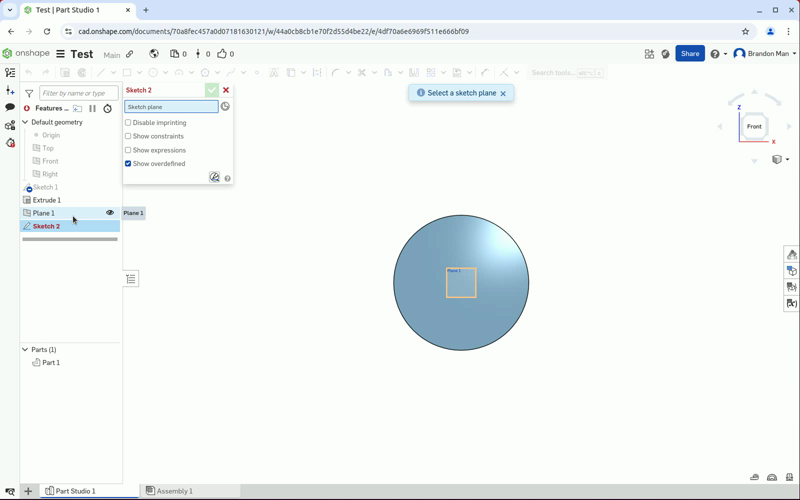
click(73, 215)
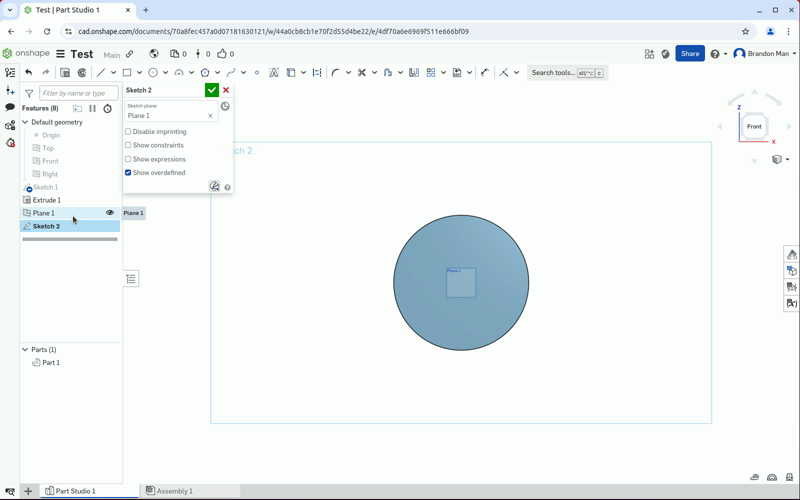
mouse_move(73, 352)
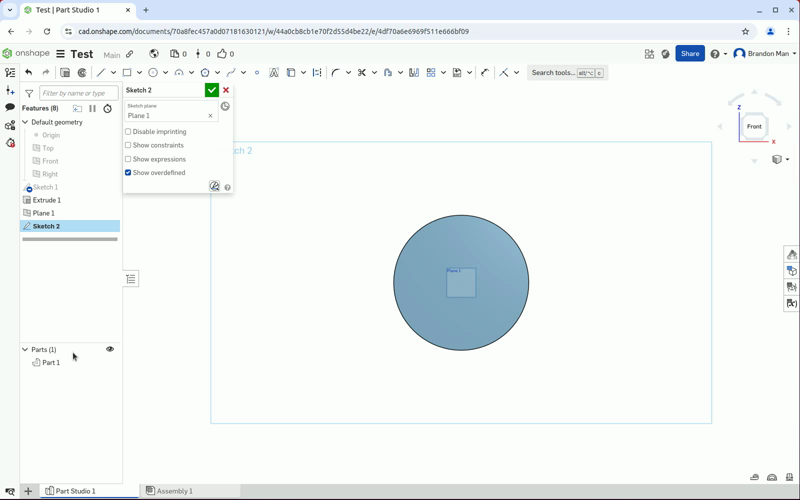
key(y)
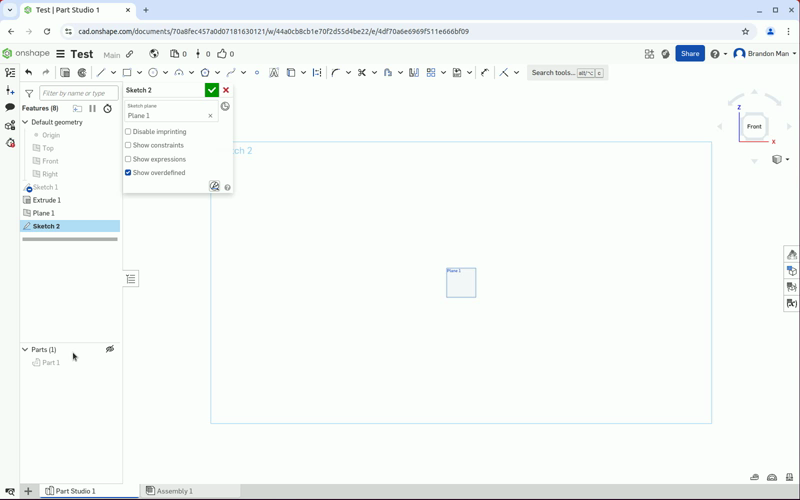
key(c)
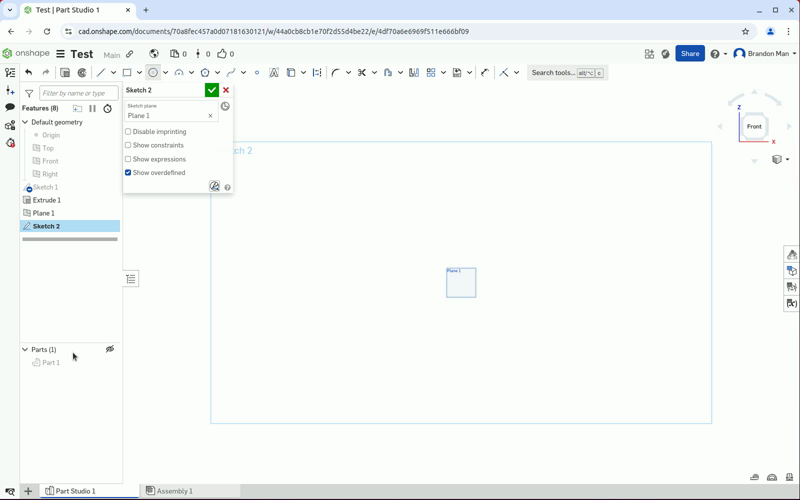
key_down(shift)
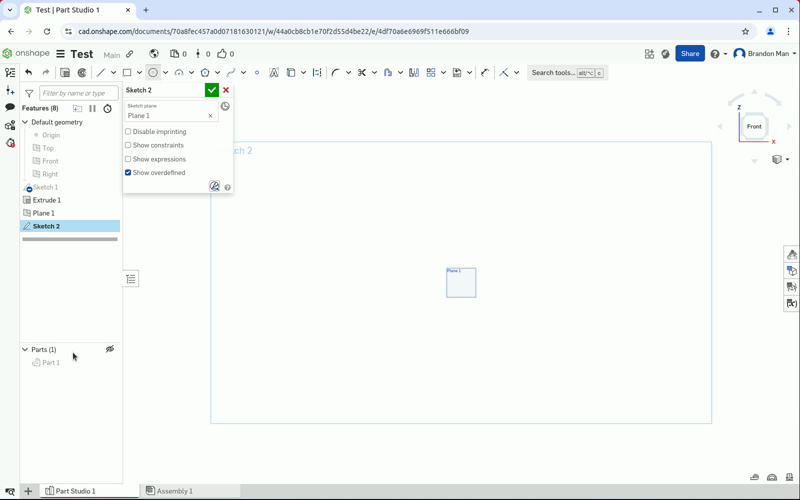
mouse_move(415, 282)
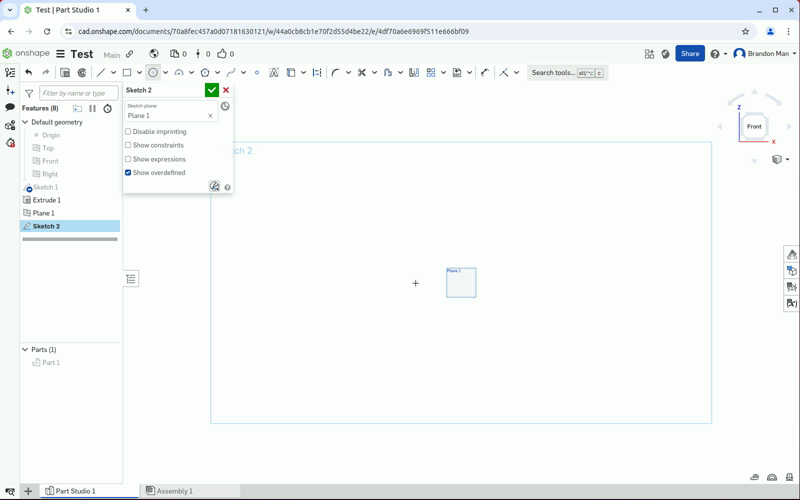
click(415, 282)
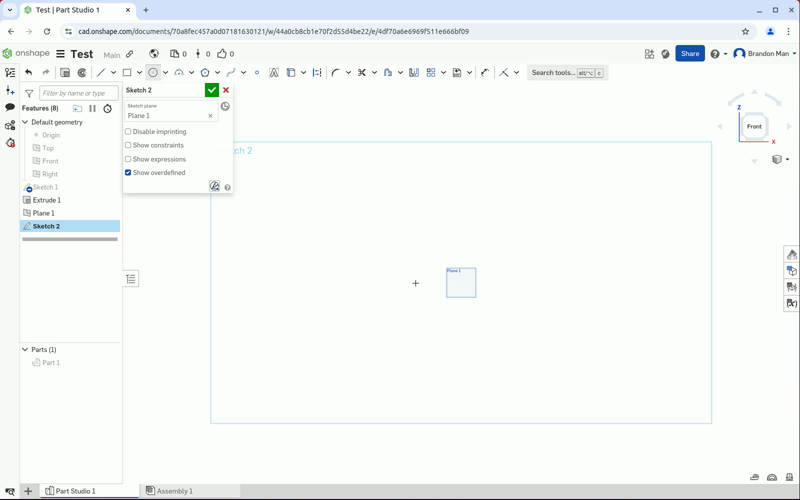
key_up(shift)
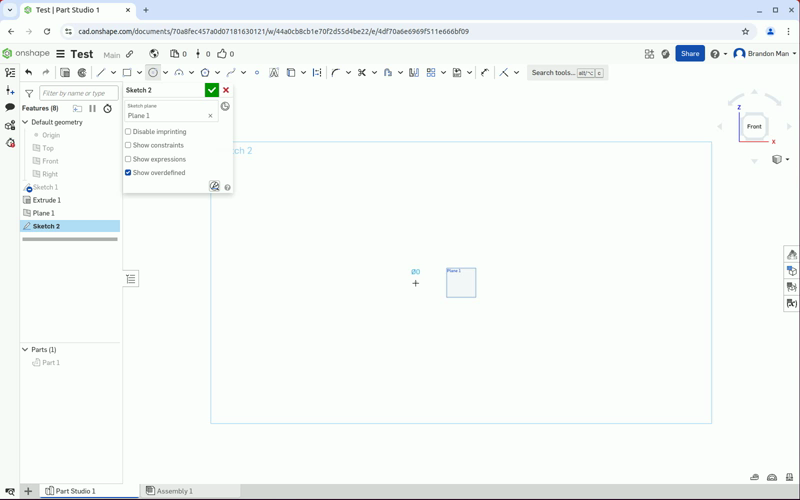
mouse_move(424, 282)
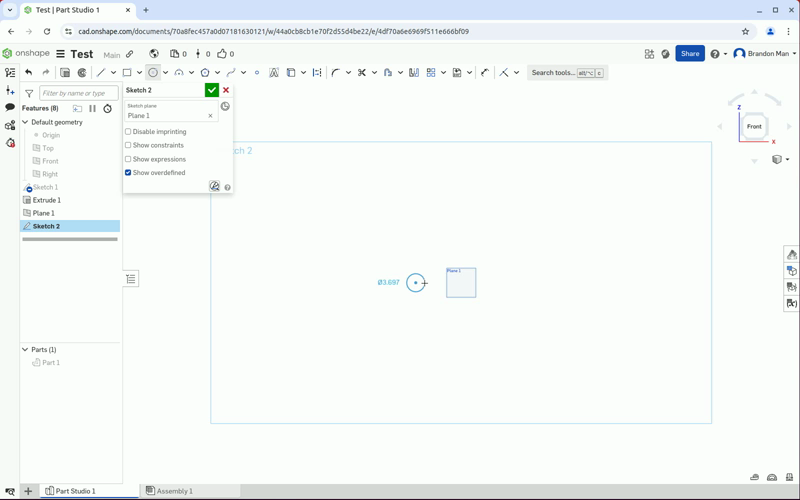
click(424, 282)
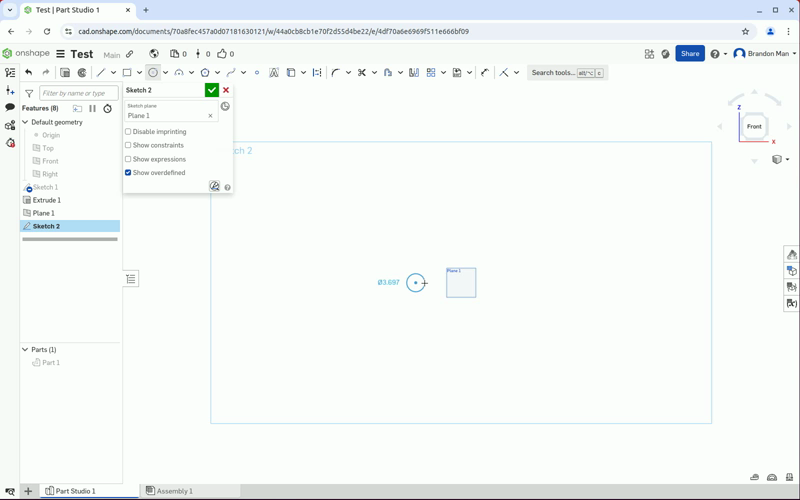
key(esc)
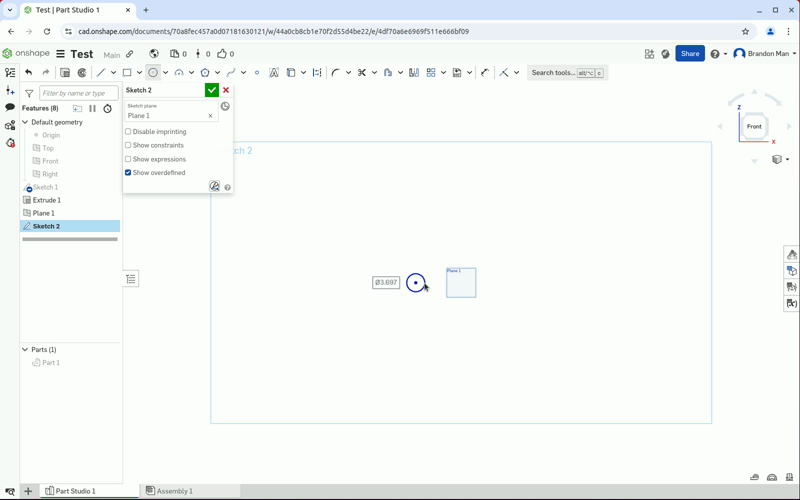
mouse_move(407, 282)
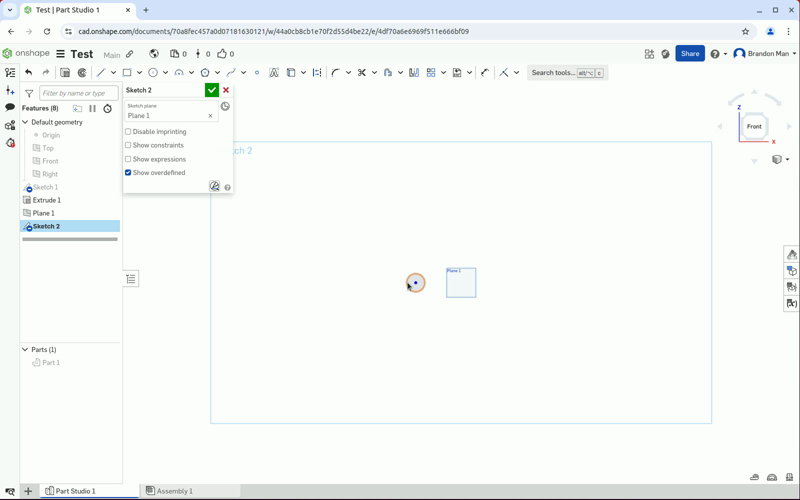
scroll(6)
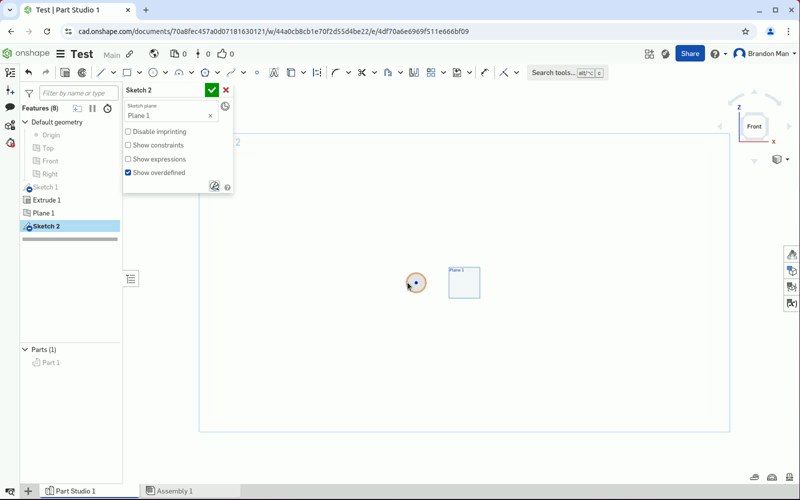
scroll(6)
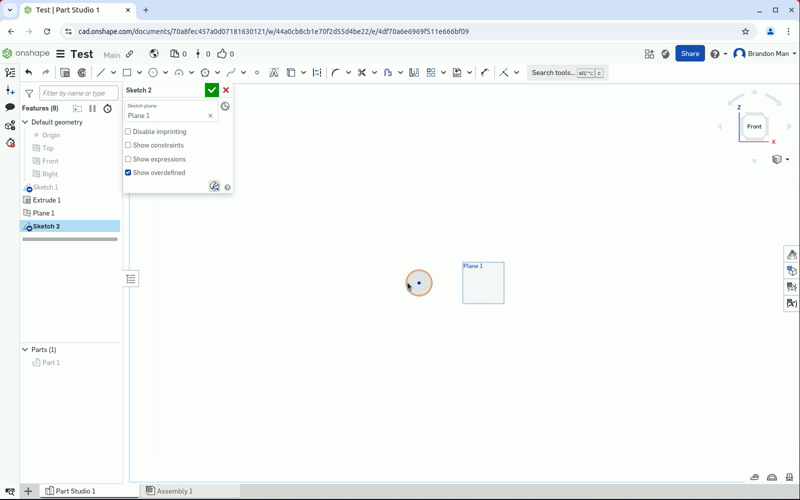
scroll(6)
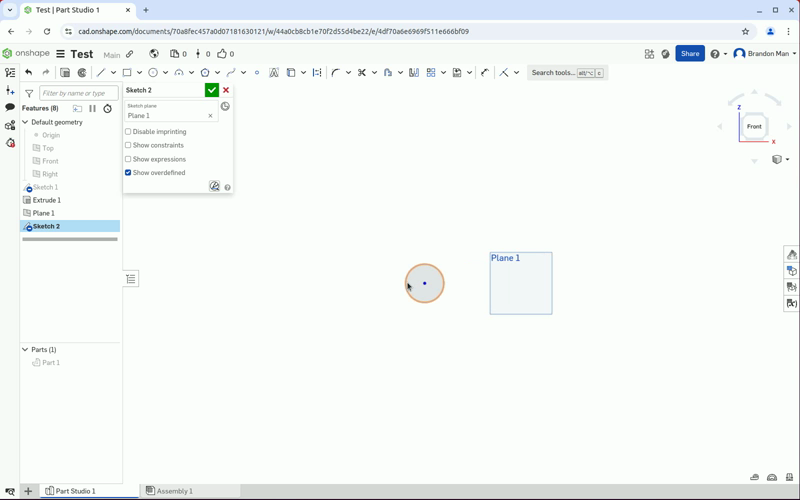
scroll(6)
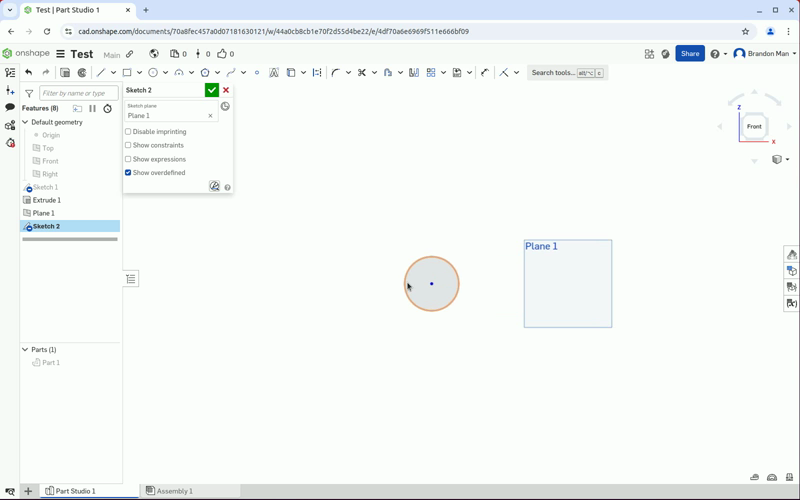
scroll(6)
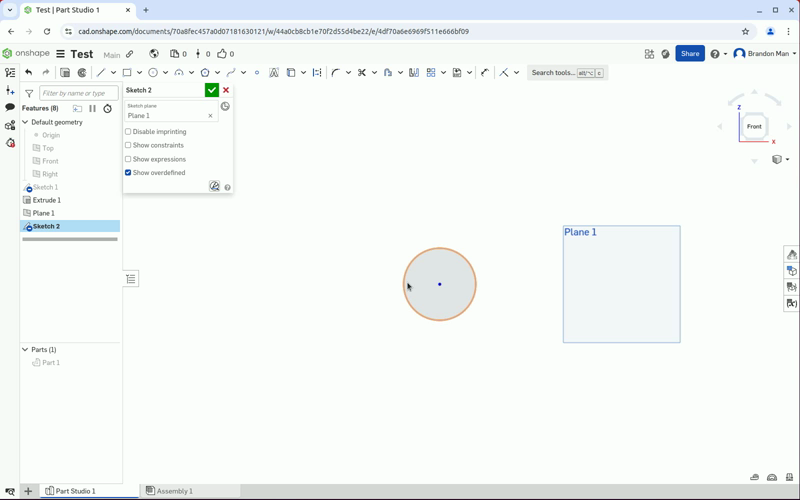
scroll(6)
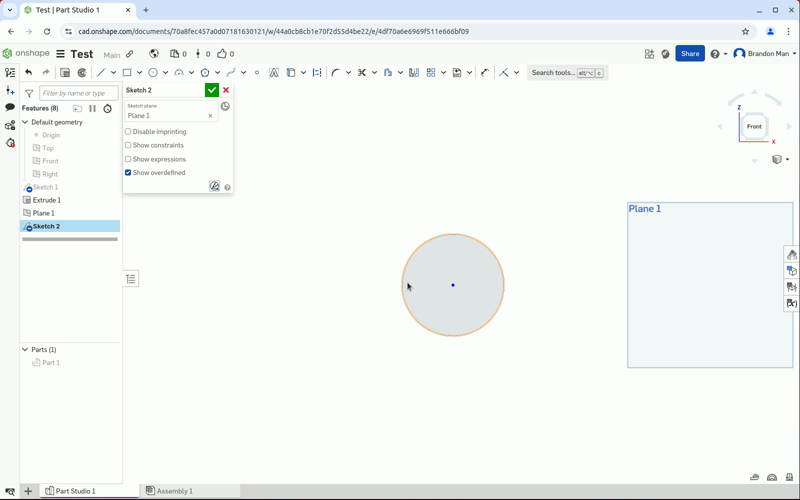
scroll(6)
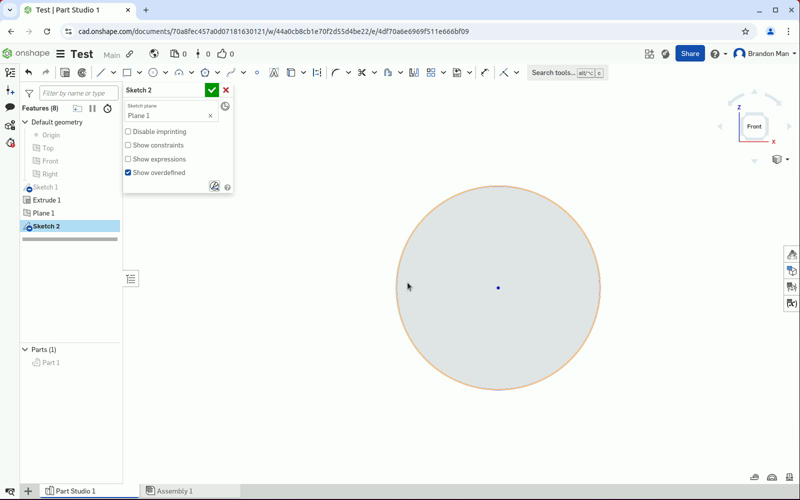
click(407, 282)
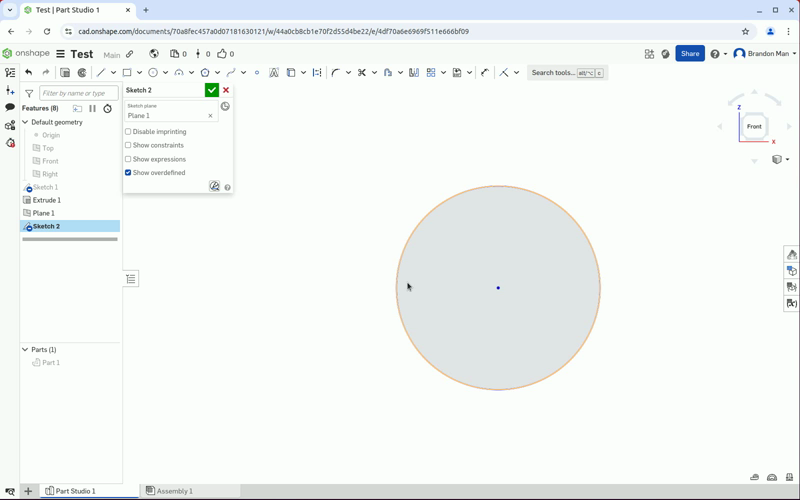
scroll(-6)
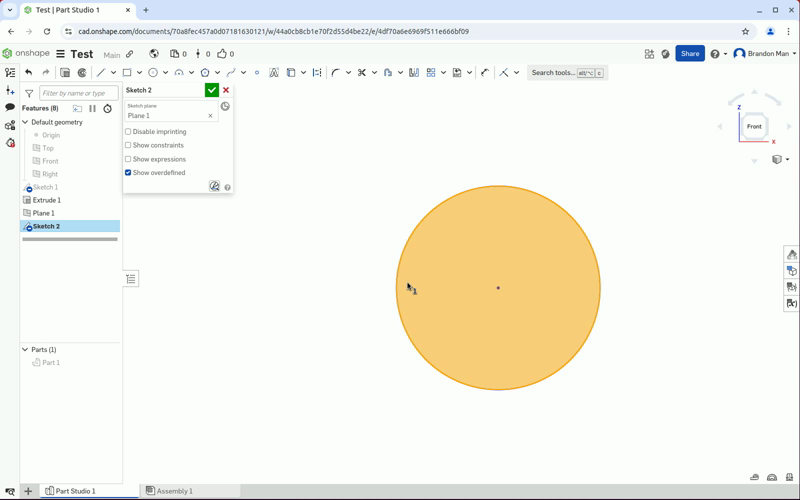
scroll(-6)
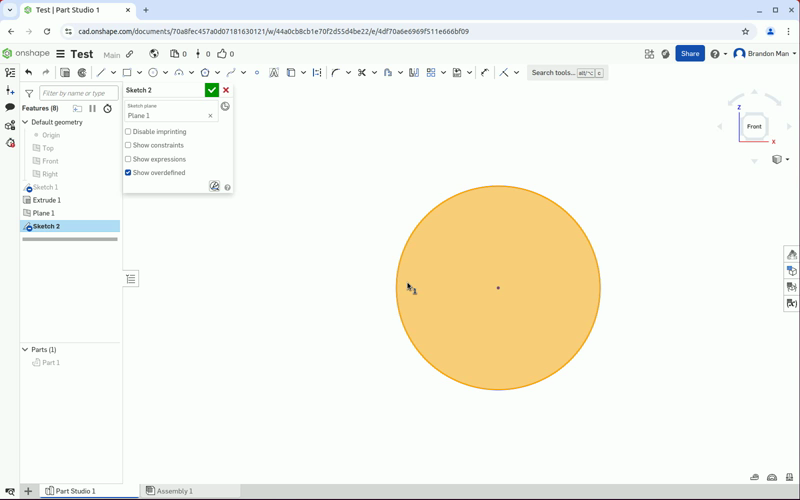
scroll(-6)
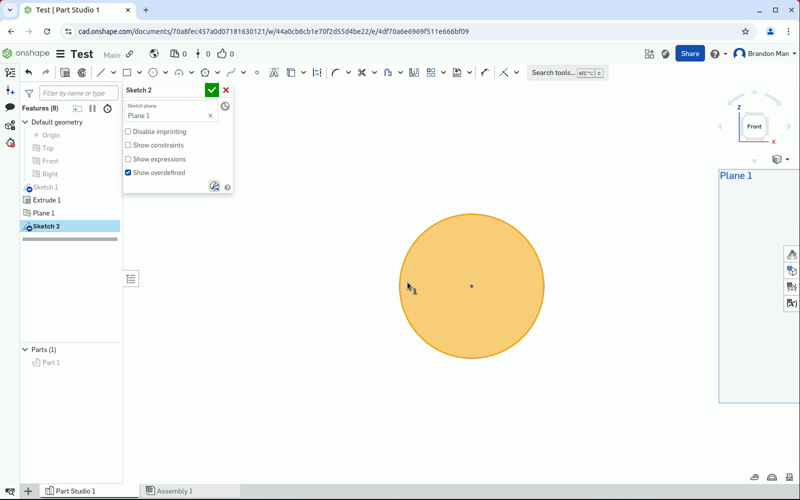
scroll(-6)
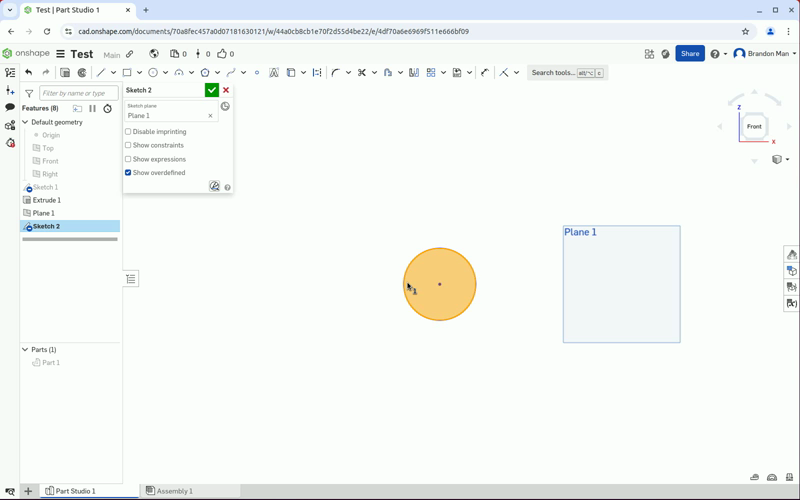
scroll(-6)
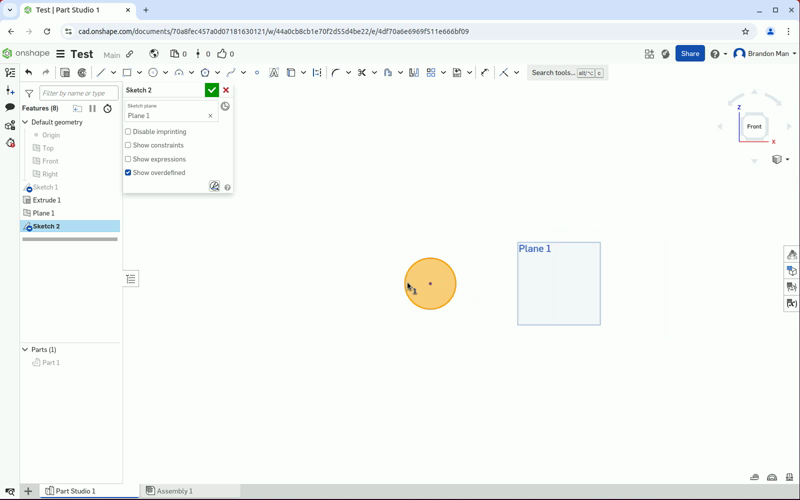
scroll(-6)
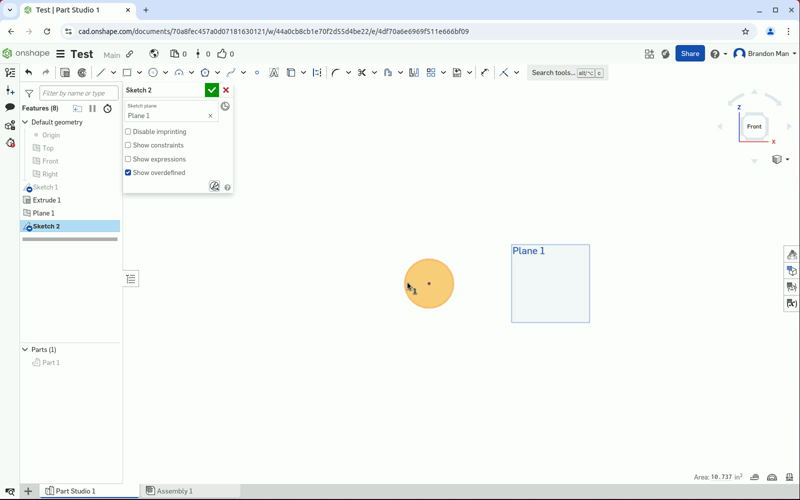
scroll(-6)
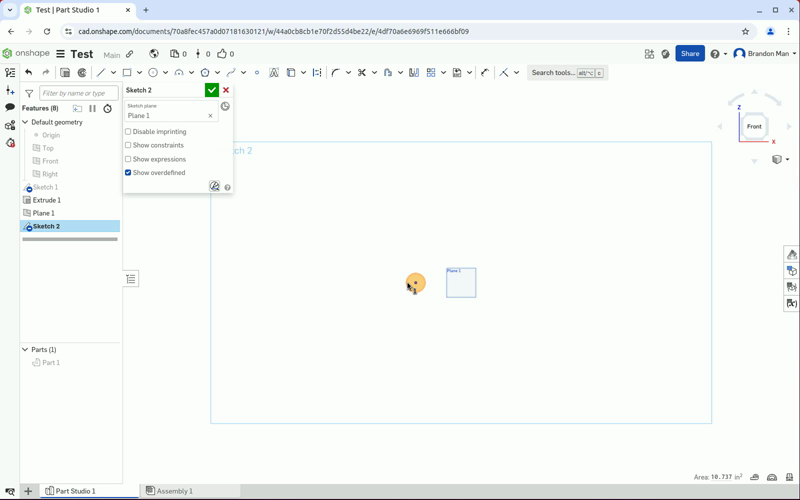
mouse_move(73, 352)
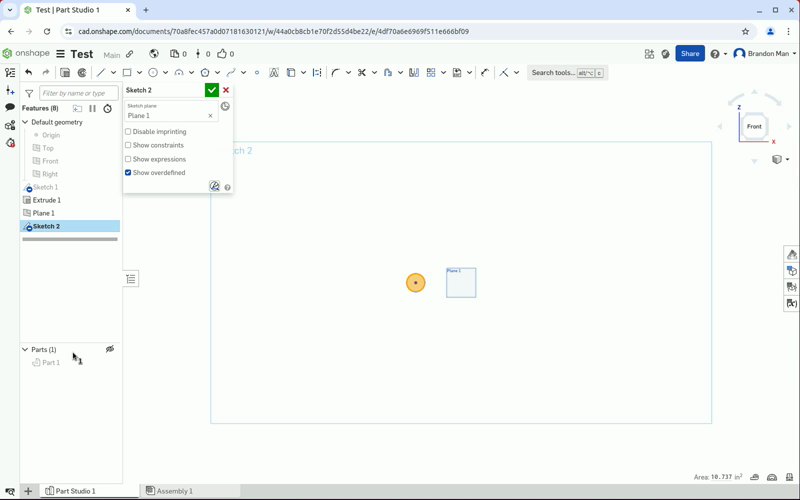
key(shift+y)
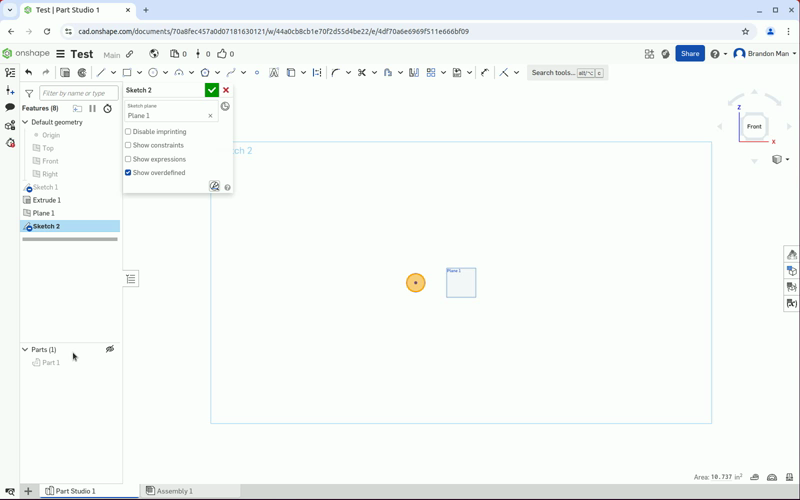
key(shift+e)
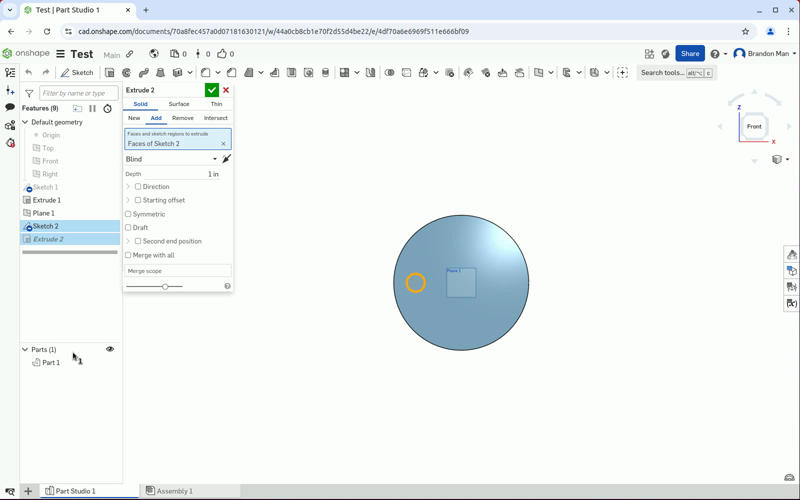
mouse_move(143, 106)
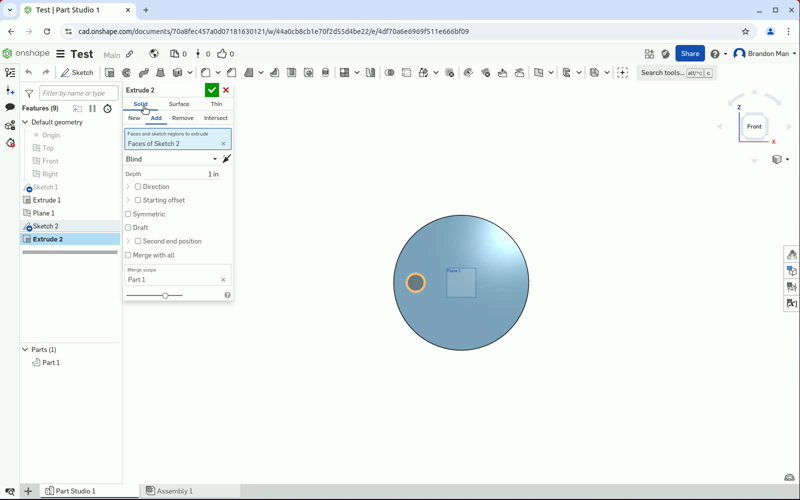
click(143, 106)
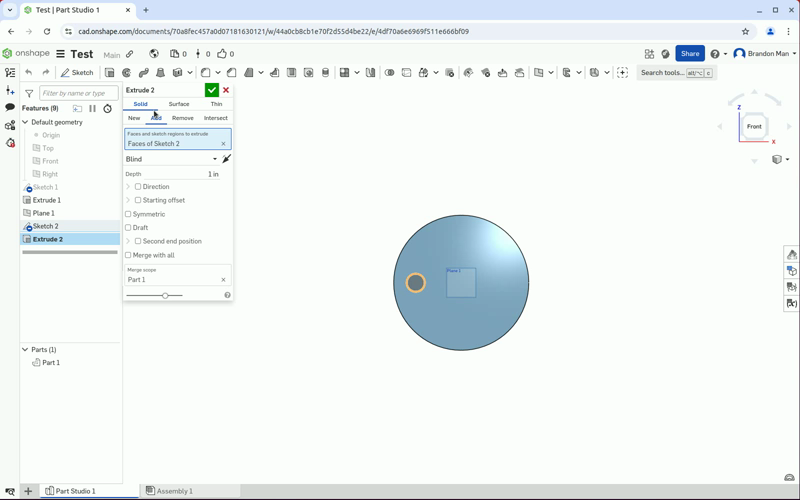
mouse_move(186, 120)
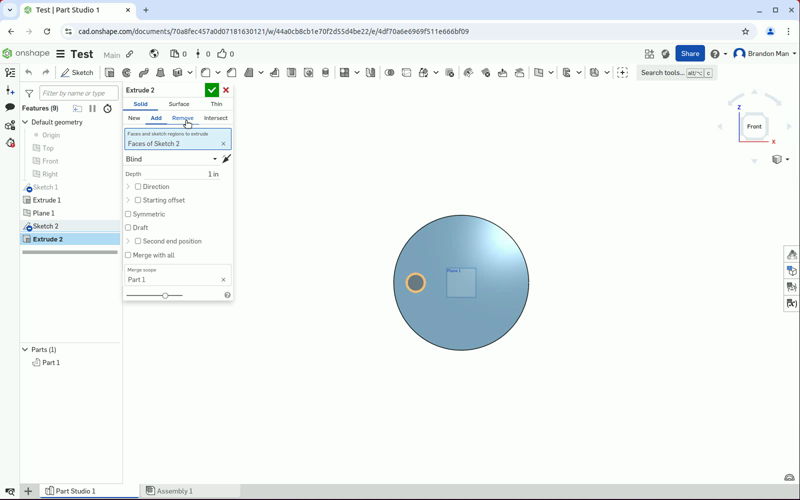
click(186, 120)
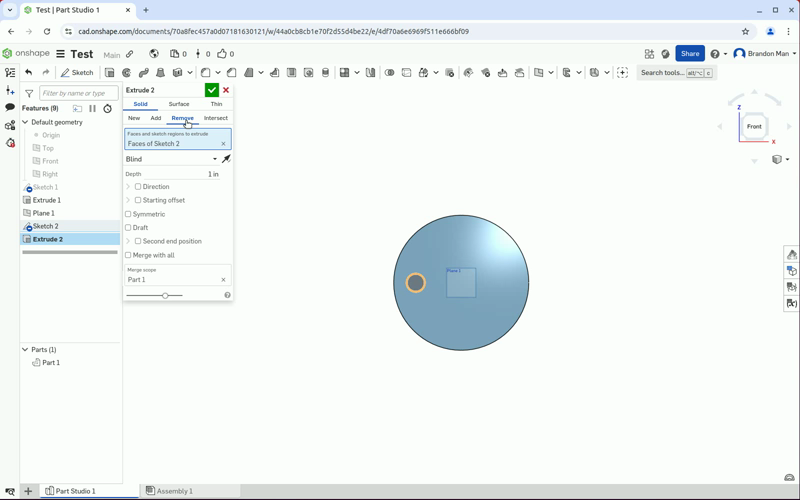
key(tab, 4)
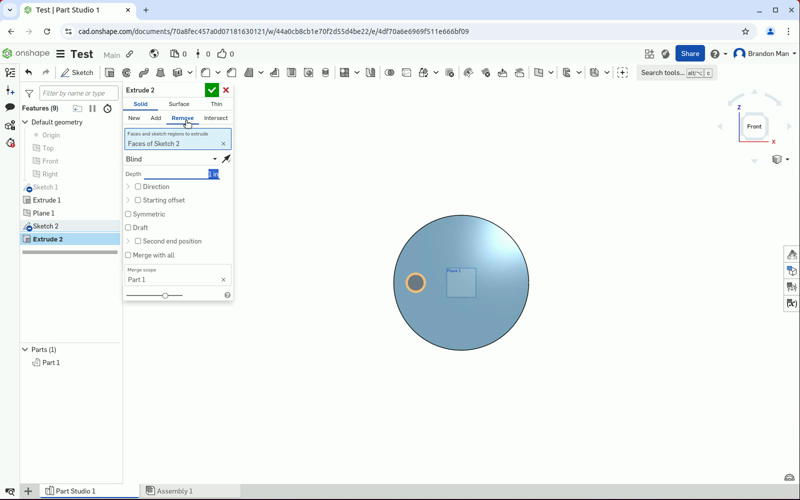
text(5.536)
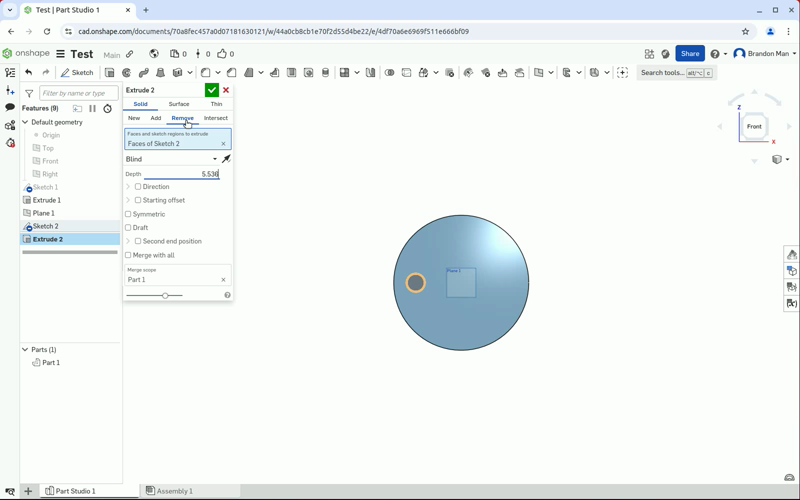
key(tab, 6)
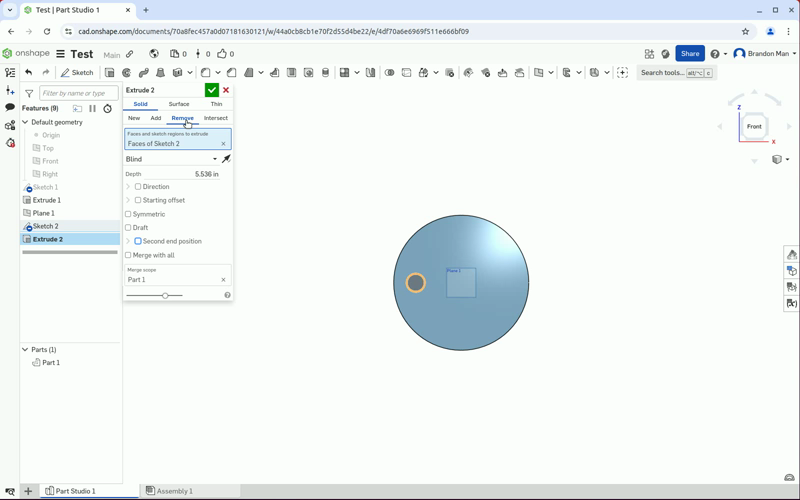
key(space)
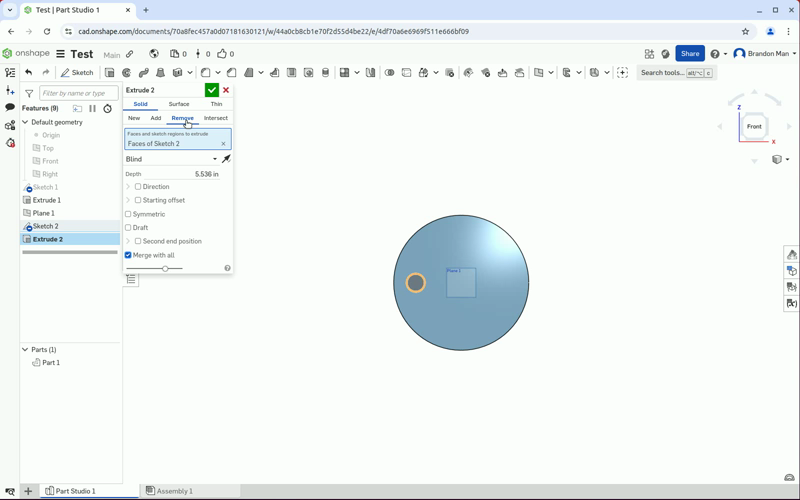
key(enter)
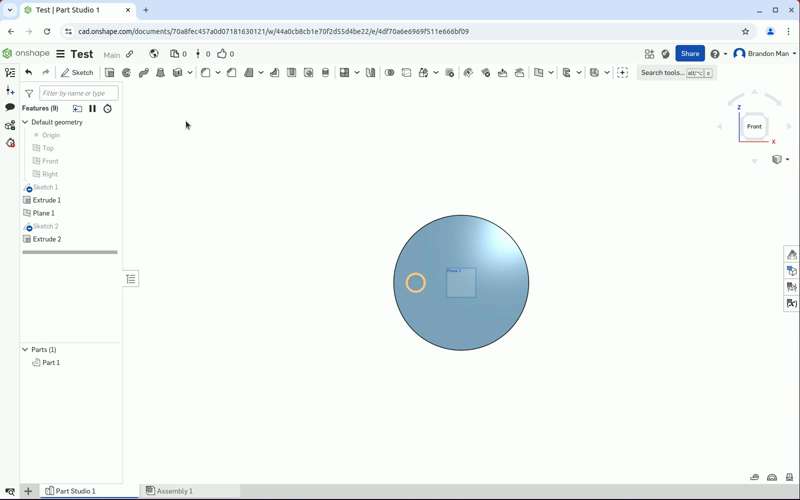
key(shift+h)
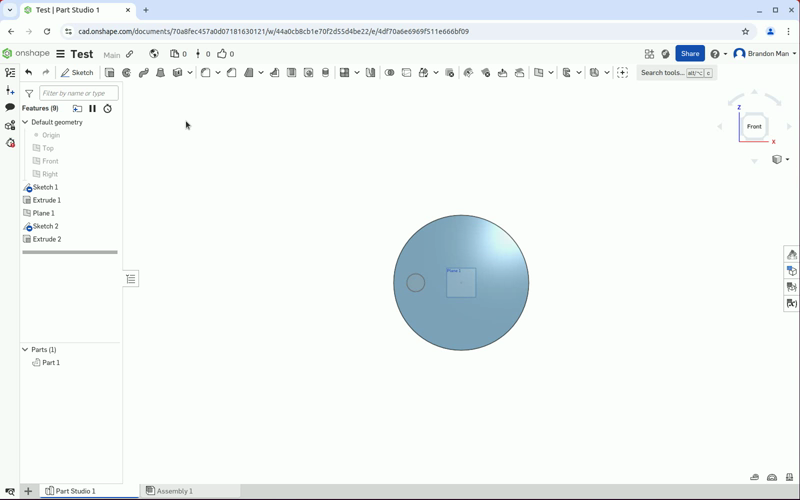
key(shift+h)
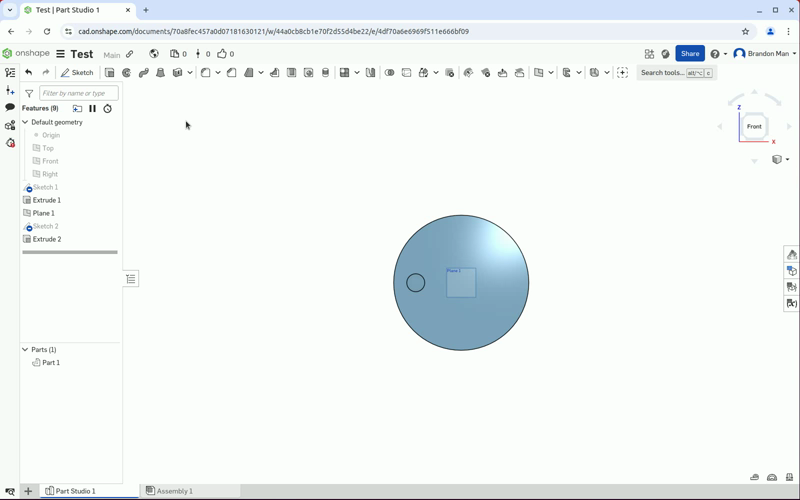
mouse_move(73, 189)
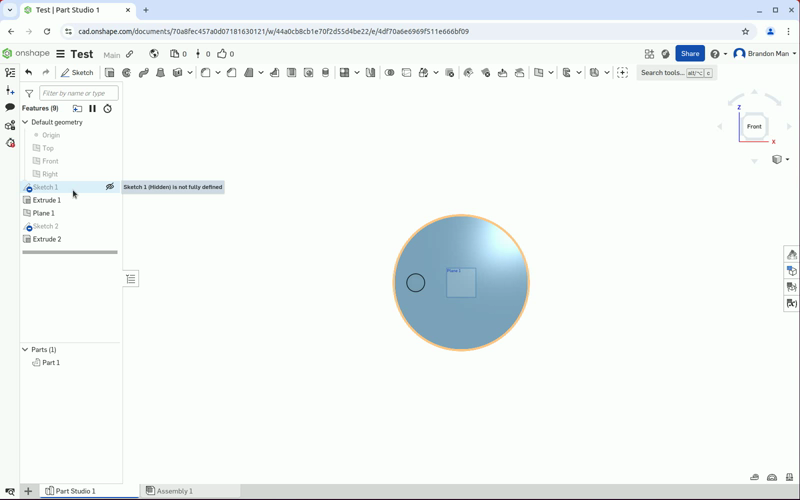
click(73, 189)
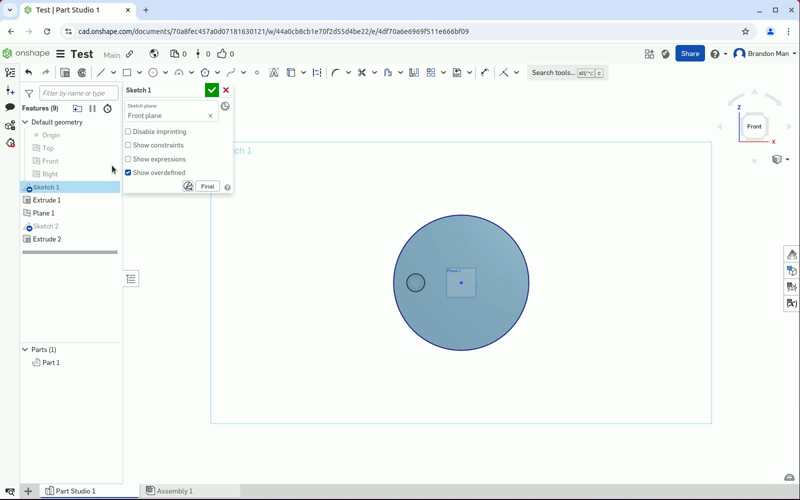
mouse_move(229, 92)
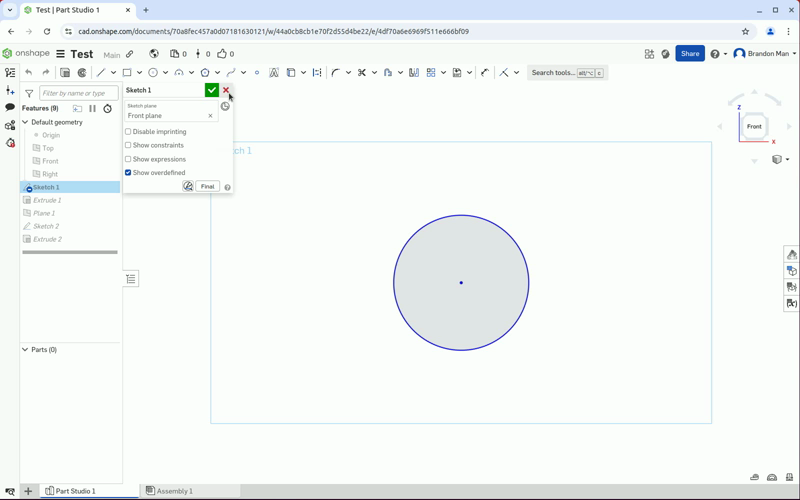
click(229, 92)
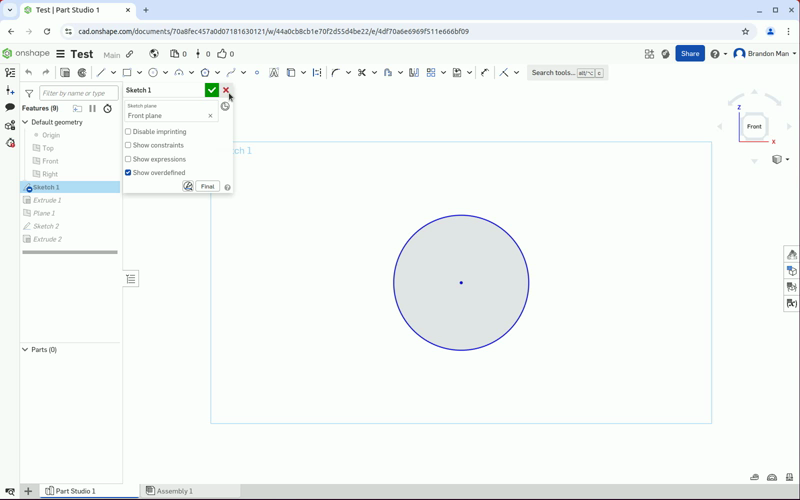
key(shift+s)
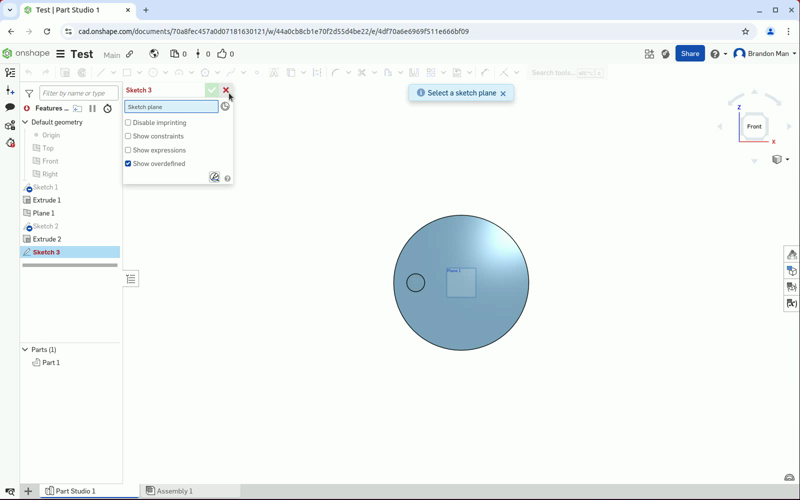
mouse_move(73, 215)
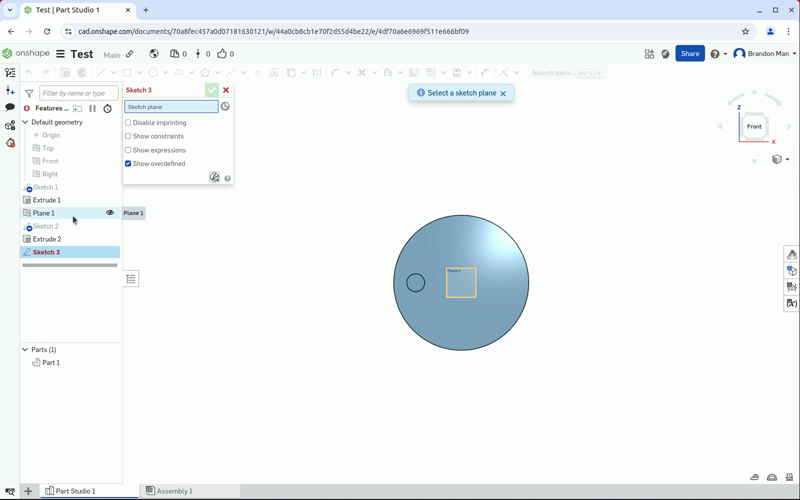
click(73, 215)
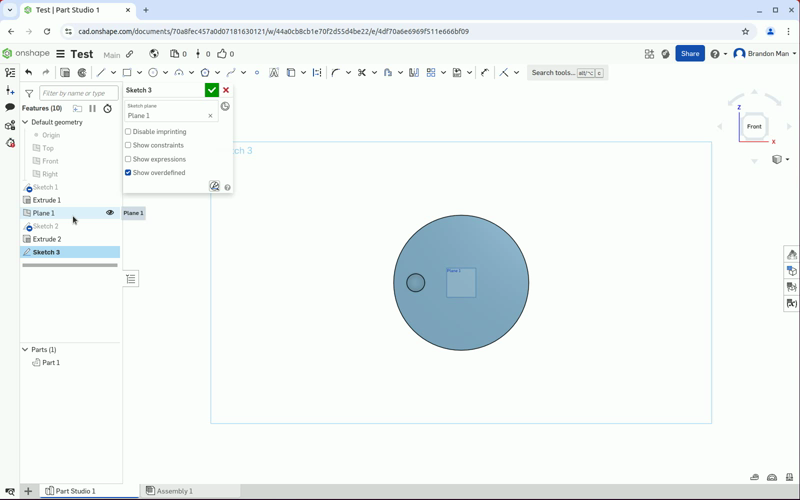
mouse_move(73, 352)
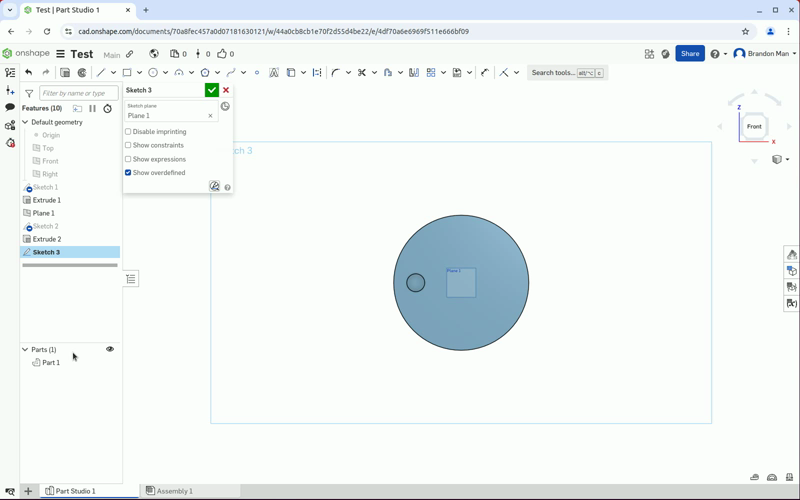
key(y)
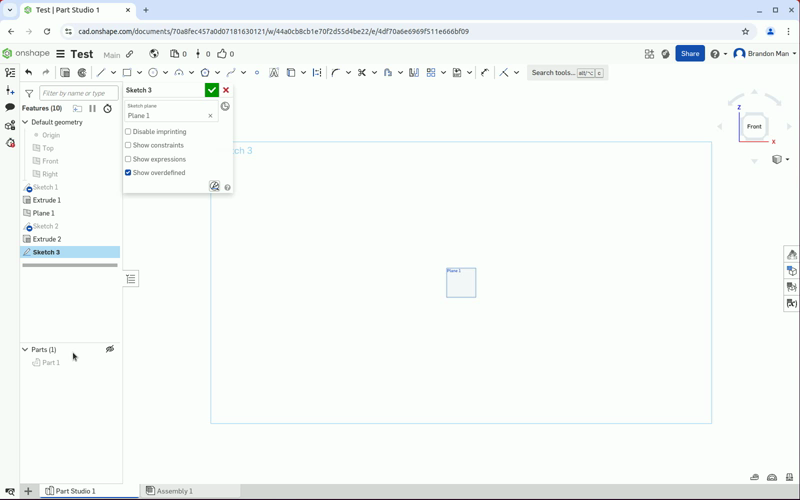
key(c)
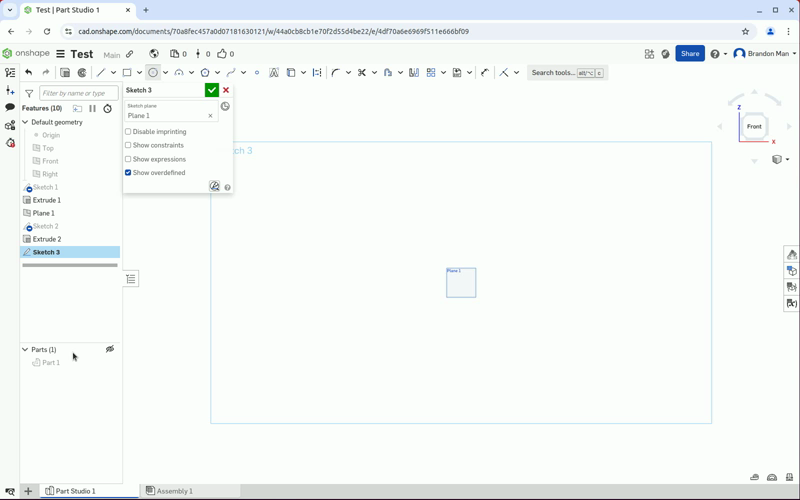
key_down(shift)
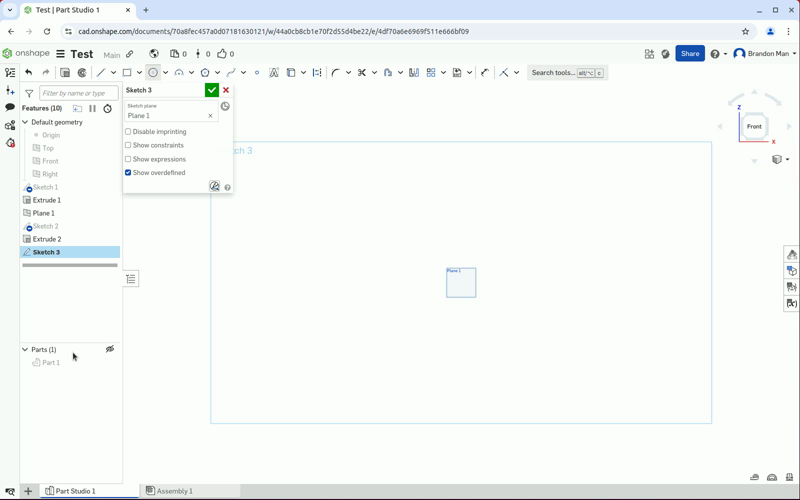
mouse_move(507, 282)
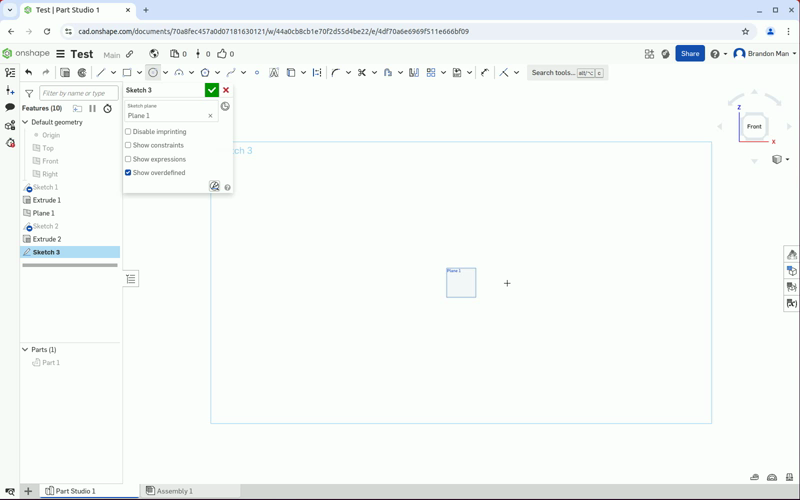
click(507, 282)
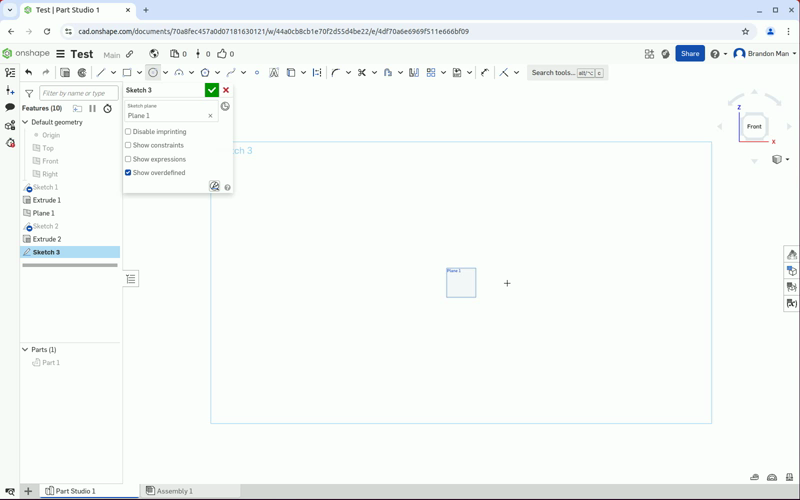
key_up(shift)
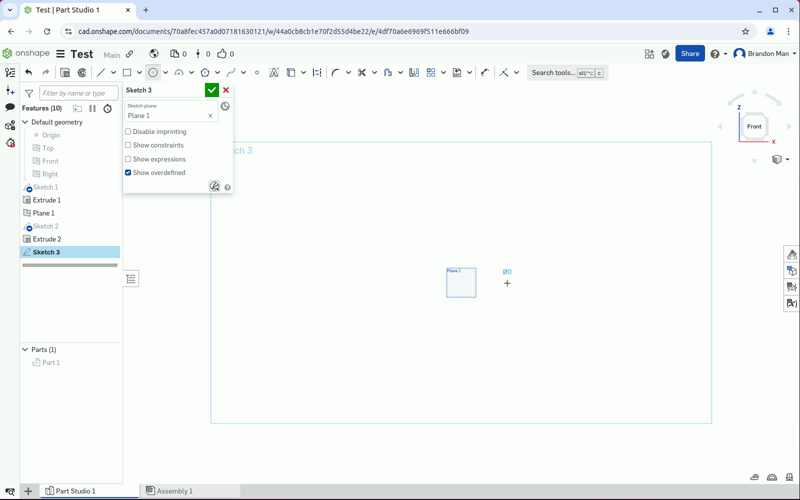
mouse_move(515, 282)
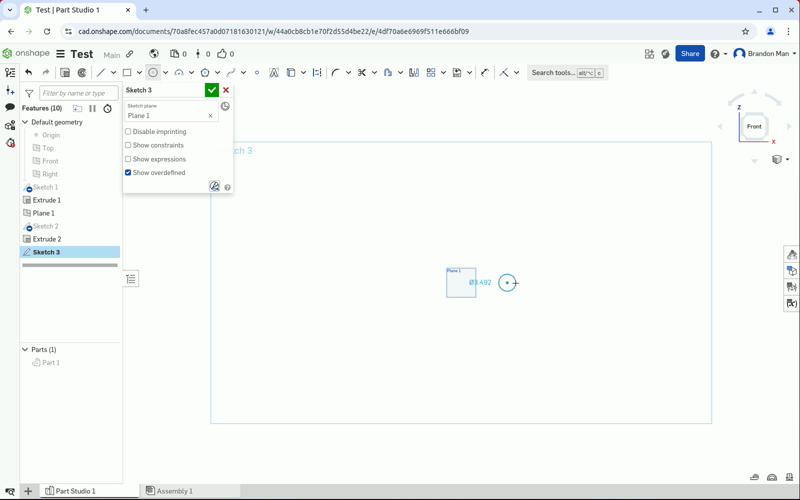
click(515, 282)
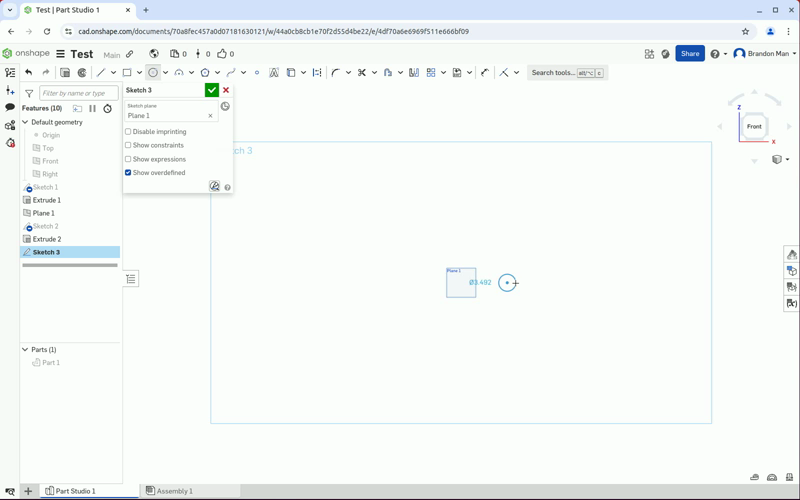
key(esc)
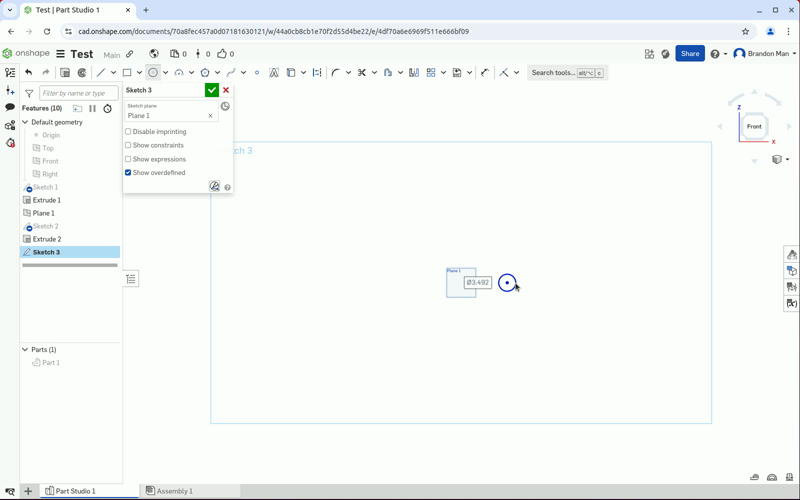
mouse_move(506, 290)
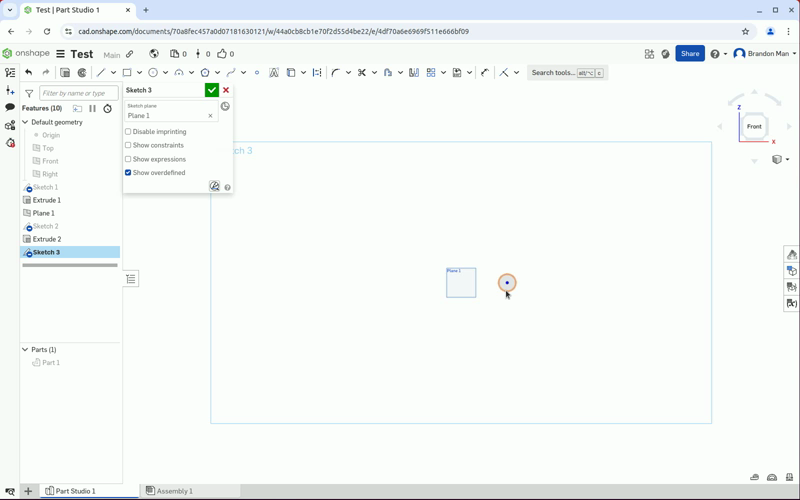
scroll(6)
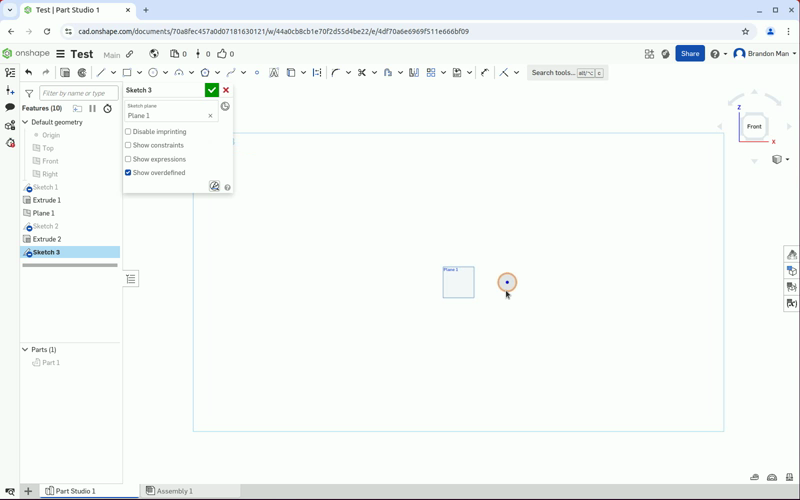
scroll(6)
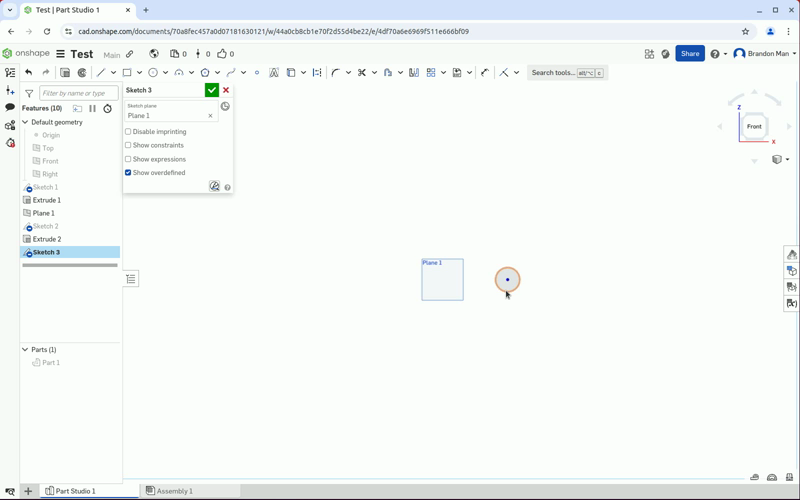
scroll(6)
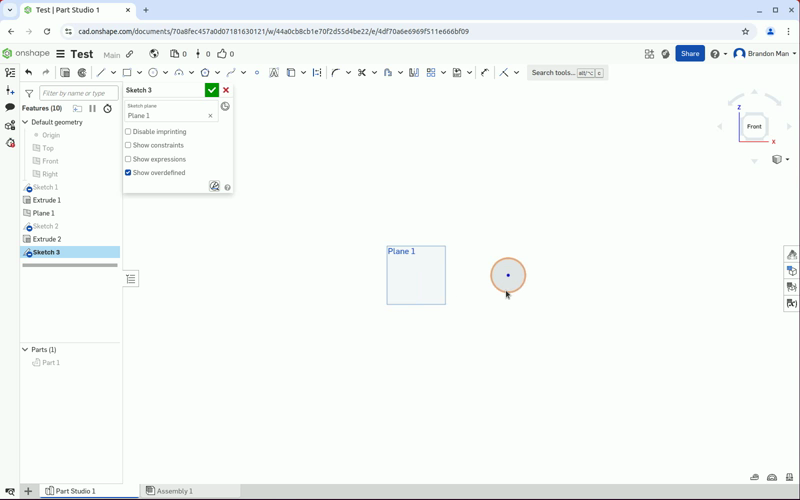
scroll(6)
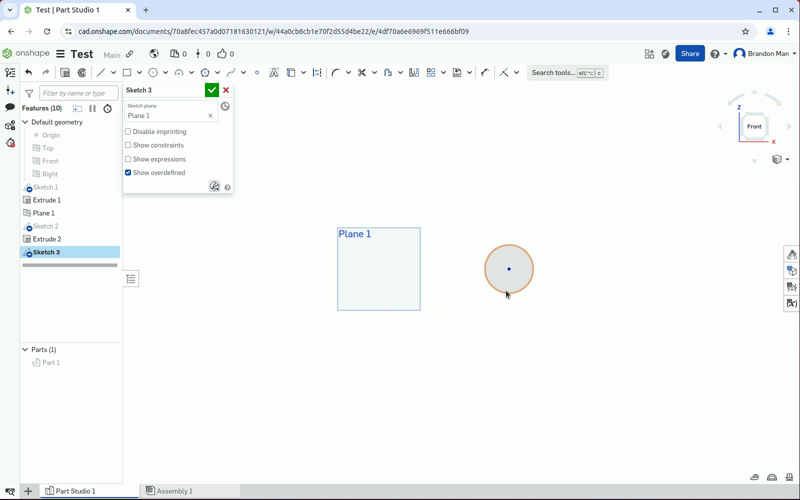
scroll(6)
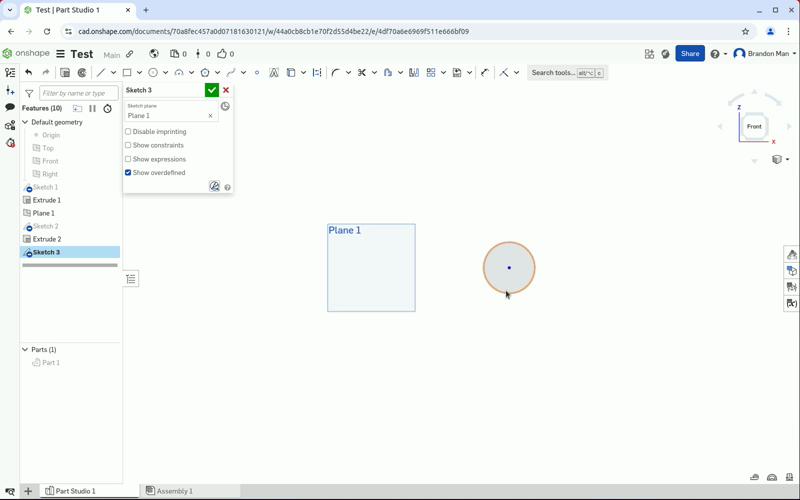
scroll(6)
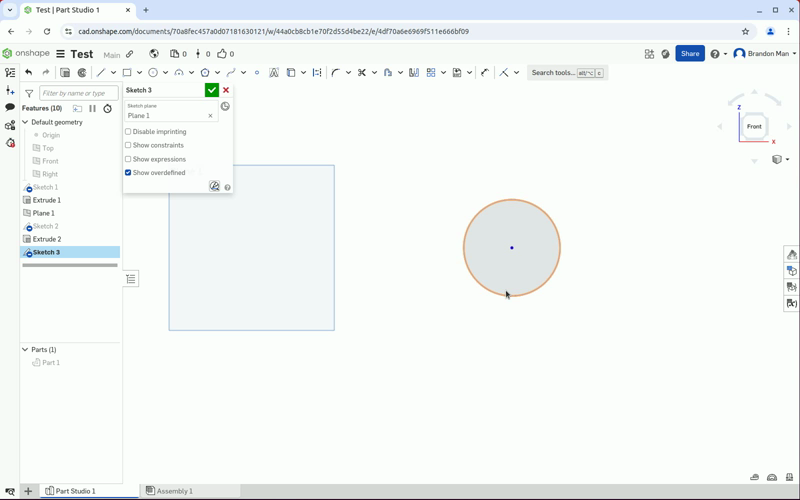
scroll(6)
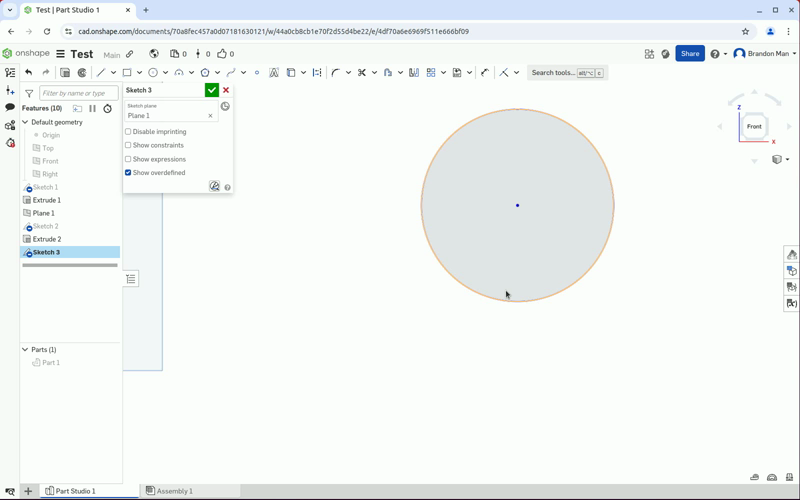
click(506, 290)
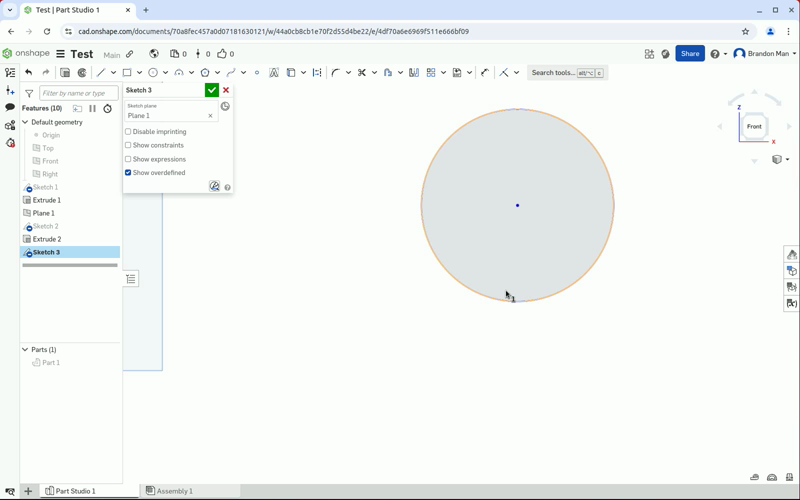
scroll(-6)
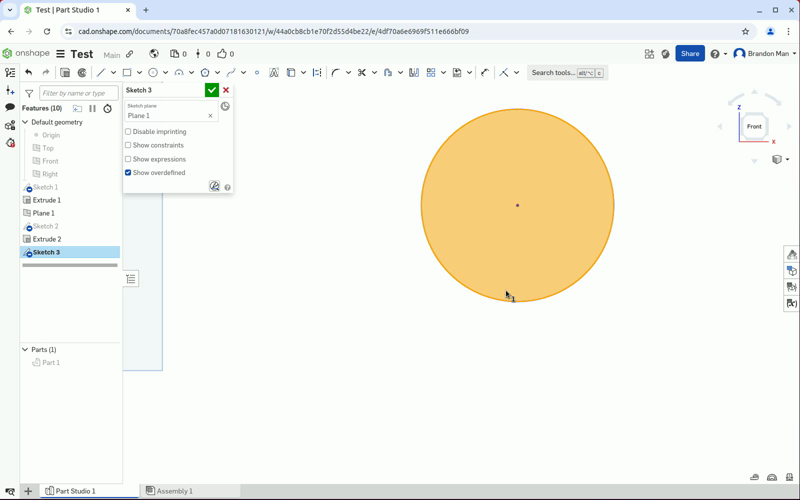
scroll(-6)
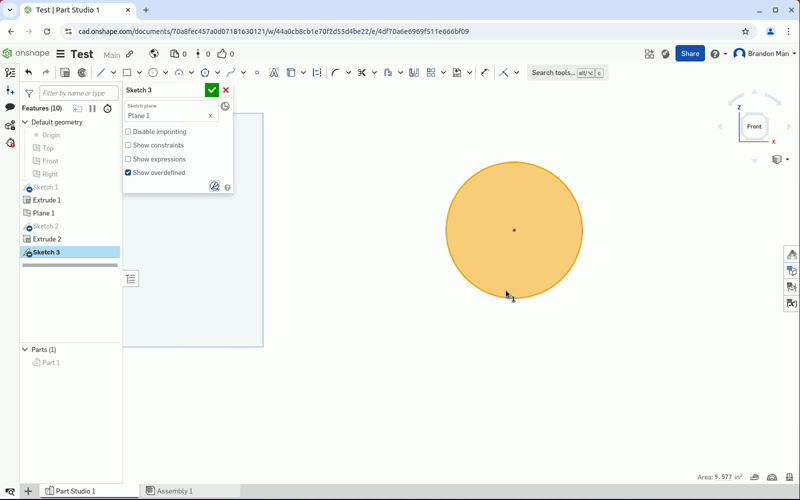
scroll(-6)
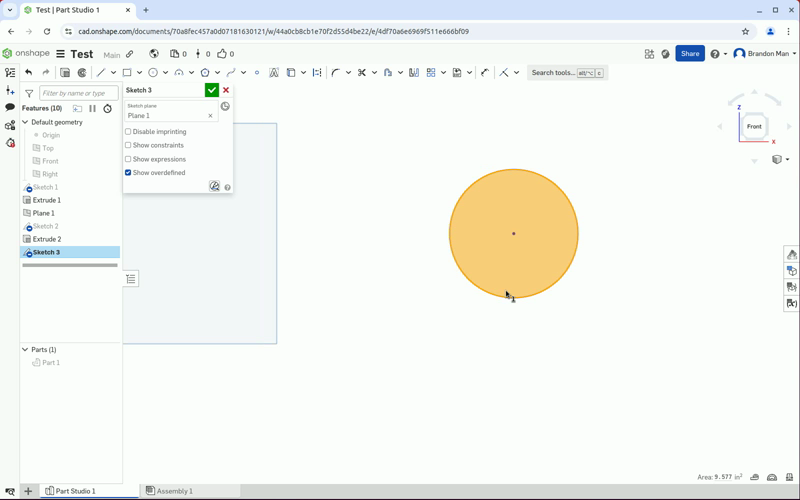
scroll(-6)
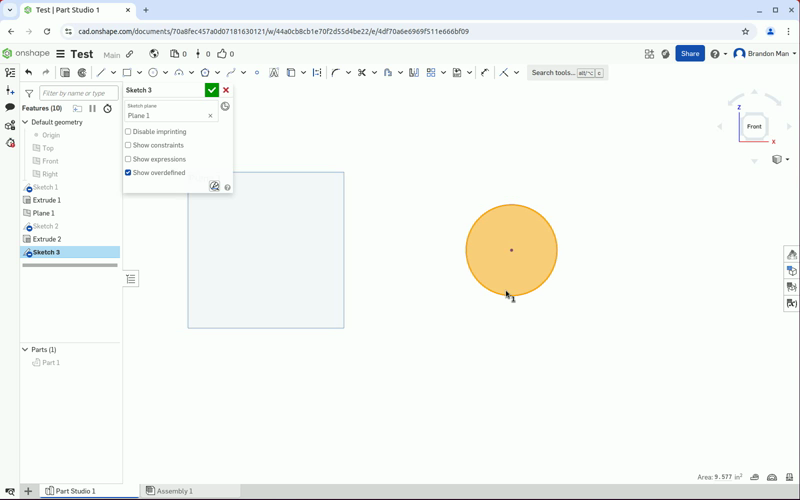
scroll(-6)
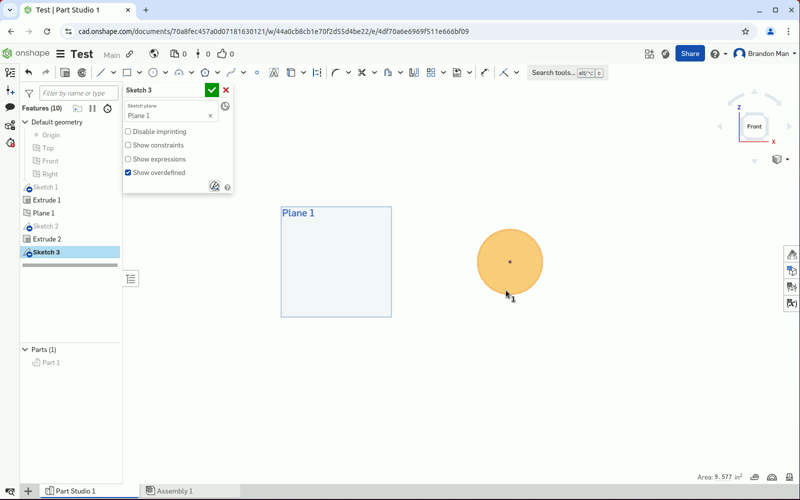
scroll(-6)
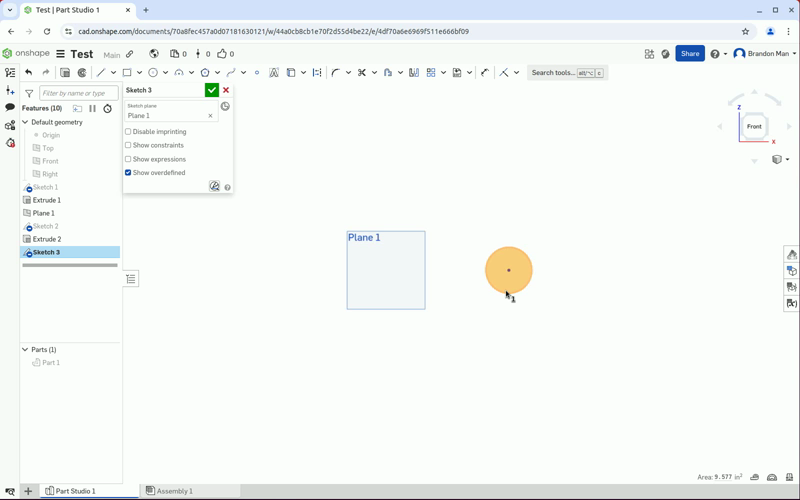
scroll(-6)
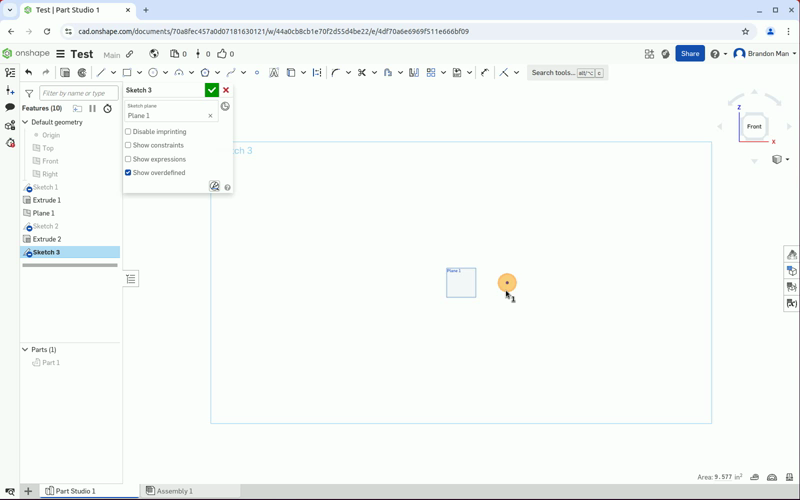
mouse_move(73, 352)
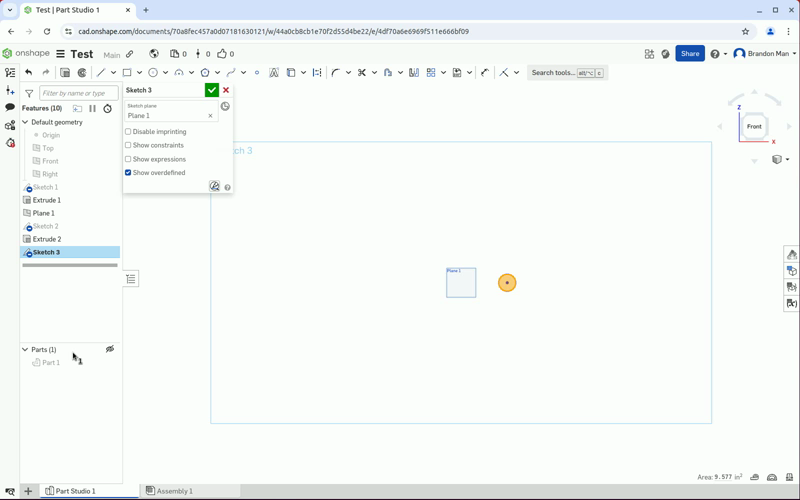
key(shift+y)
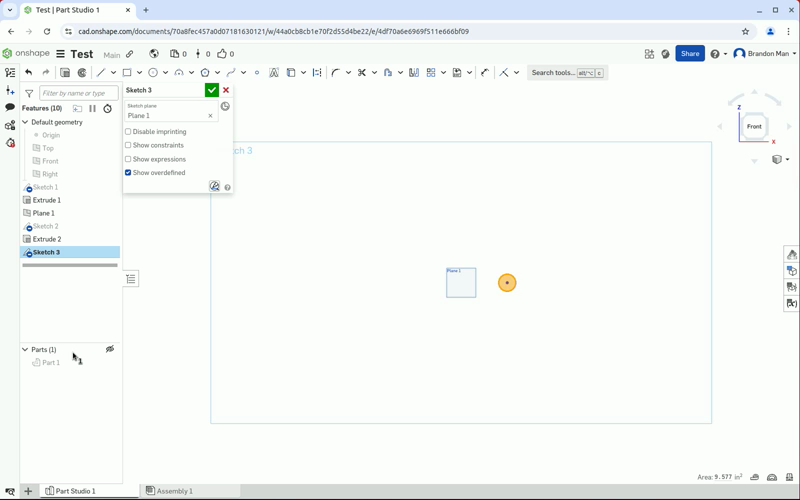
key(shift+e)
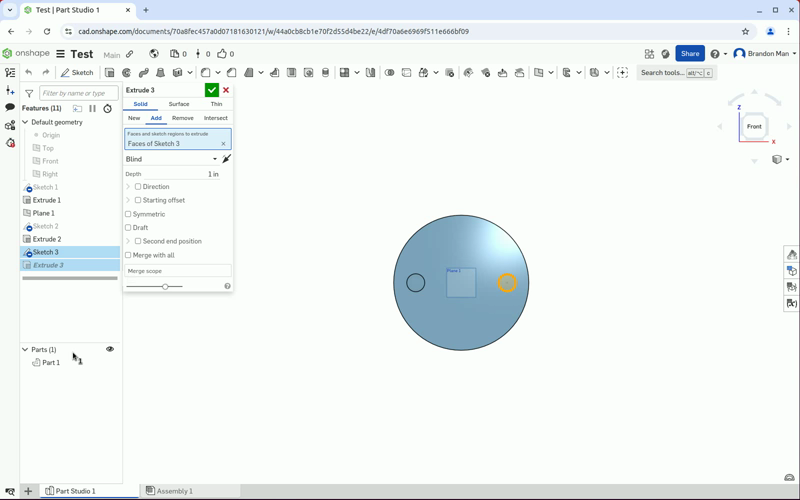
mouse_move(143, 106)
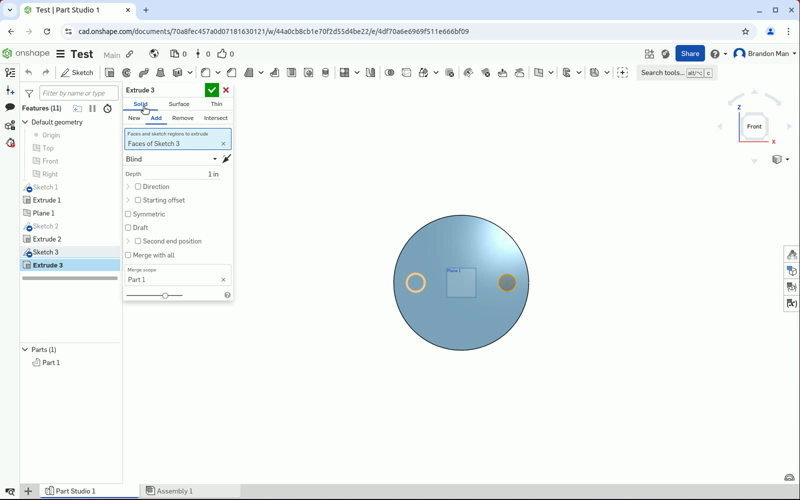
click(143, 106)
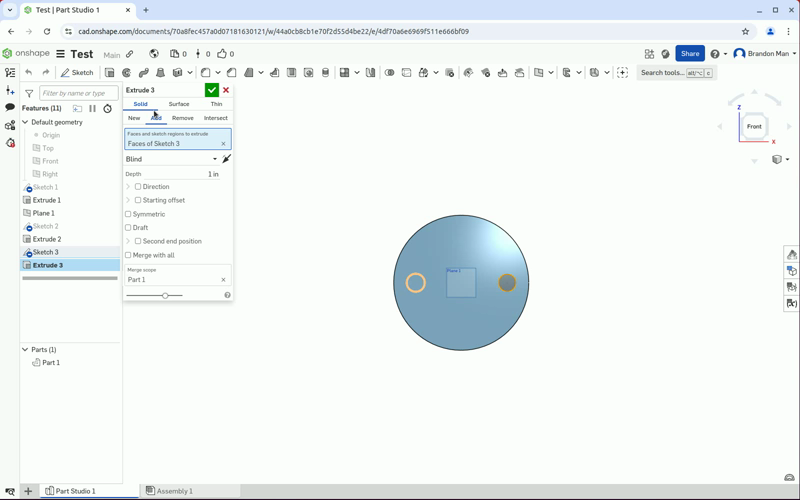
mouse_move(186, 120)
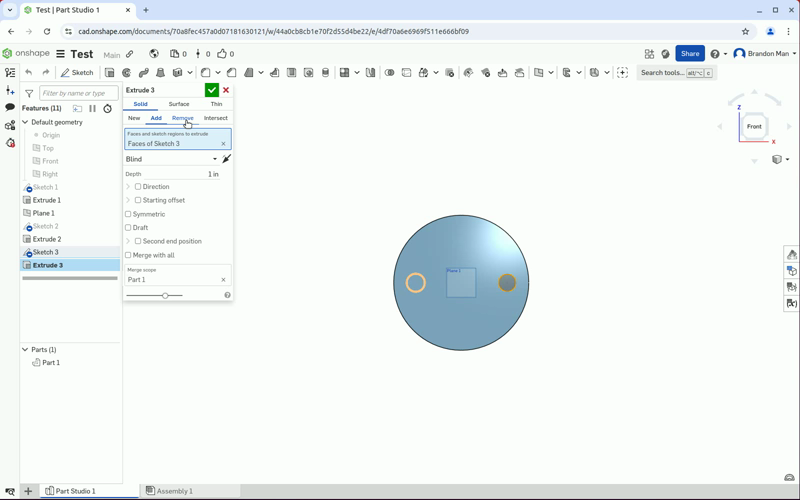
click(186, 120)
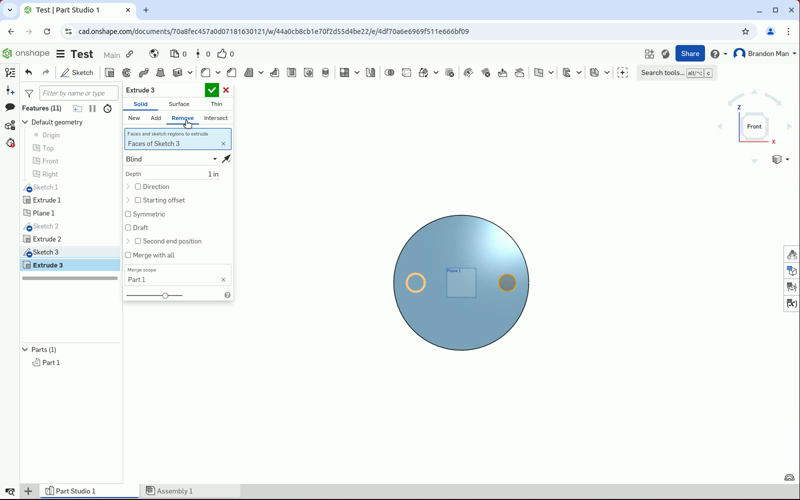
key(tab, 4)
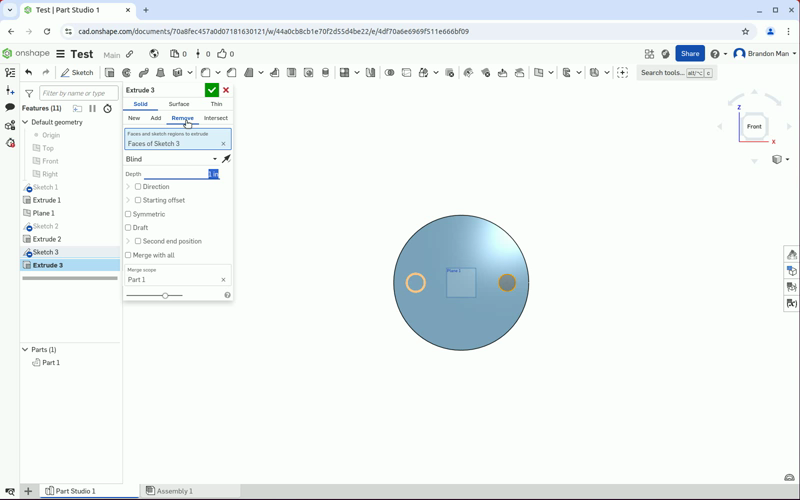
text(5.536)
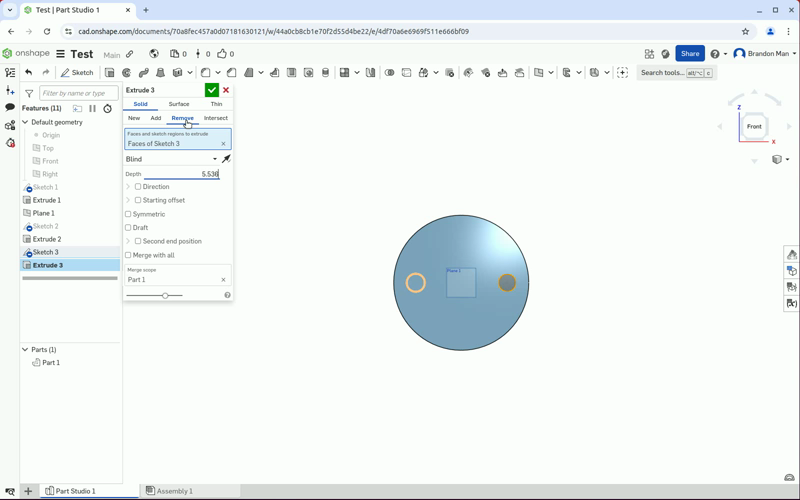
key(tab, 6)
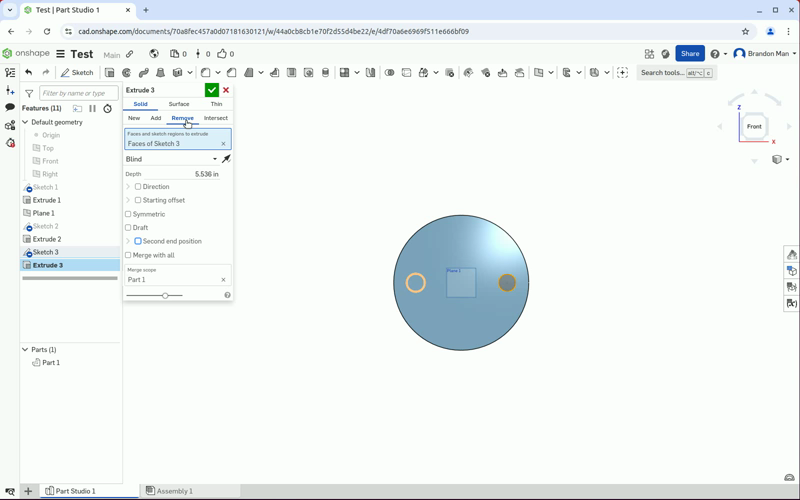
key(space)
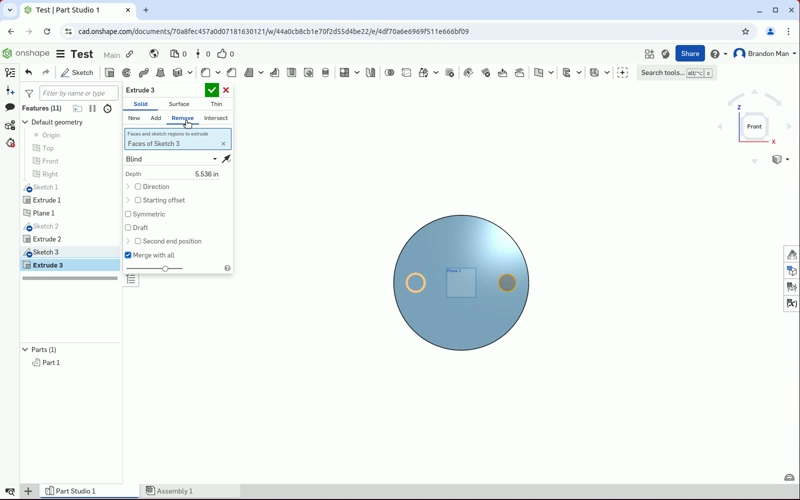
key(enter)
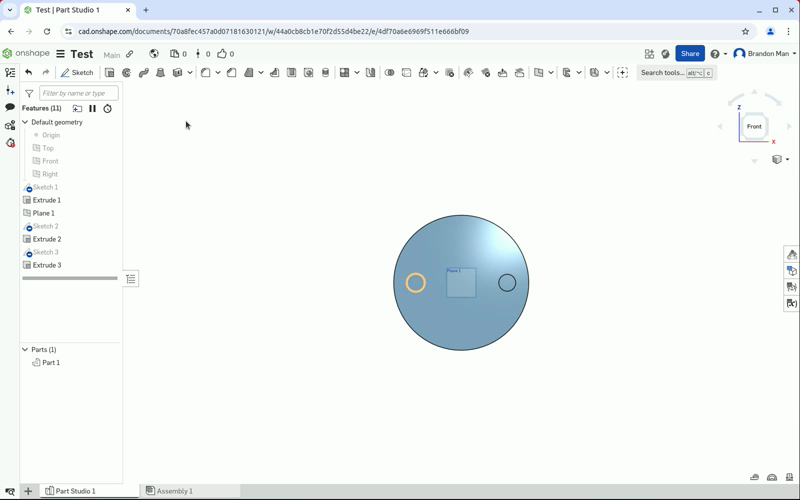
key(shift+h)
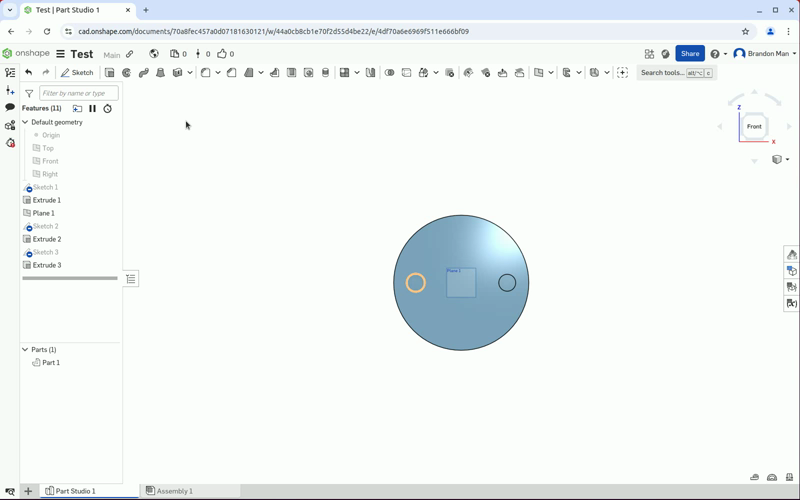
key(shift+h)
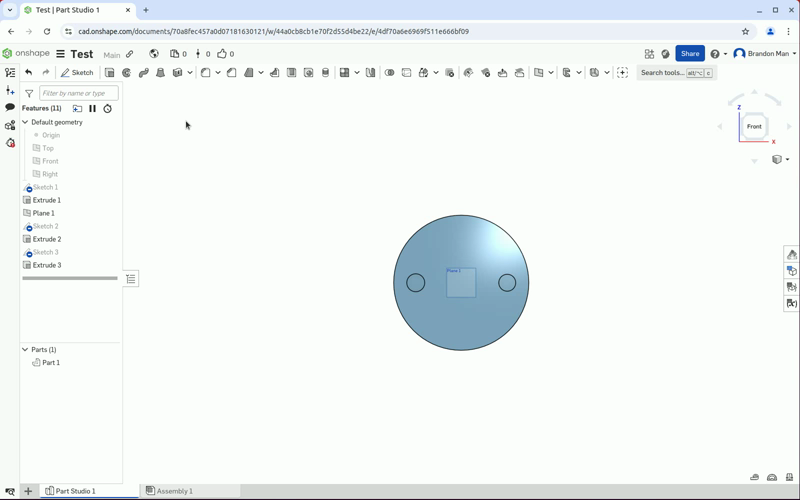
mouse_move(73, 189)
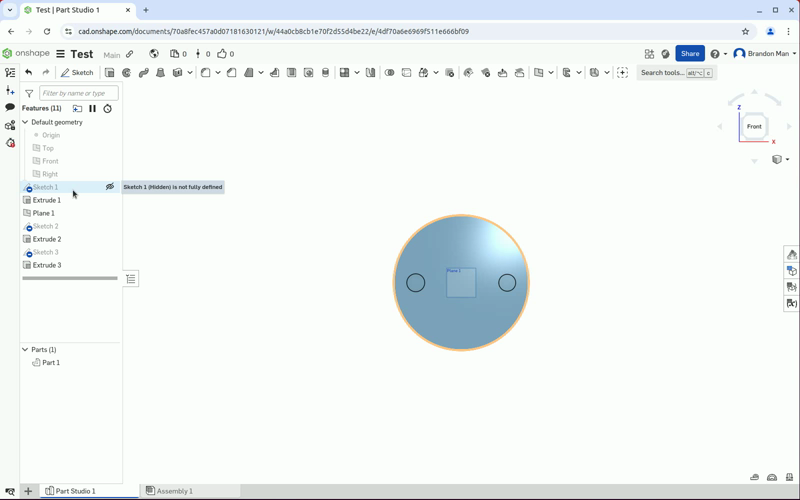
click(73, 189)
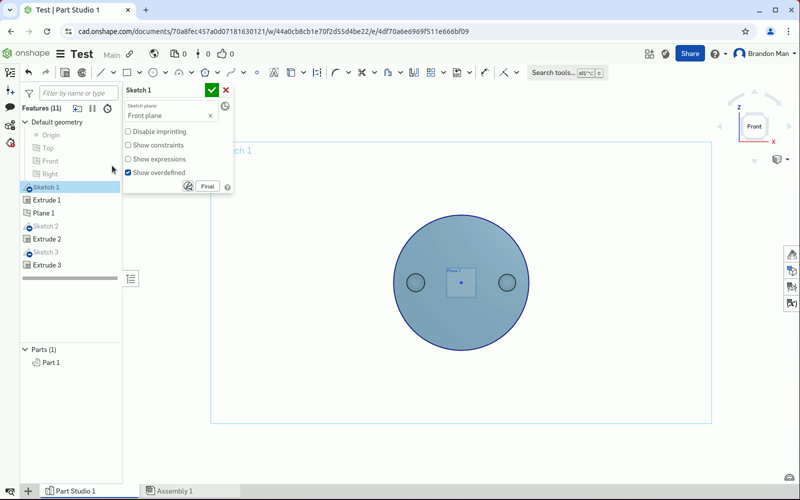
mouse_move(229, 92)
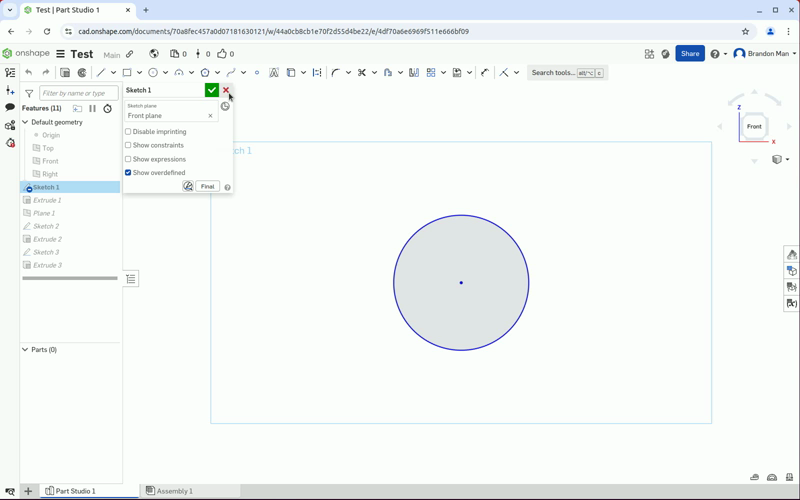
click(229, 92)
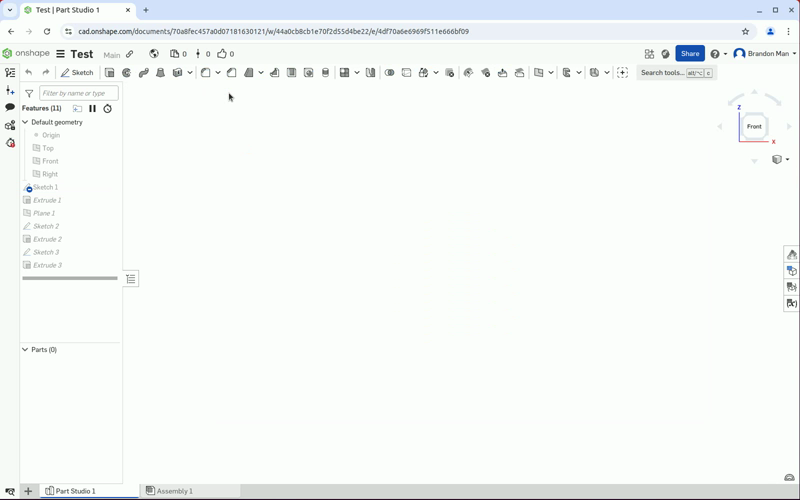
key(shift+s)
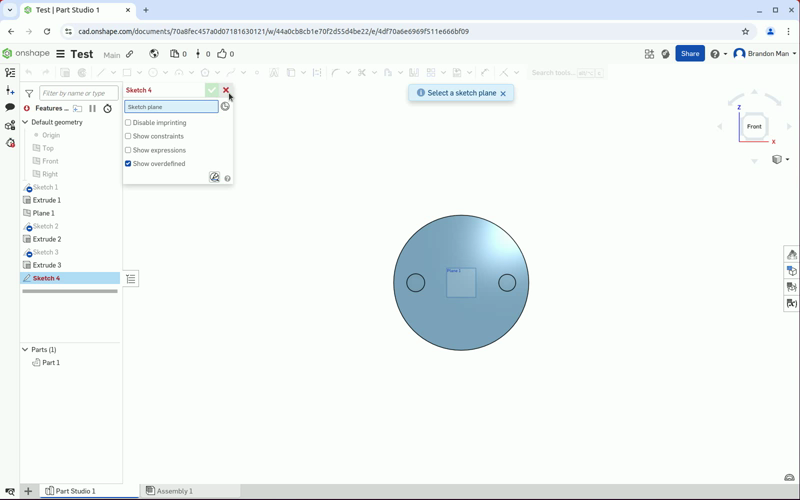
mouse_move(73, 215)
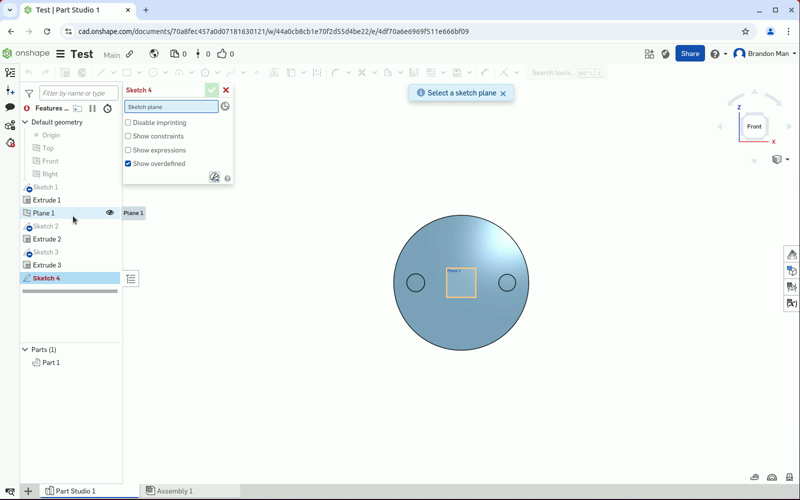
click(73, 215)
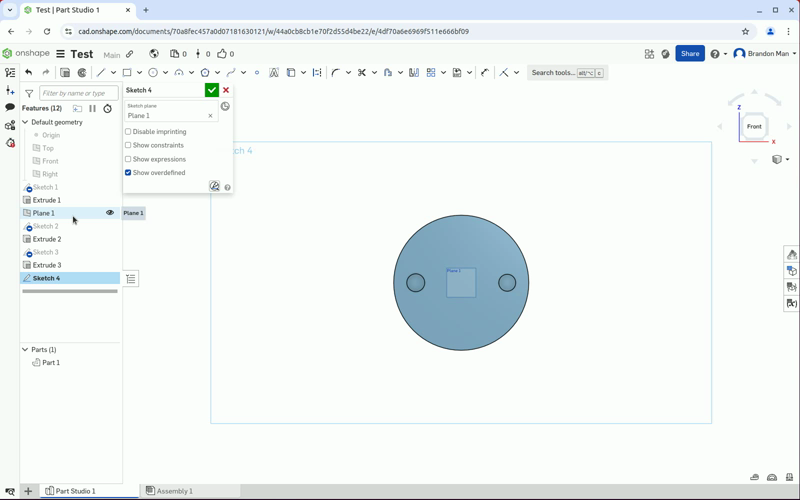
mouse_move(73, 352)
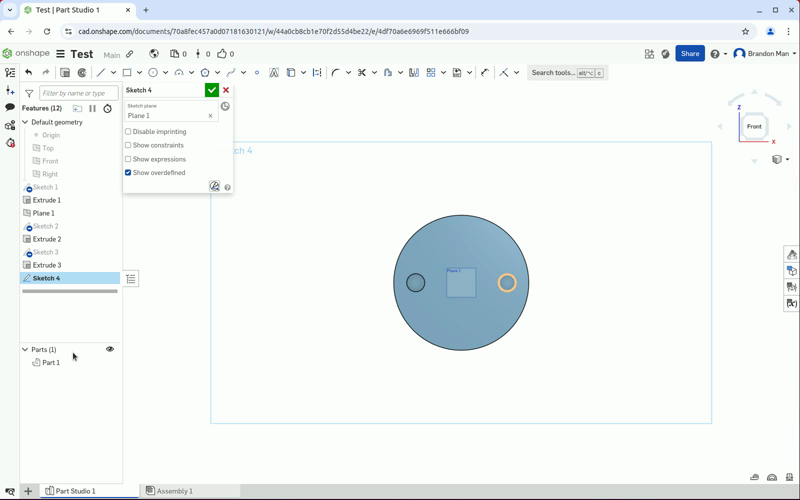
key(y)
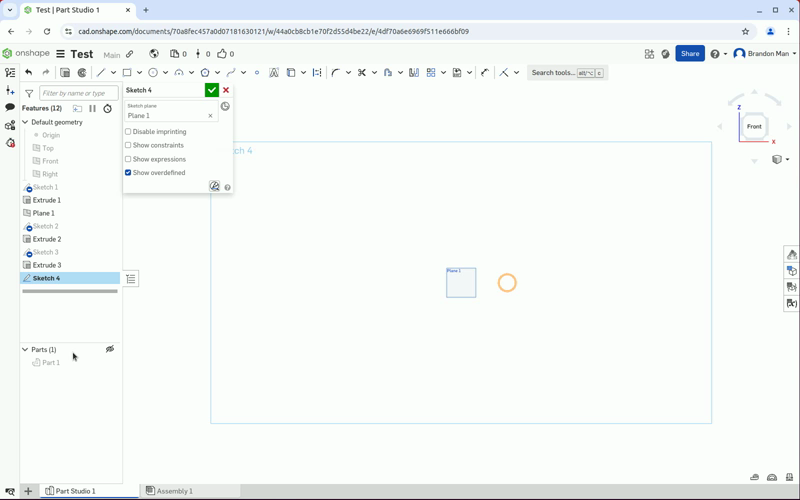
key(c)
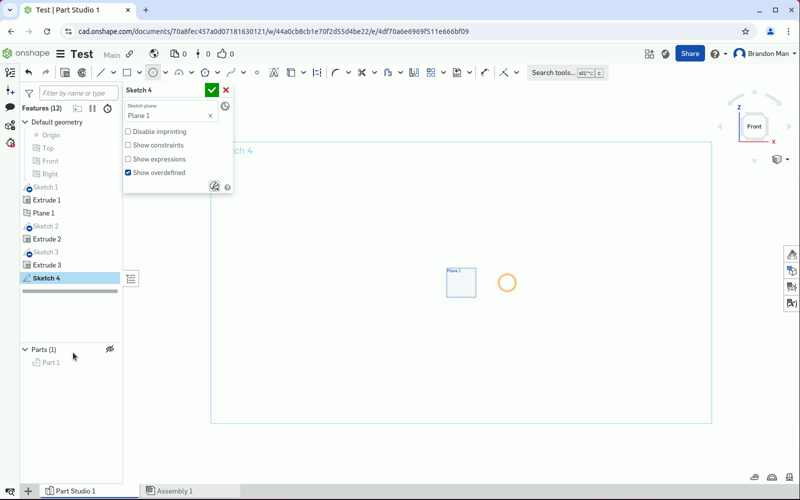
key_down(shift)
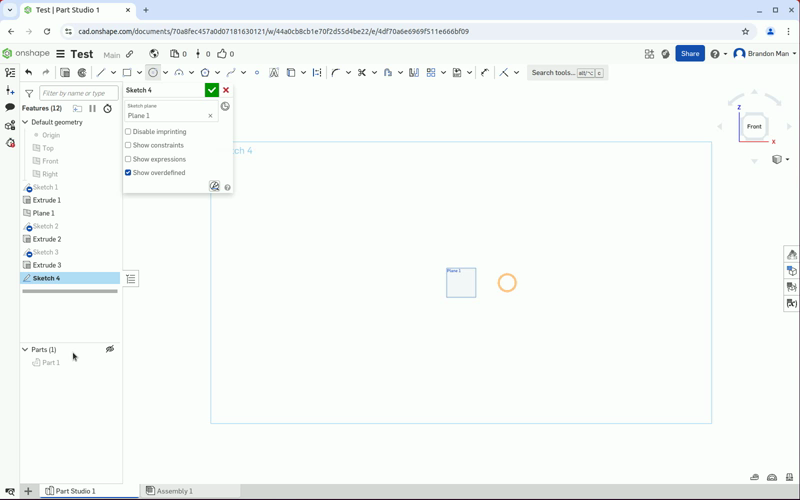
mouse_move(461, 282)
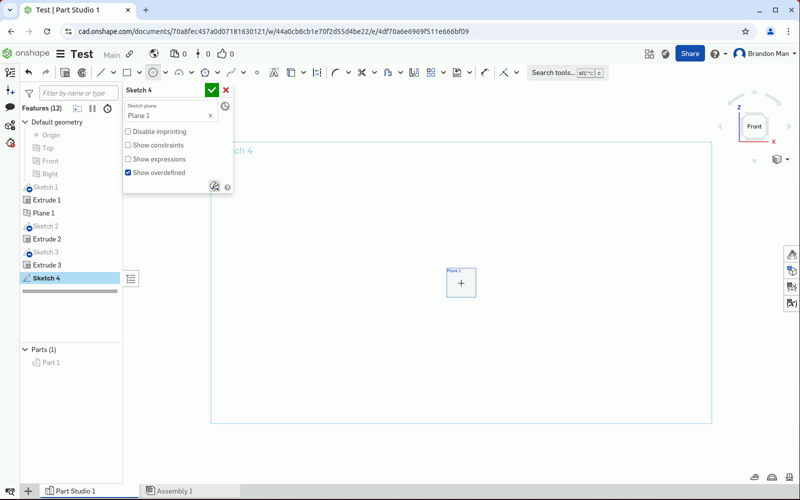
click(461, 282)
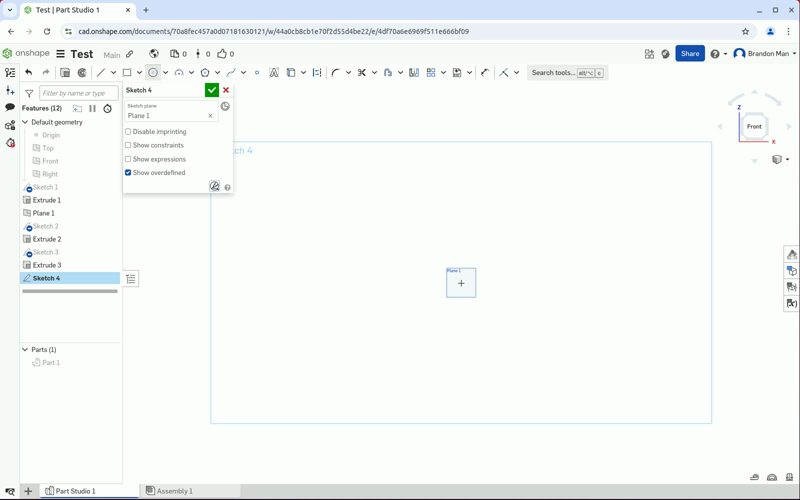
key_up(shift)
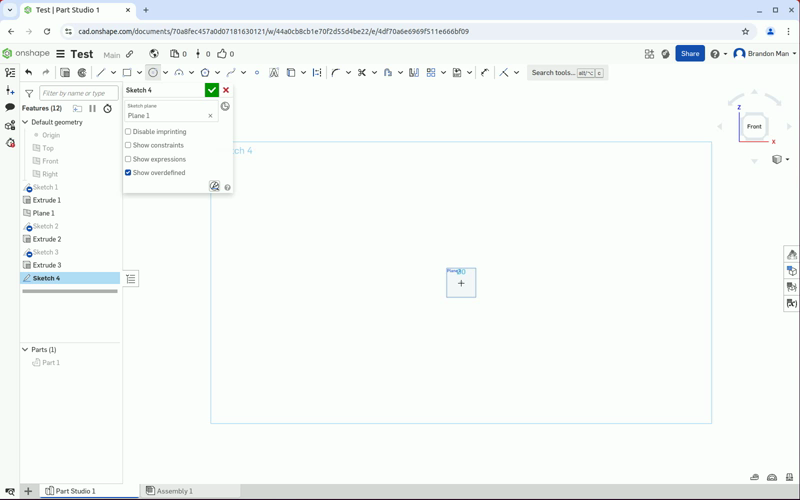
mouse_move(480, 282)
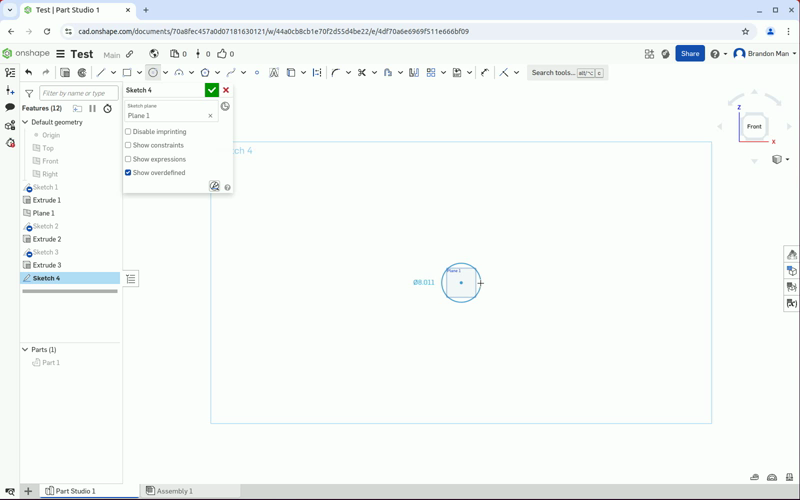
click(480, 282)
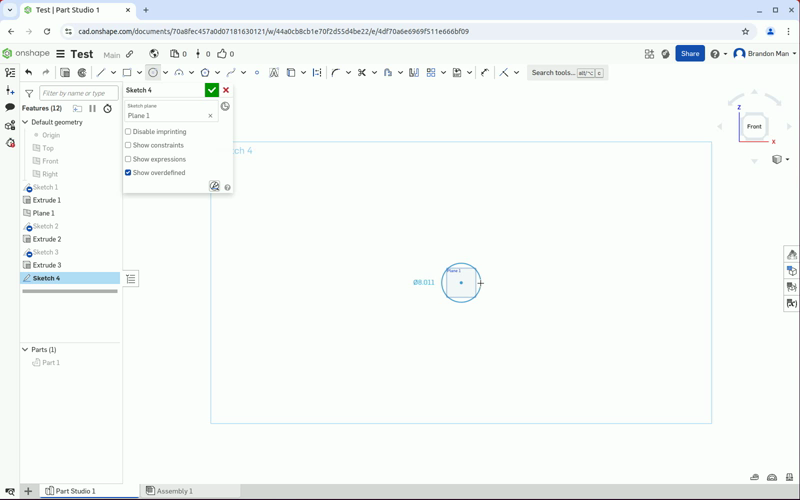
key(esc)
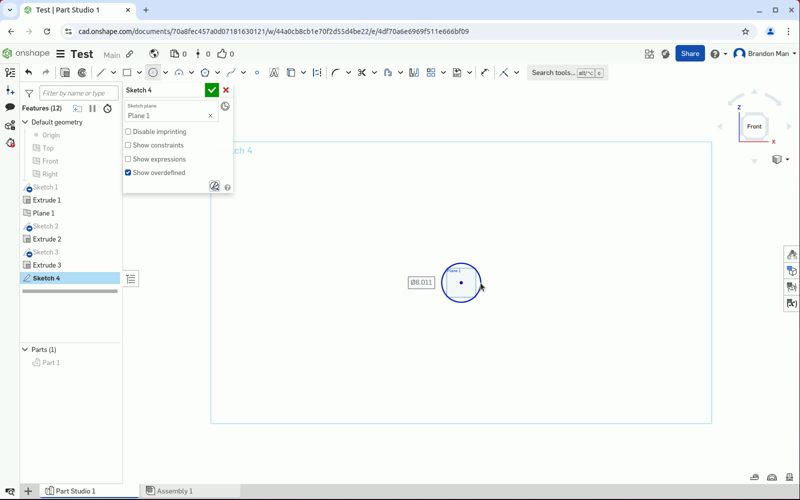
mouse_move(461, 292)
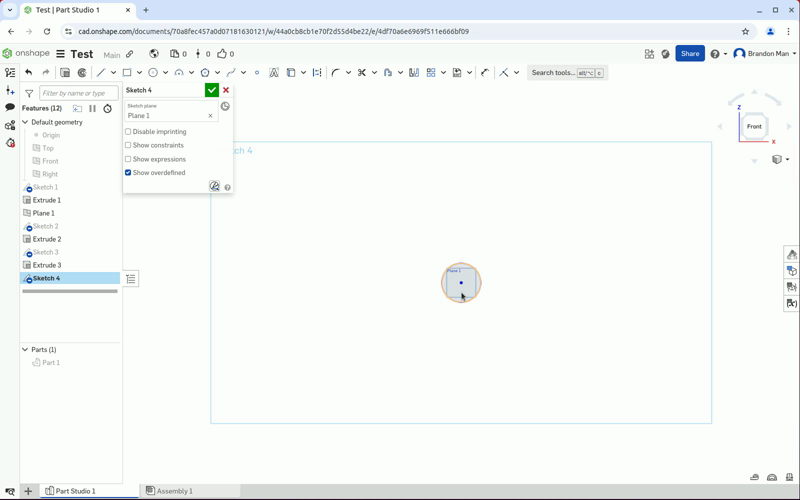
scroll(6)
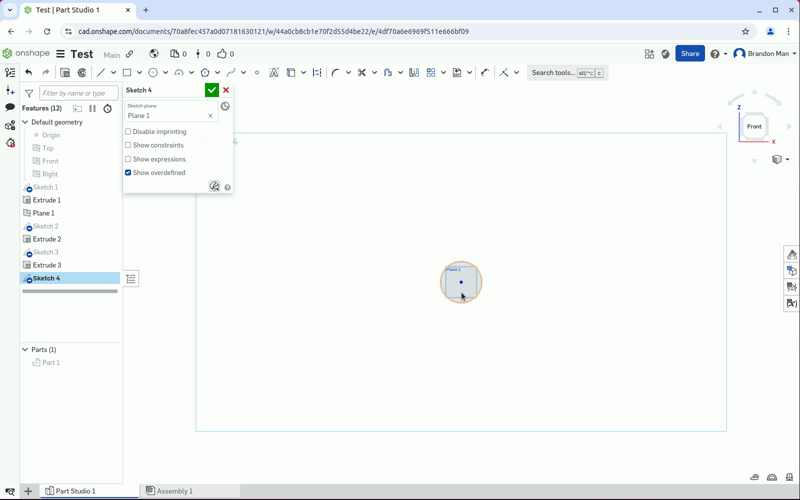
scroll(6)
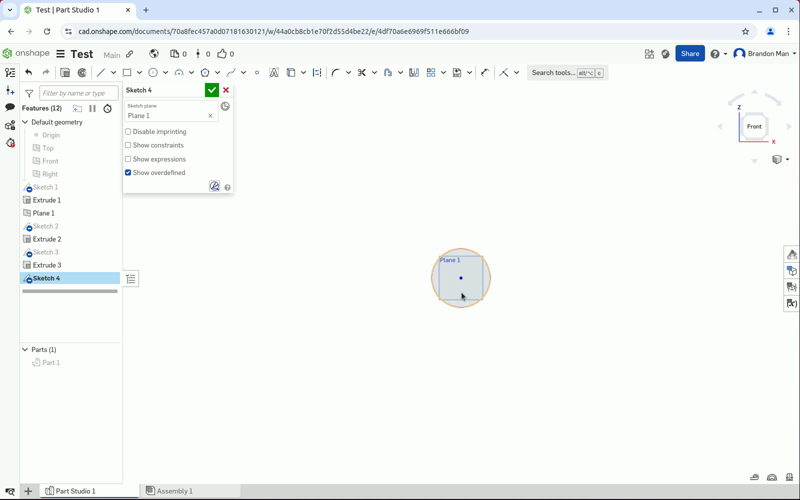
scroll(6)
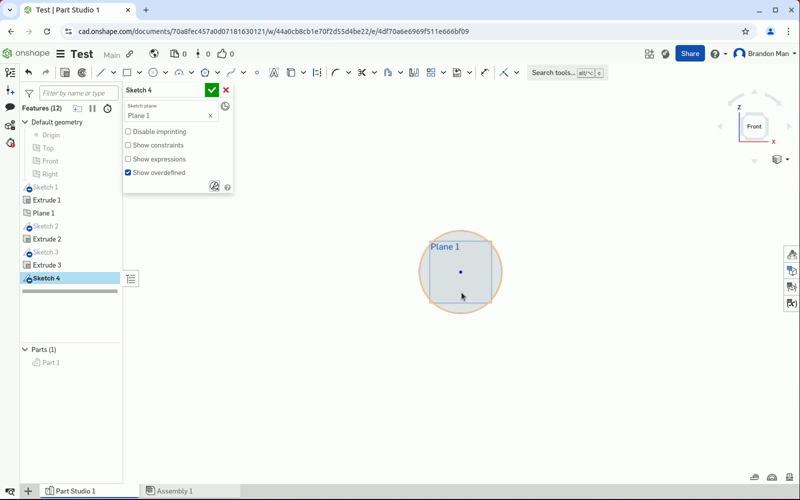
scroll(6)
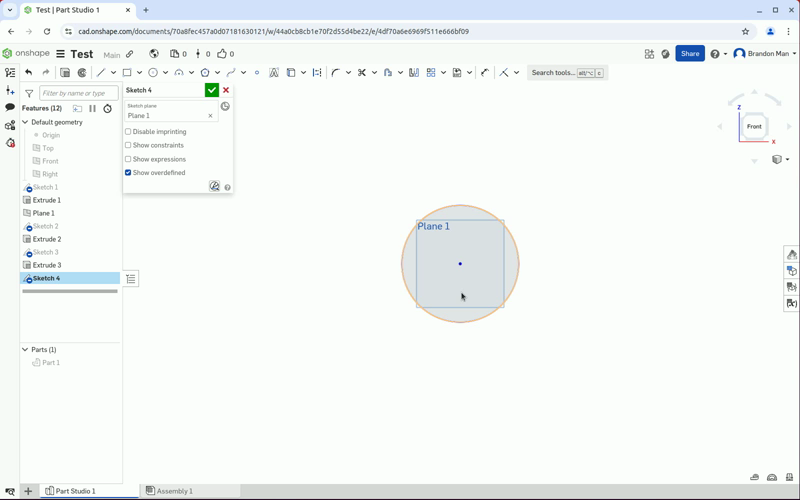
scroll(6)
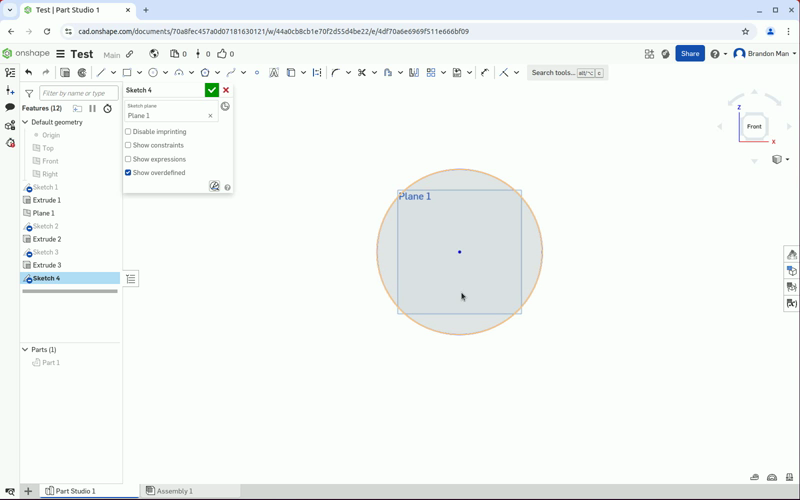
scroll(6)
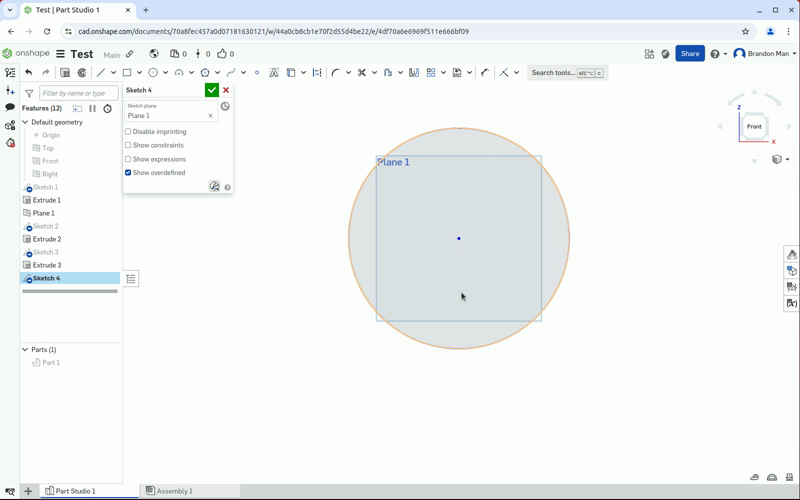
scroll(6)
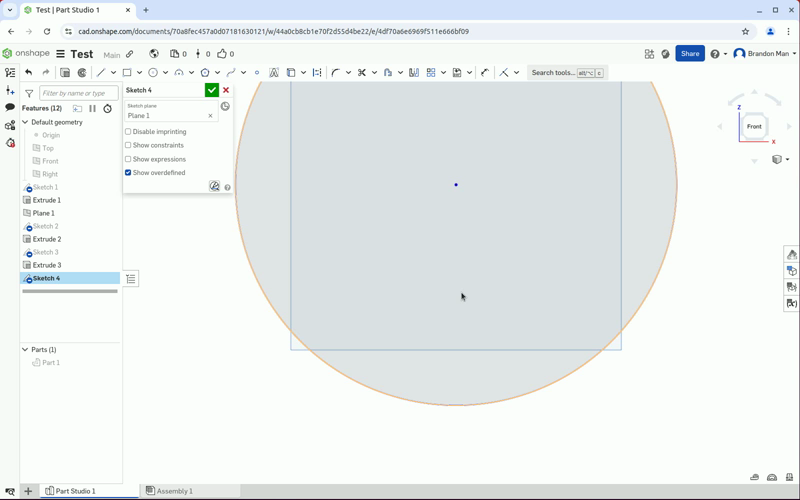
click(461, 292)
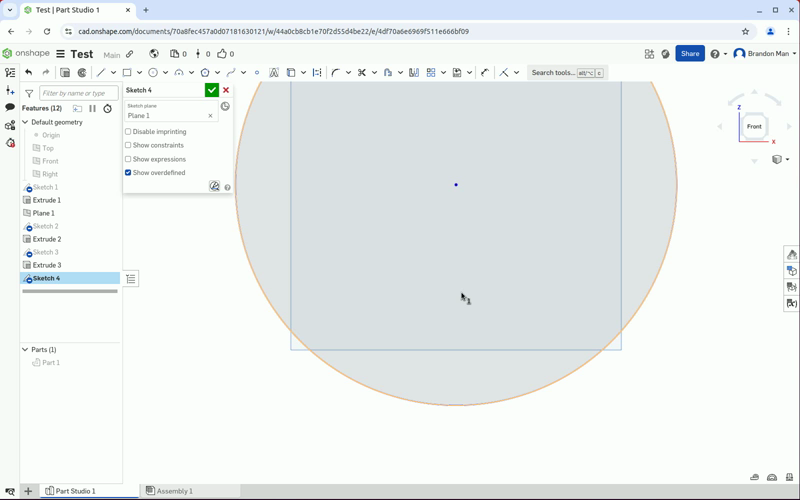
scroll(-6)
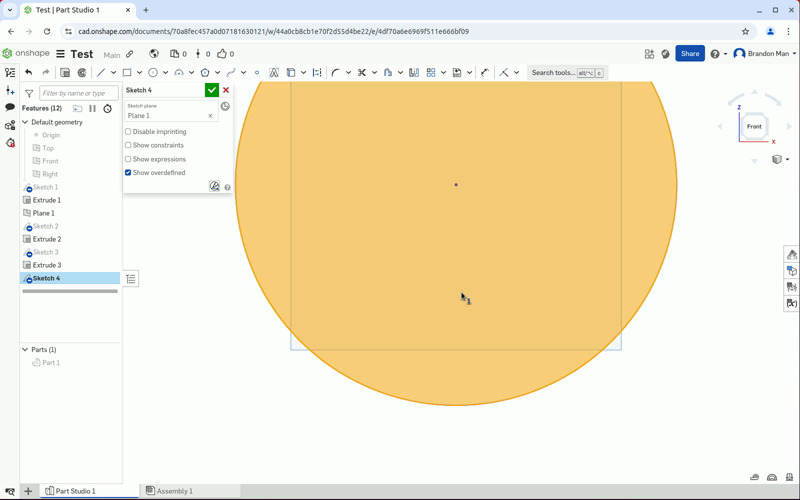
scroll(-6)
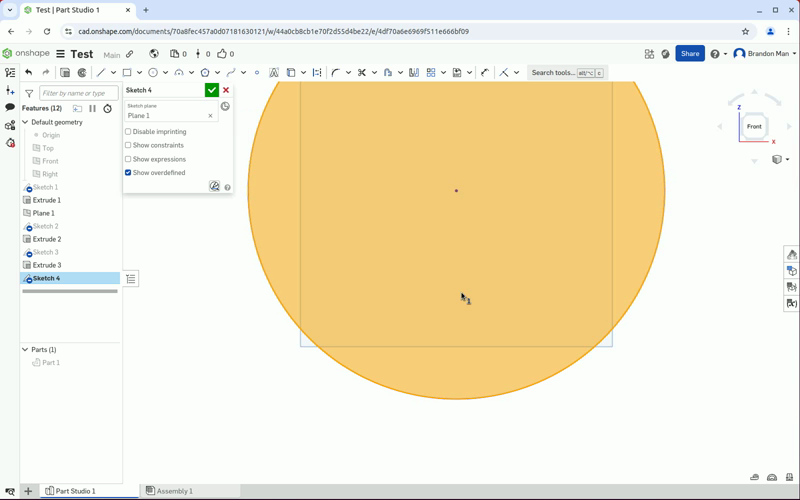
scroll(-6)
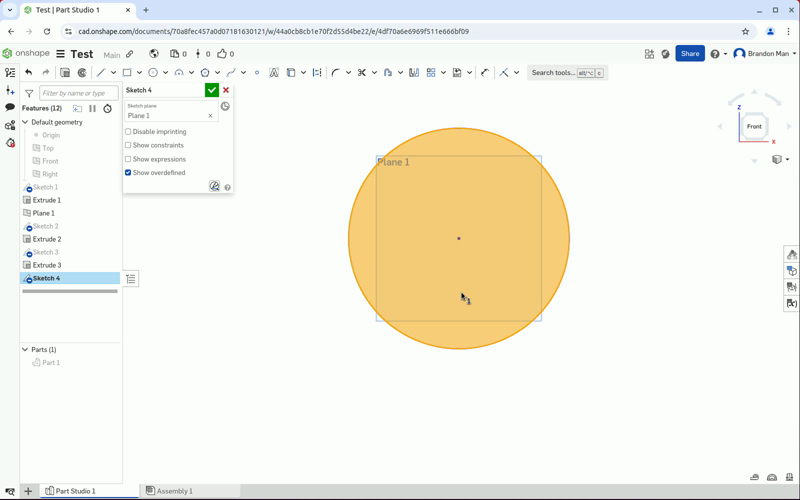
scroll(-6)
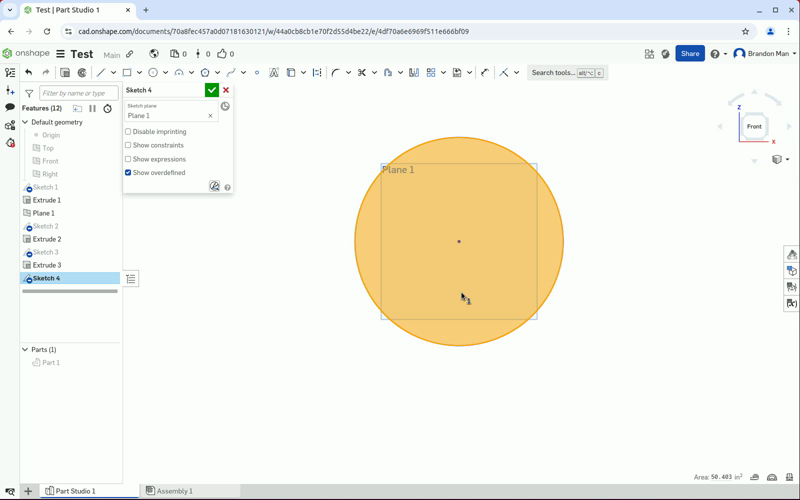
scroll(-6)
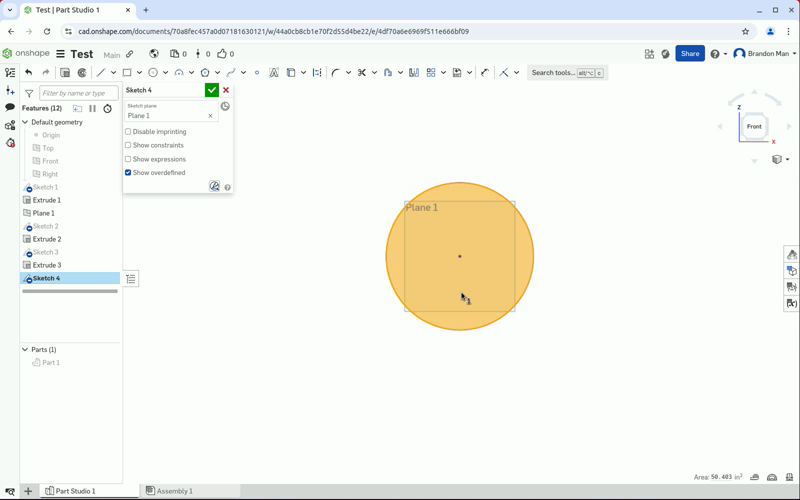
scroll(-6)
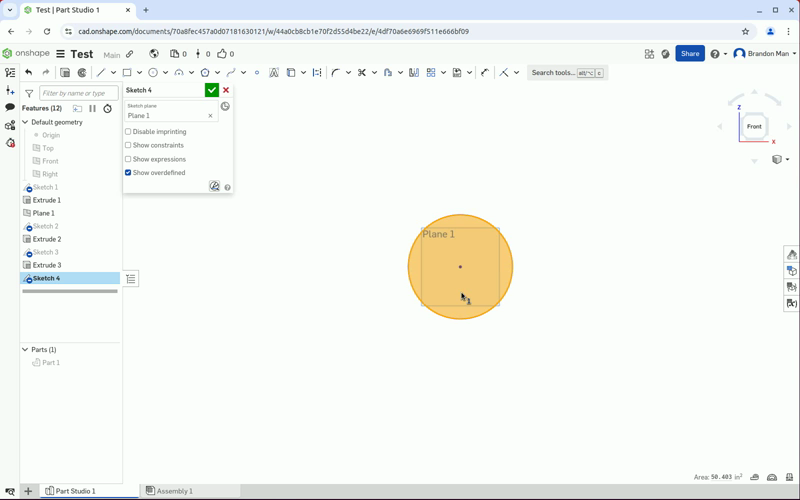
scroll(-6)
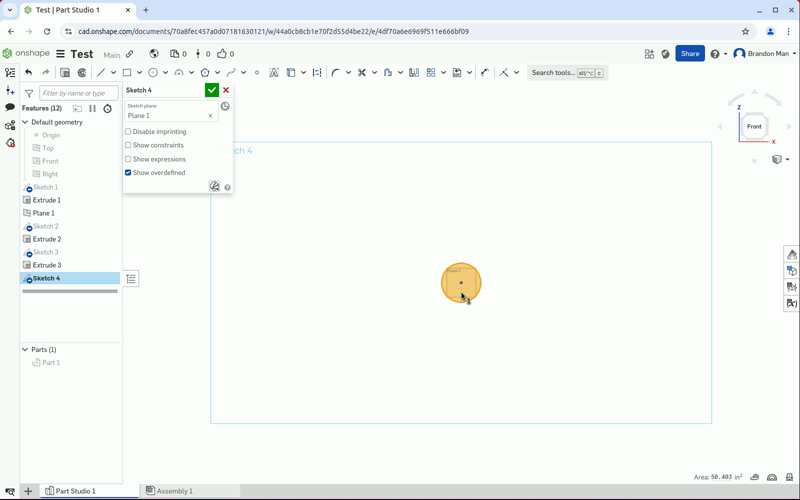
mouse_move(73, 352)
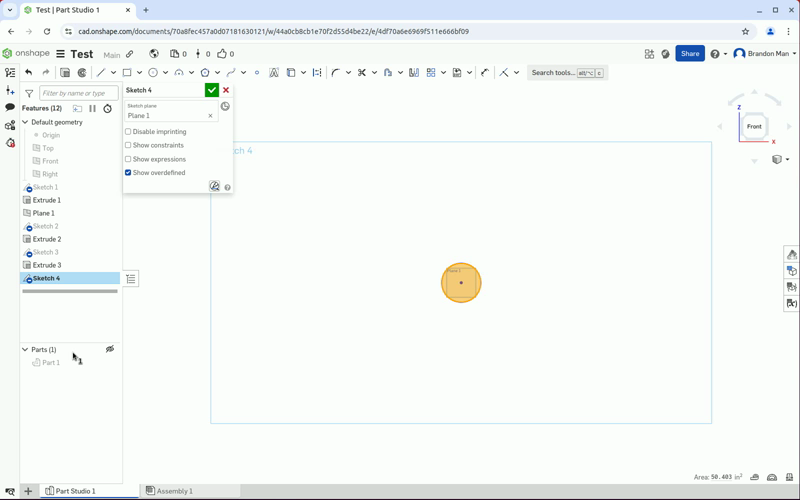
key(shift+y)
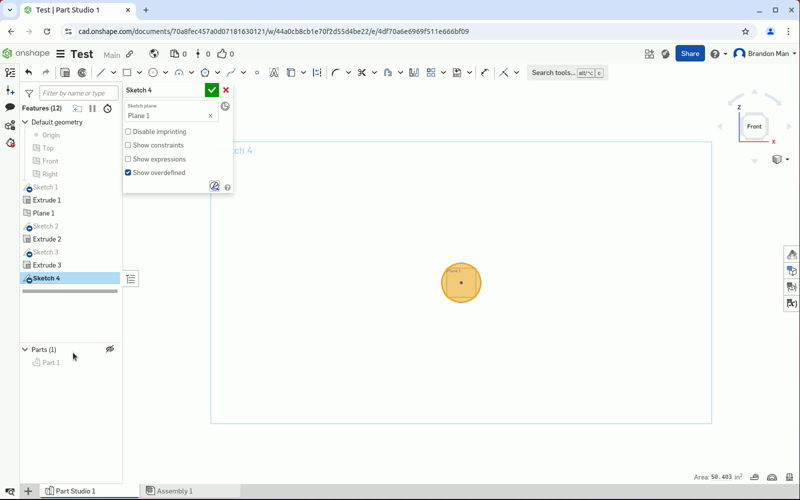
key(shift+e)
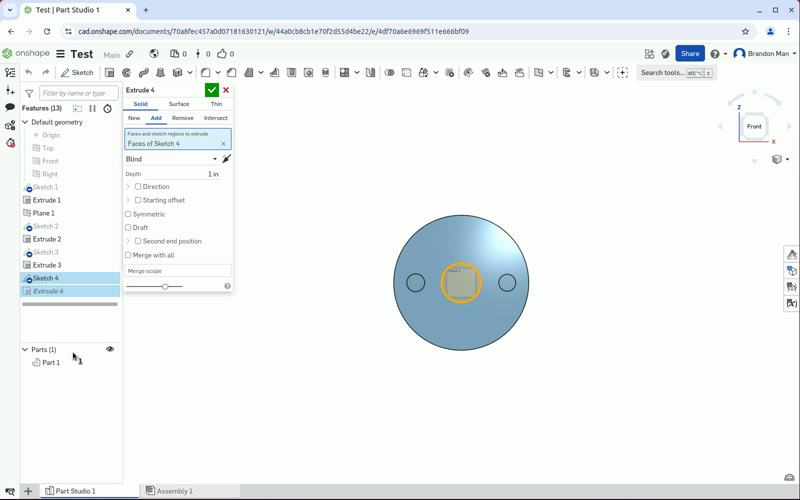
mouse_move(143, 106)
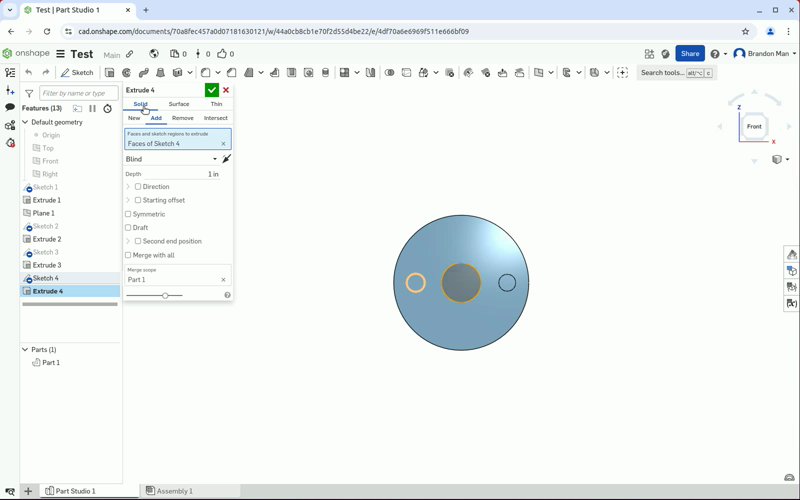
click(143, 106)
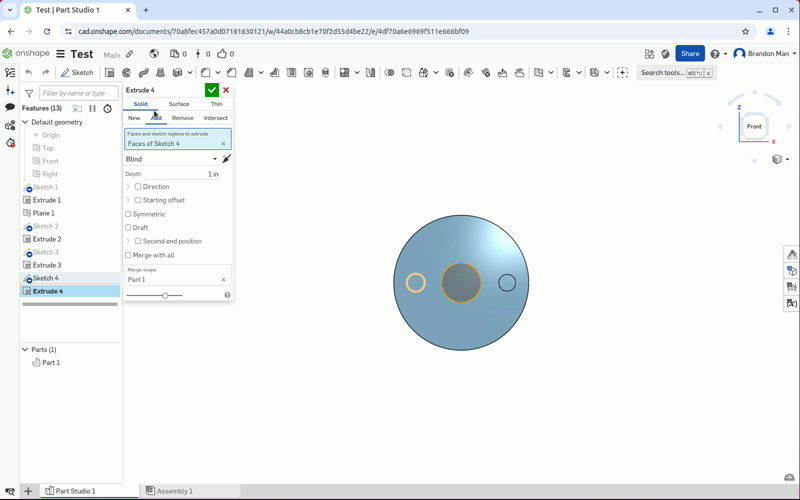
mouse_move(186, 120)
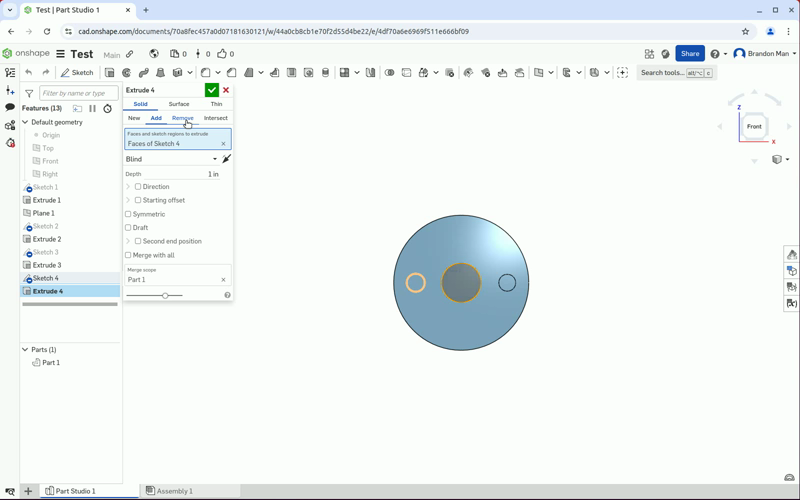
click(186, 120)
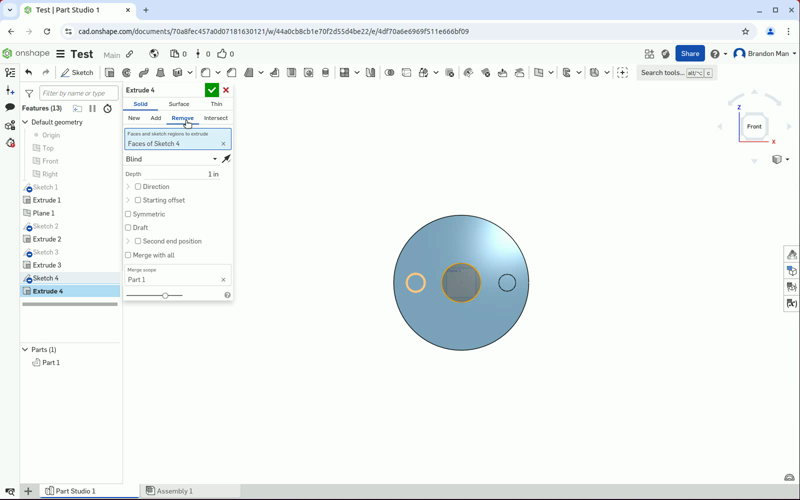
key(tab, 4)
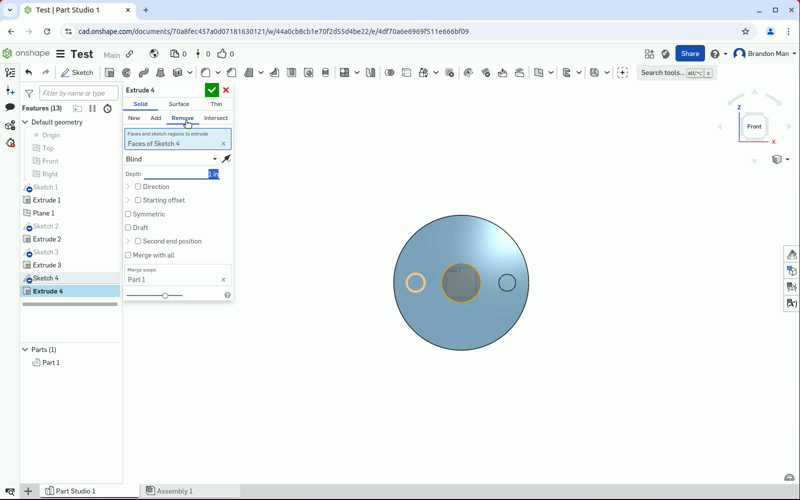
text(5.536)
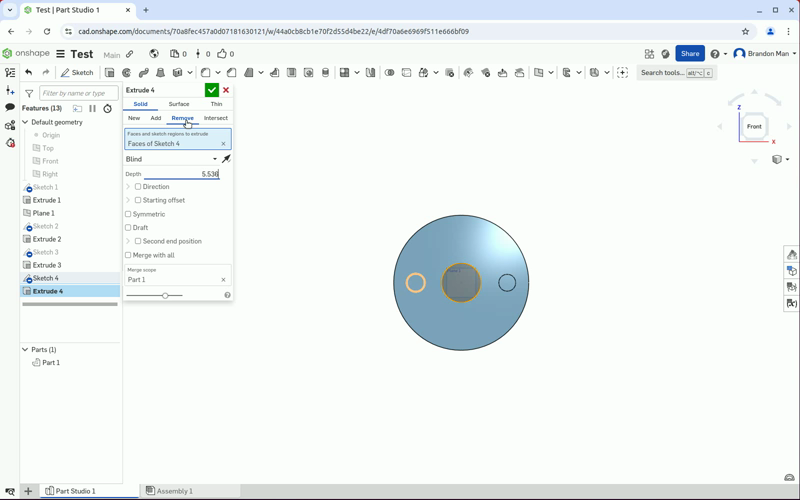
key(tab, 6)
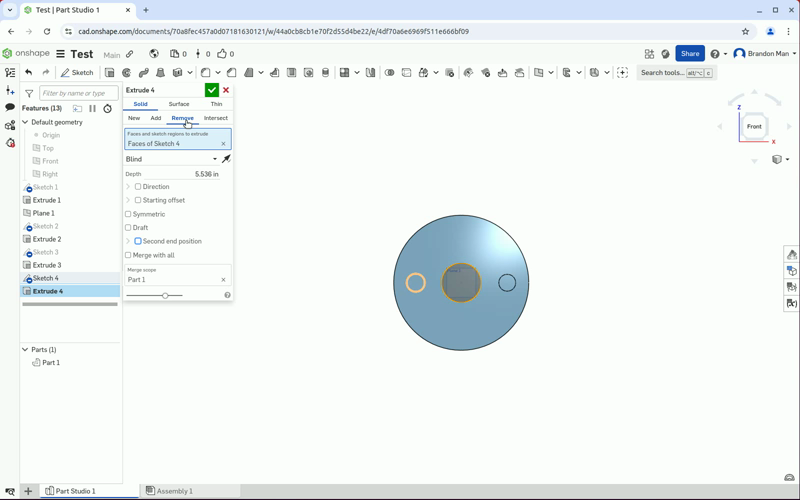
key(space)
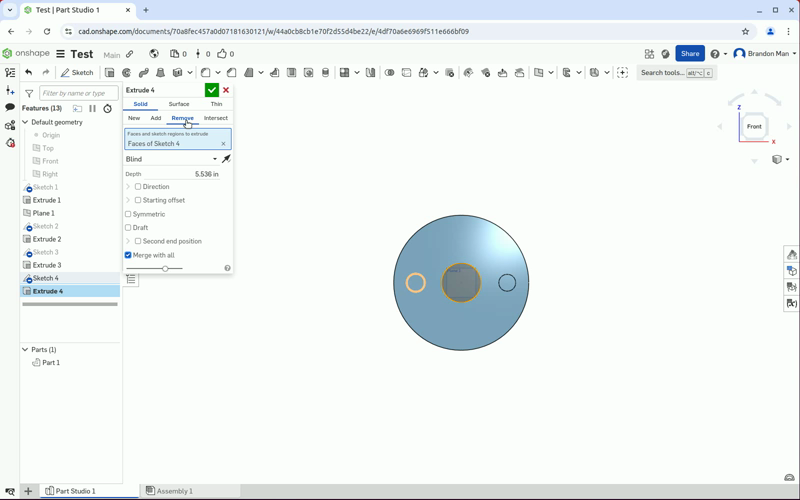
key(enter)
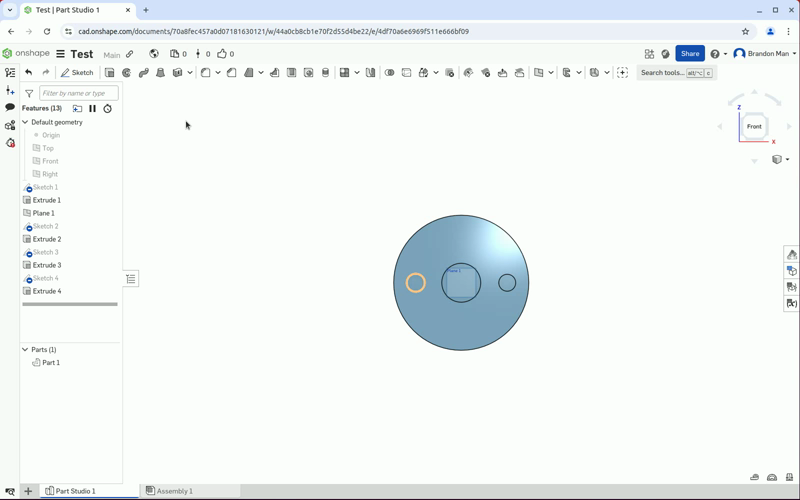
key(shift+h)
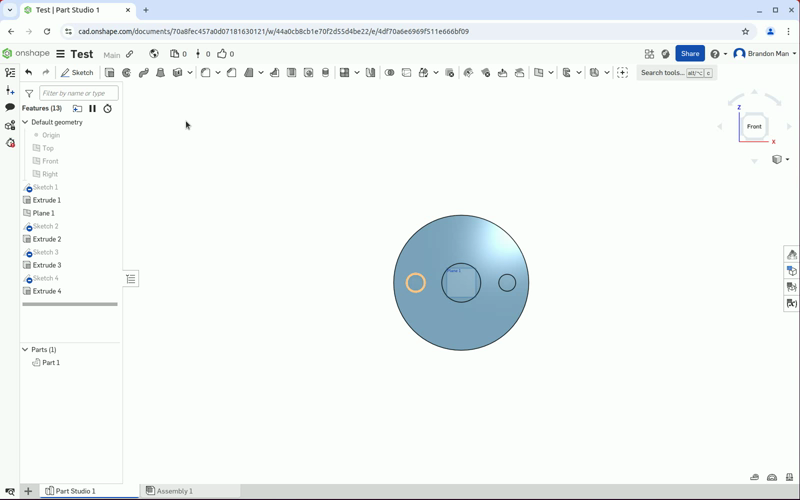
key(shift+h)
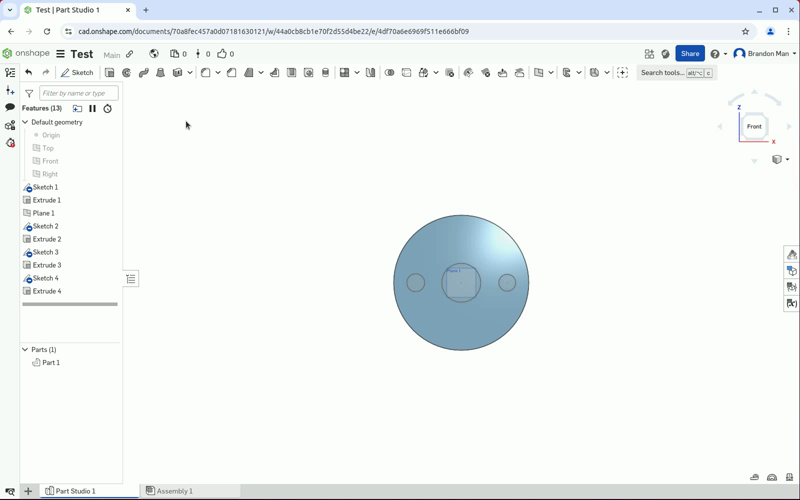
key(shift+7)
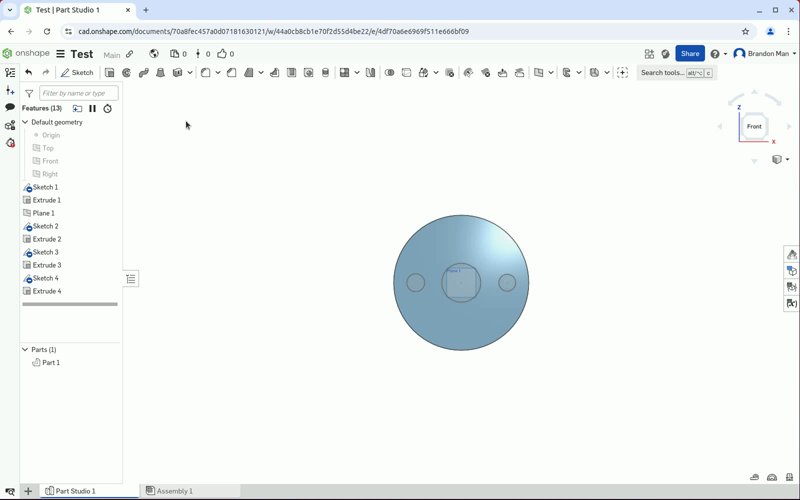
key(left, 2)
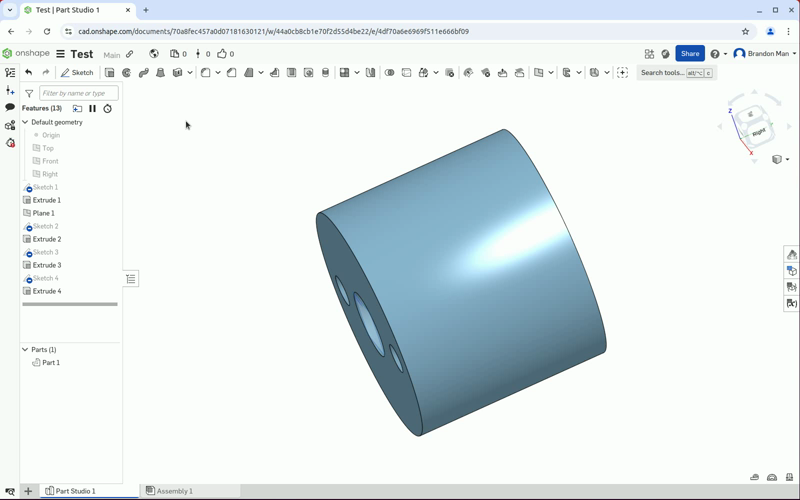
key(down, 2)
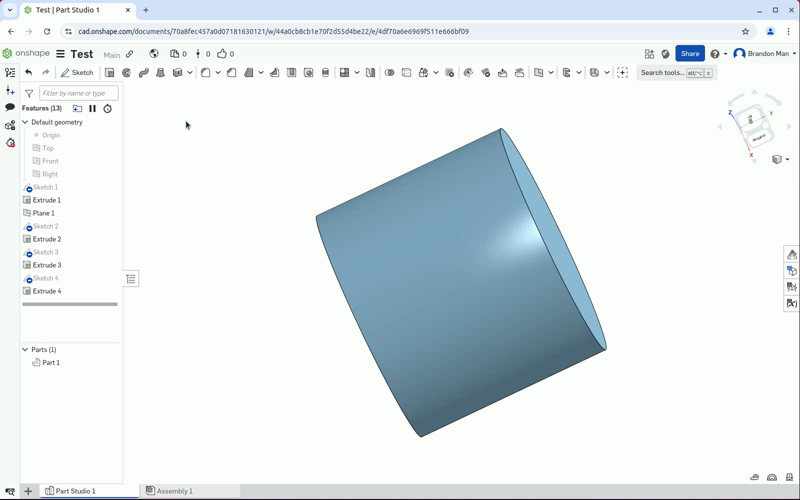
key(up, 2)
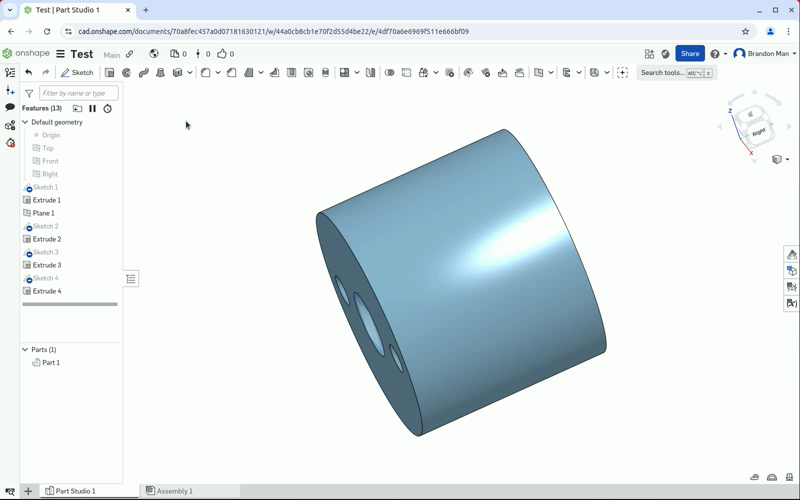
key(right, 2)
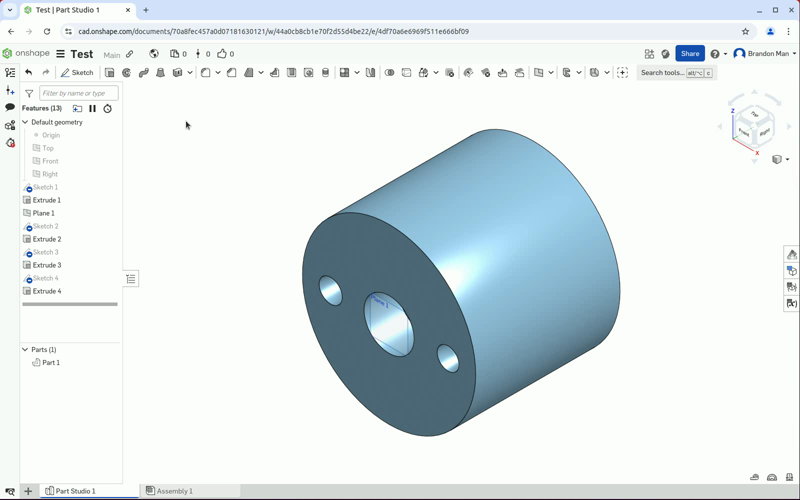
mouse_move(73, 189)
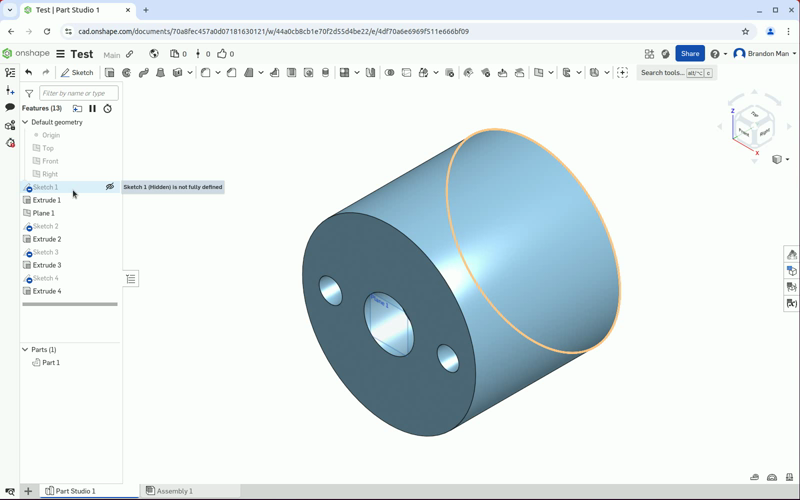
click(73, 189)